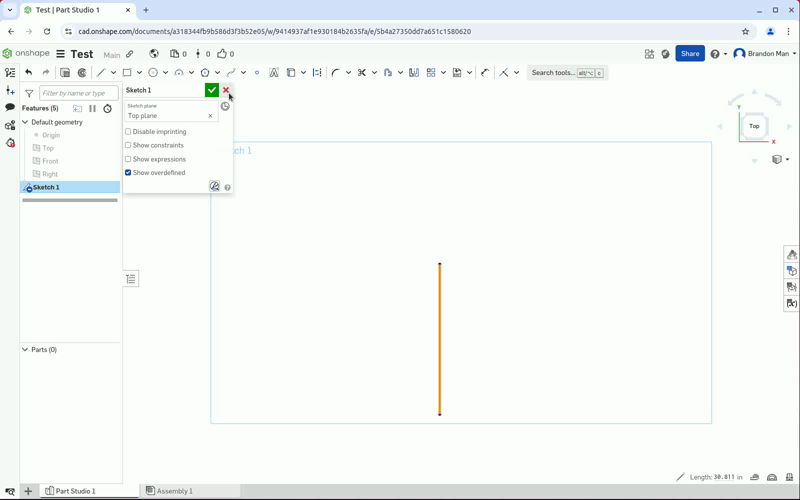
key(shift+h)
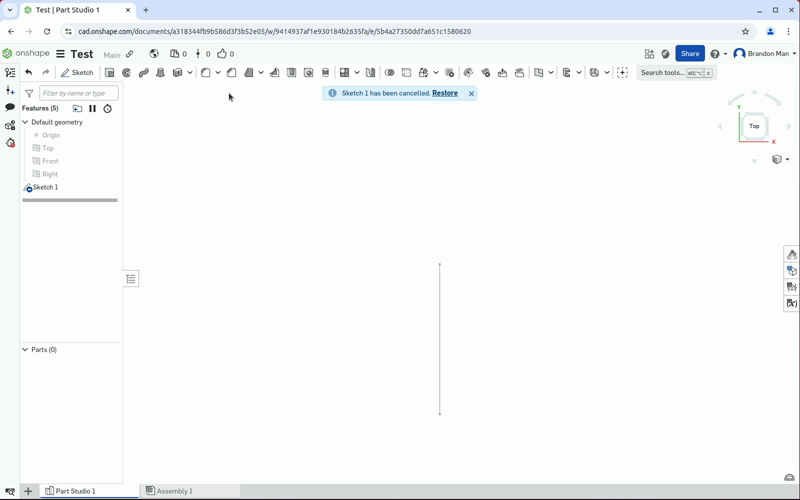
mouse_move(73, 352)
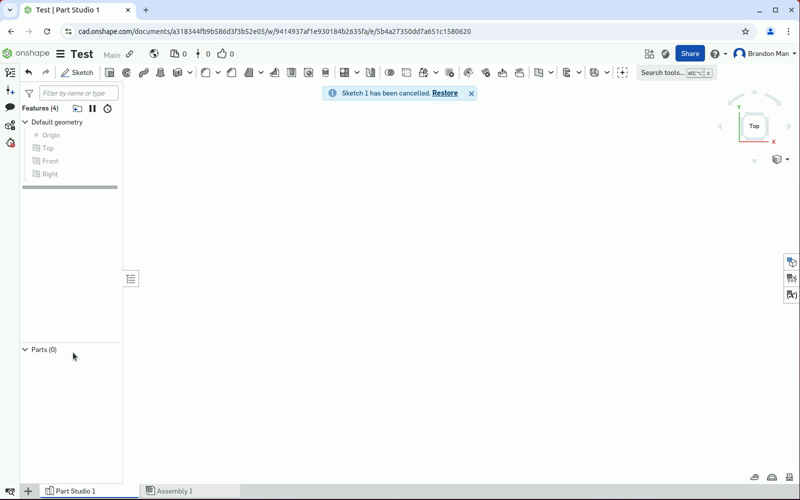
key(y)
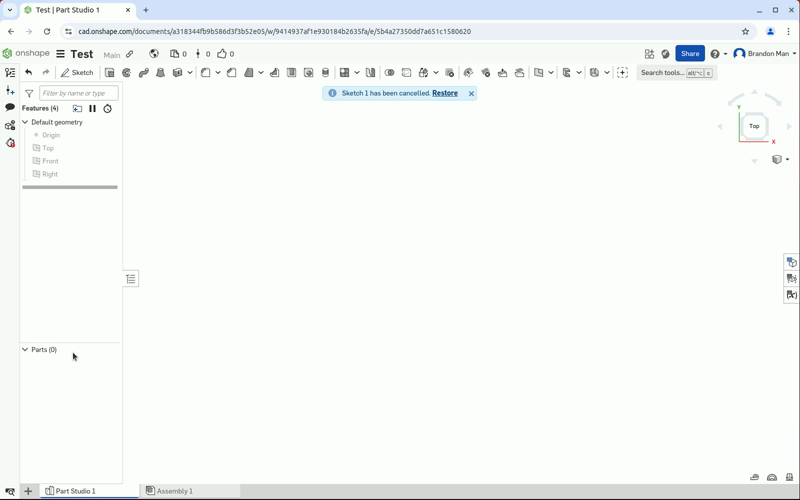
key(shift+p)
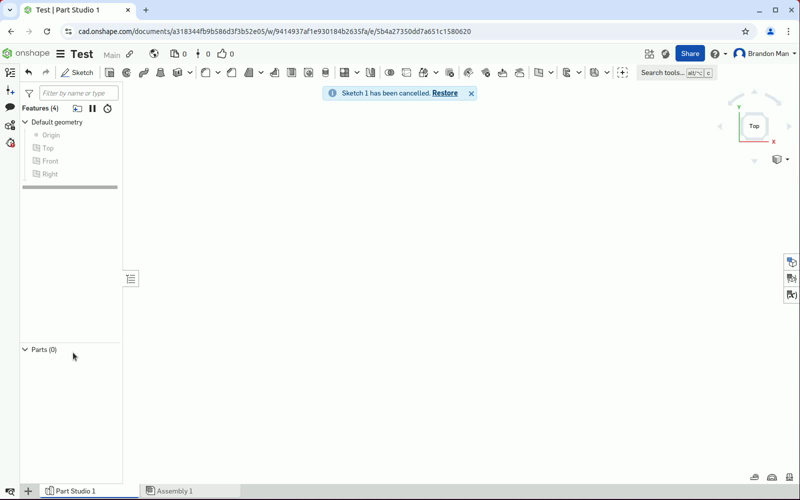
key(space)
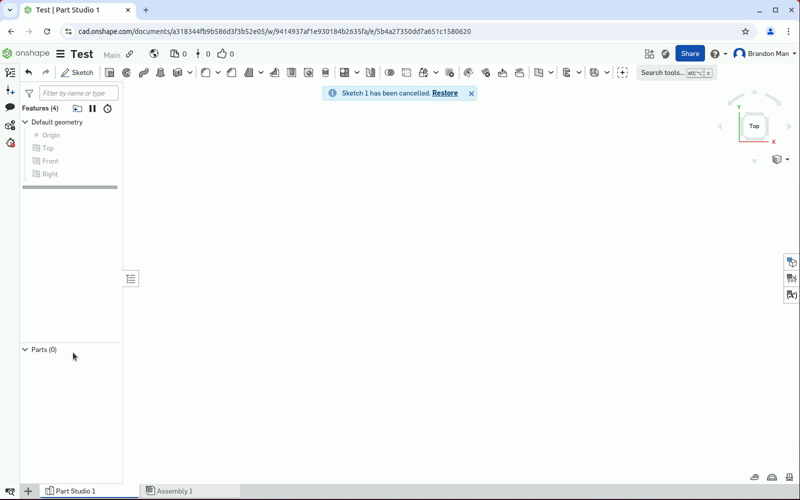
key_down(shift)
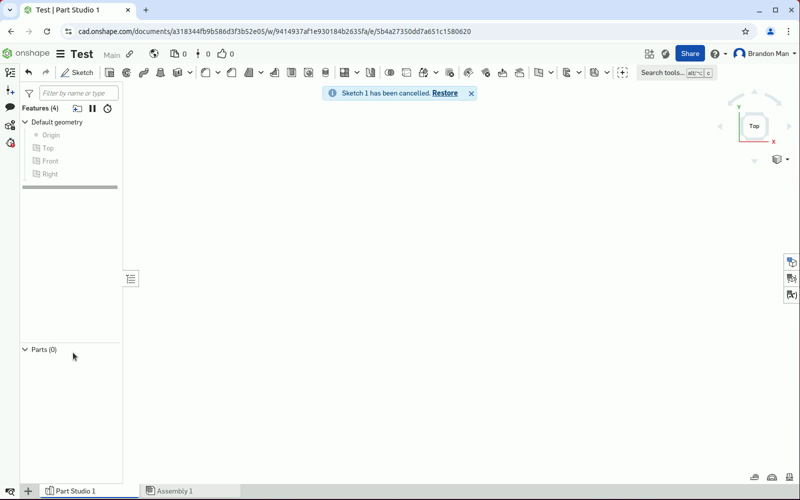
key(up)
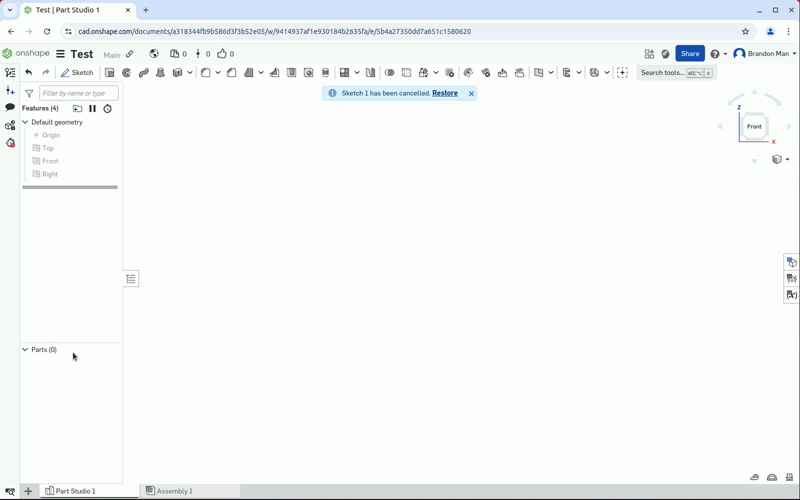
key_up(shift)
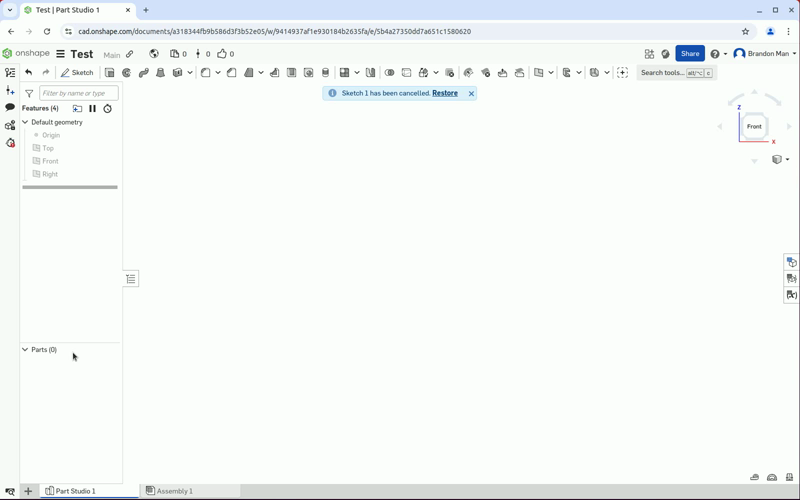
mouse_move(73, 352)
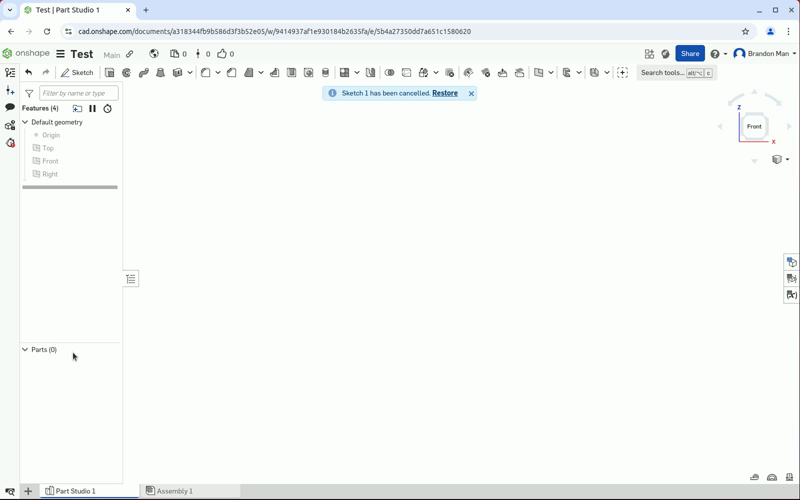
key(shift+y)
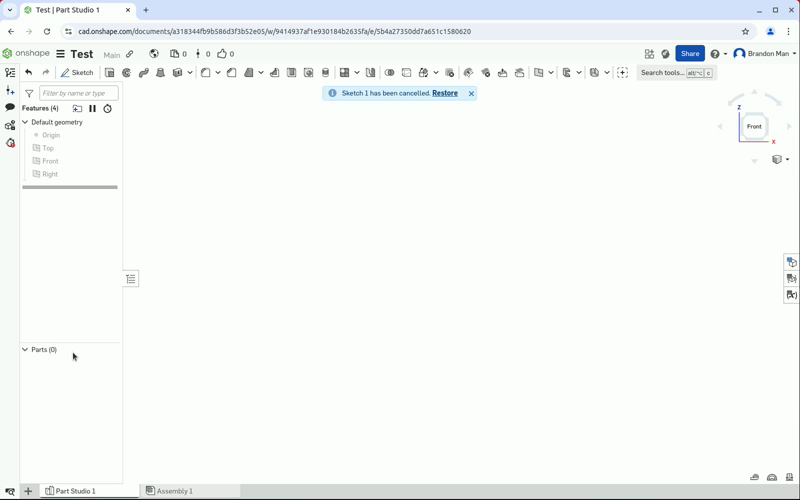
key(shift+s)
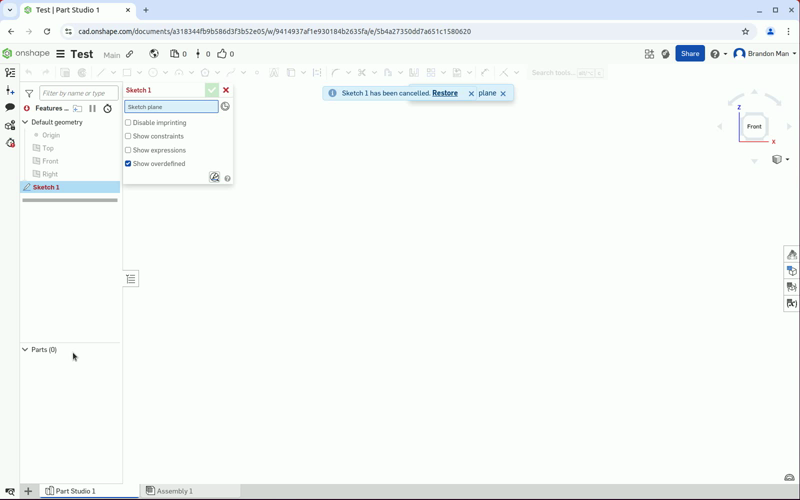
mouse_move(73, 163)
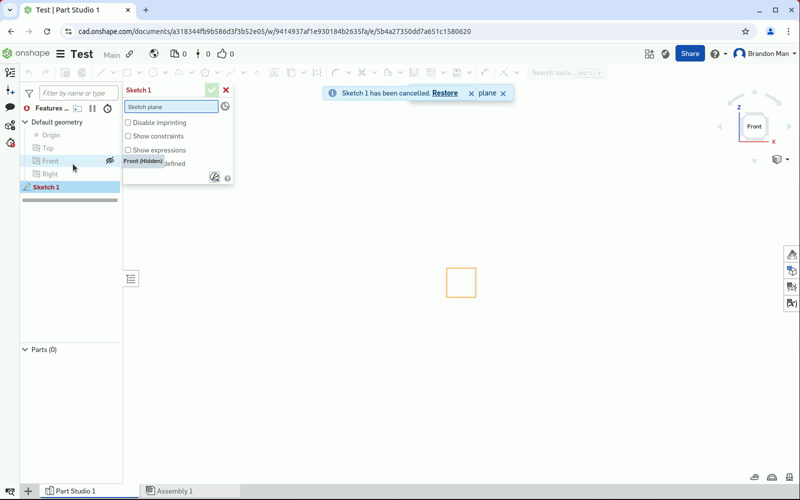
click(73, 163)
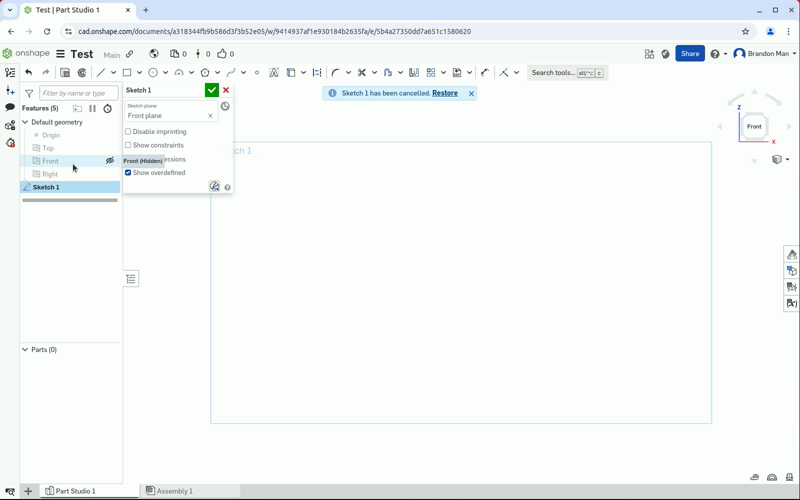
mouse_move(73, 352)
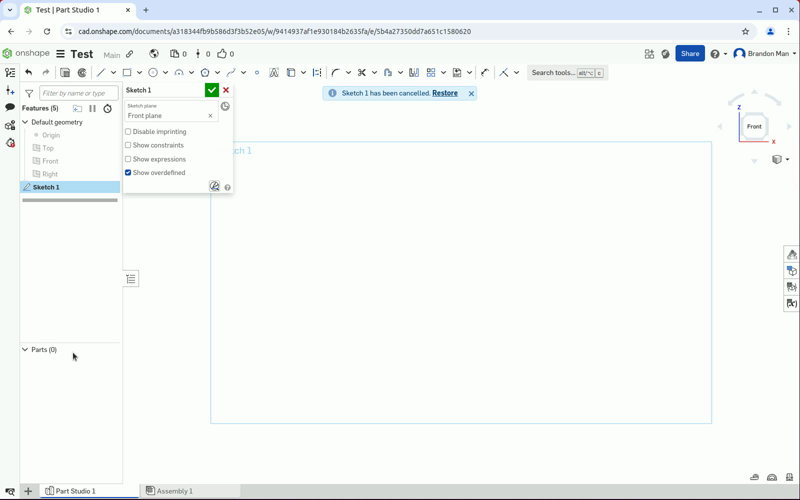
key(y)
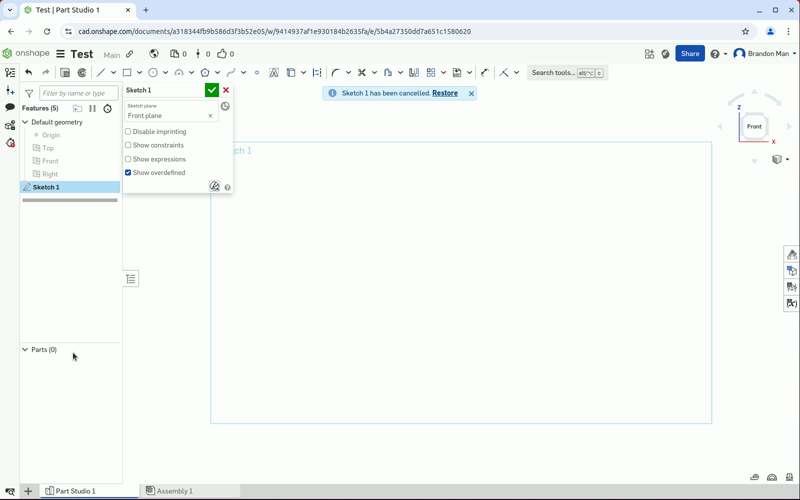
key(l)
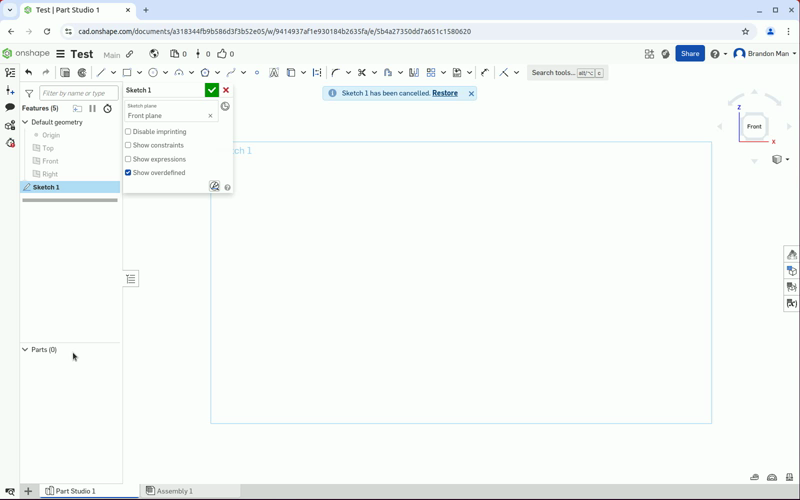
key_down(shift)
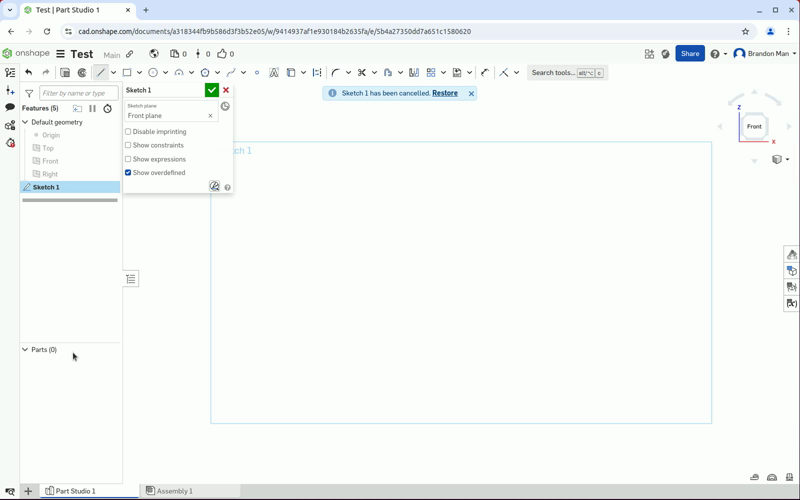
mouse_move(432, 282)
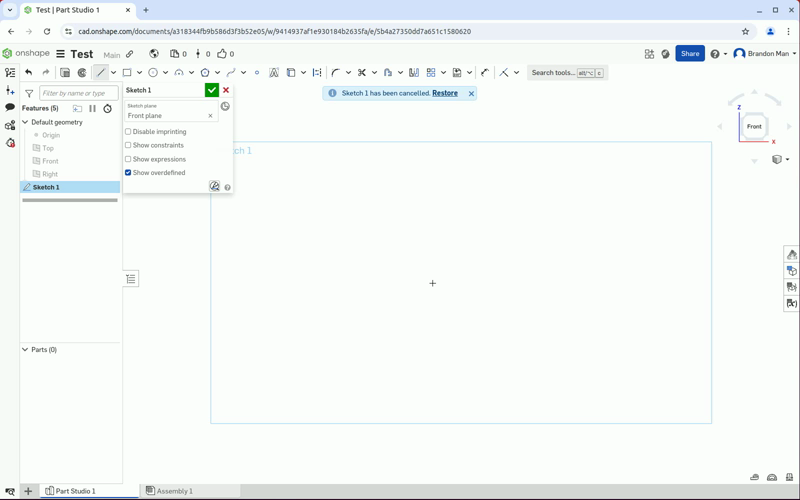
click(432, 282)
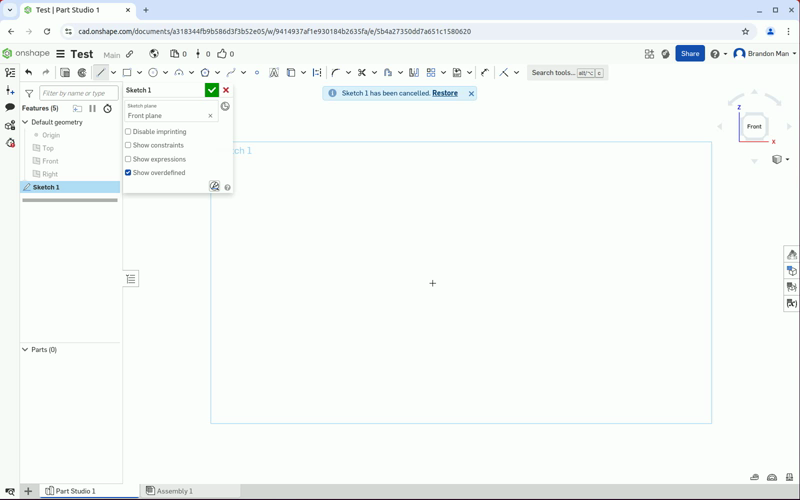
key_up(shift)
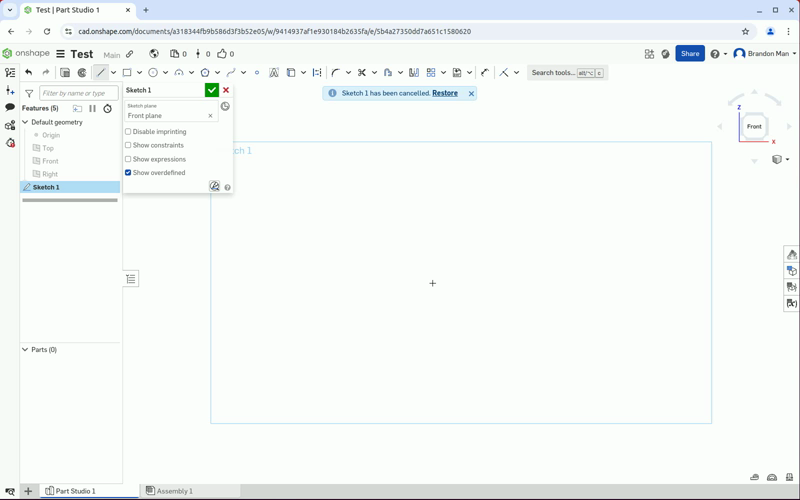
key_down(shift)
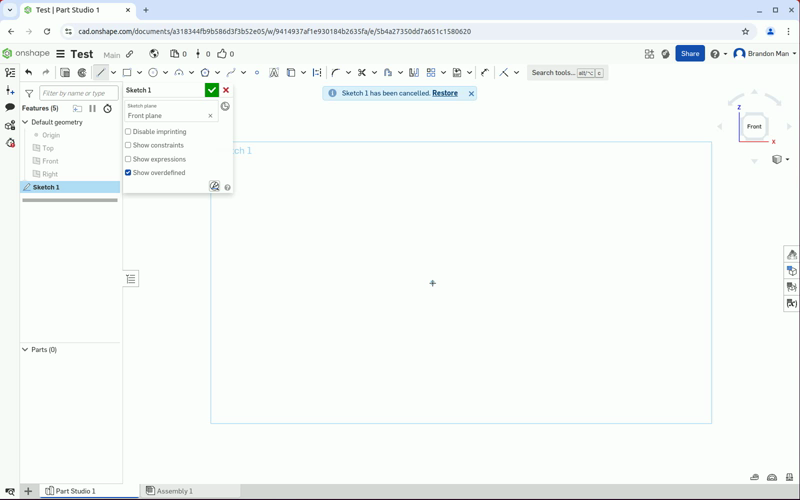
mouse_move(462, 282)
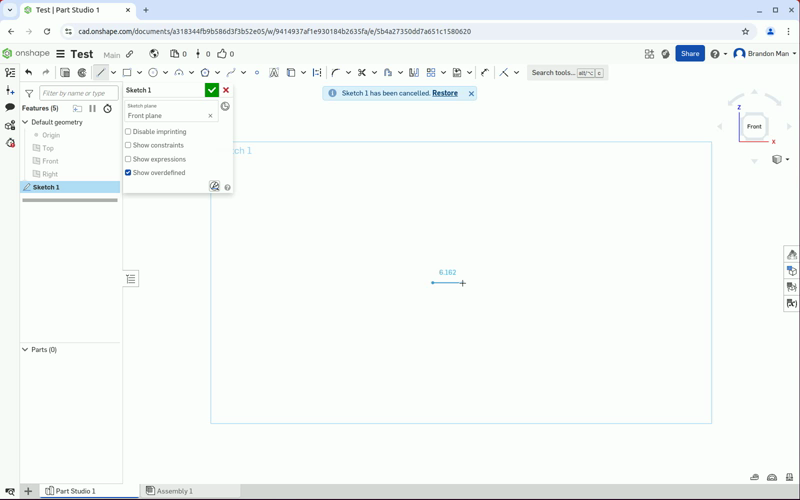
mouse_move(489, 282)
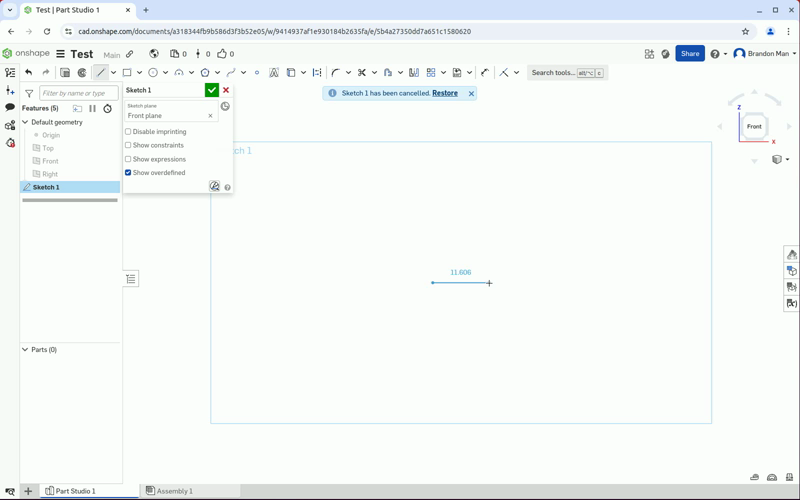
click(489, 282)
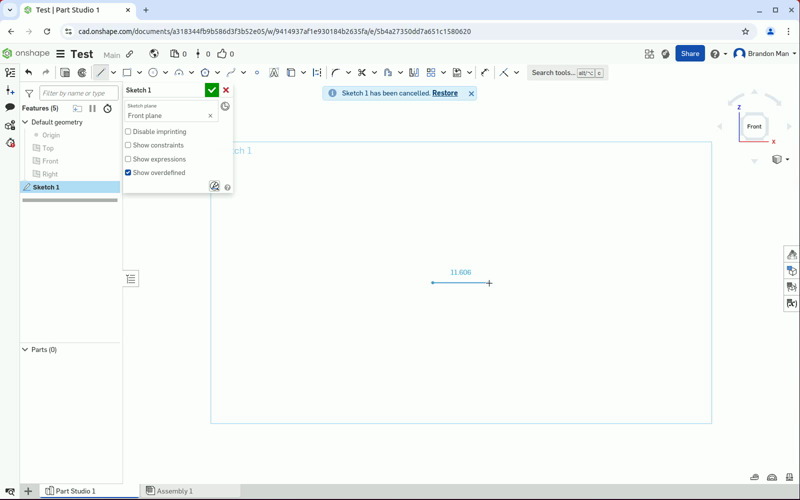
key_up(shift)
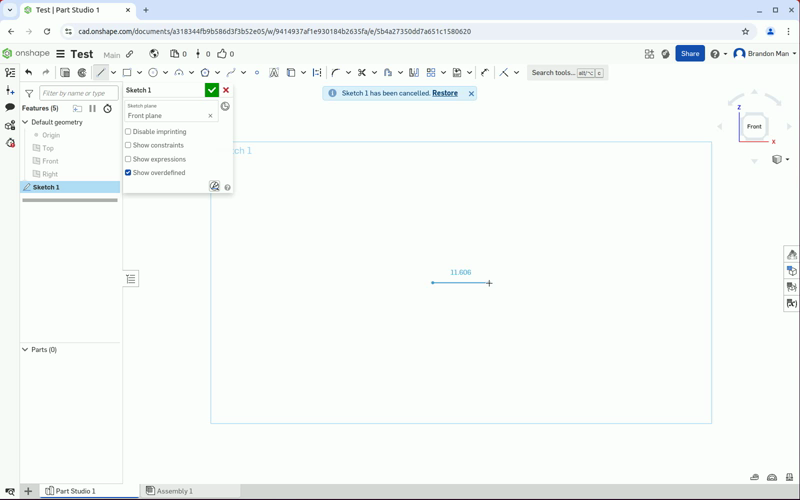
key_down(shift)
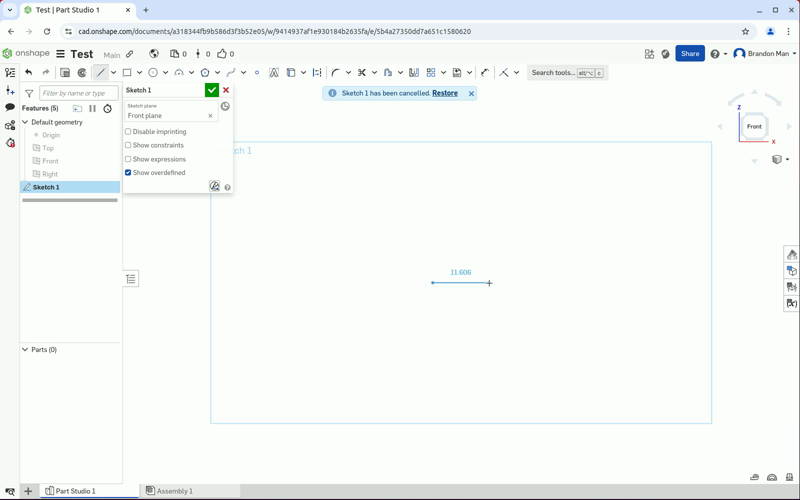
mouse_move(519, 282)
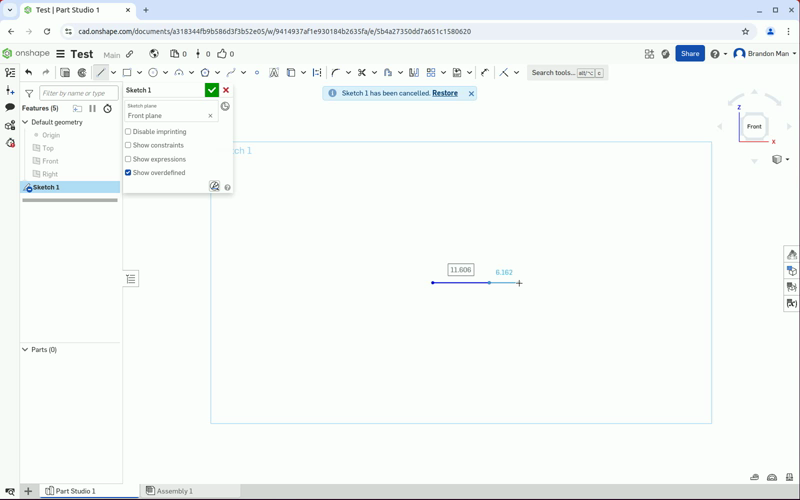
mouse_move(489, 240)
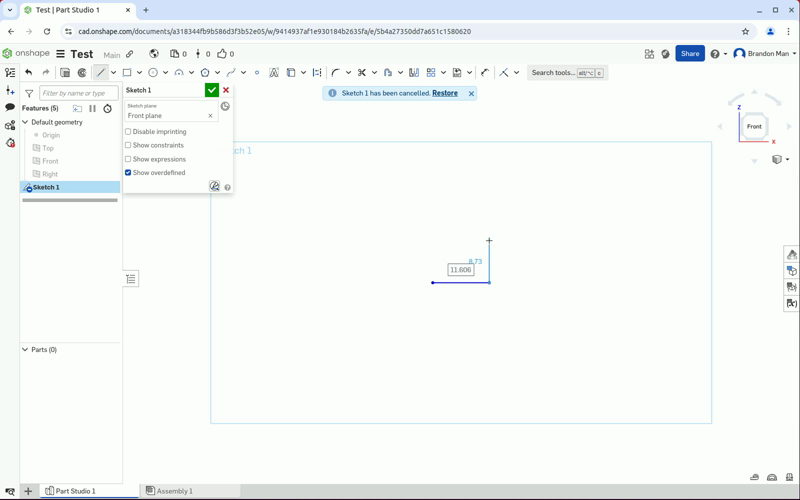
click(489, 240)
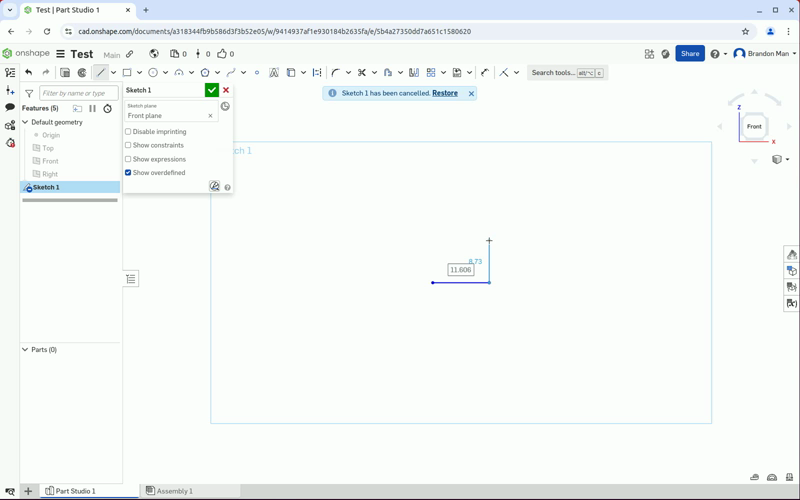
key_up(shift)
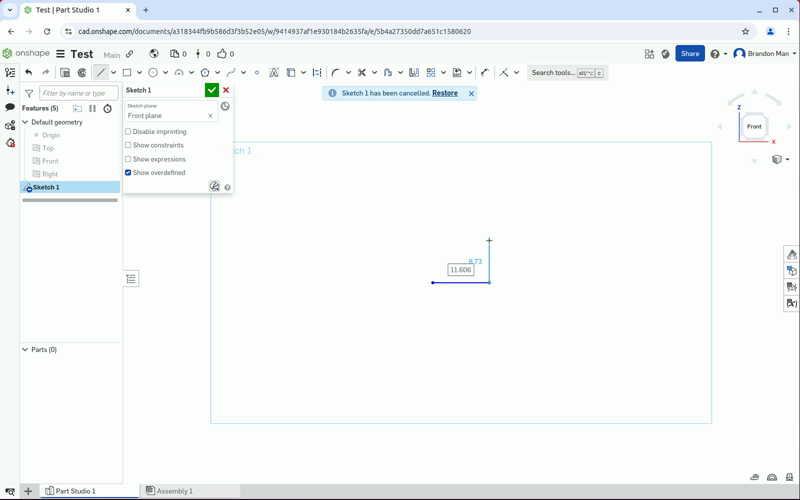
key_down(shift)
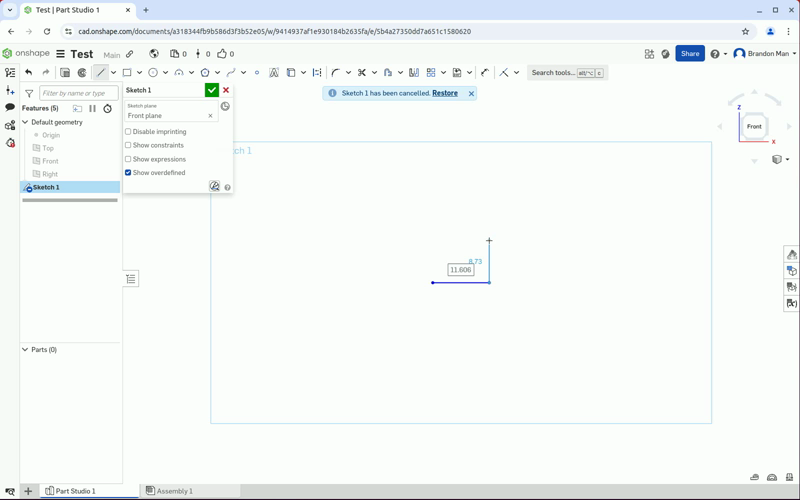
mouse_move(519, 240)
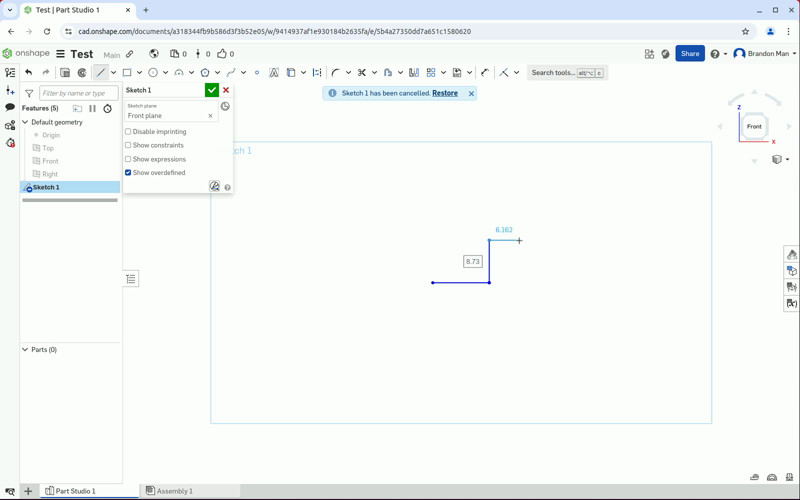
mouse_move(432, 240)
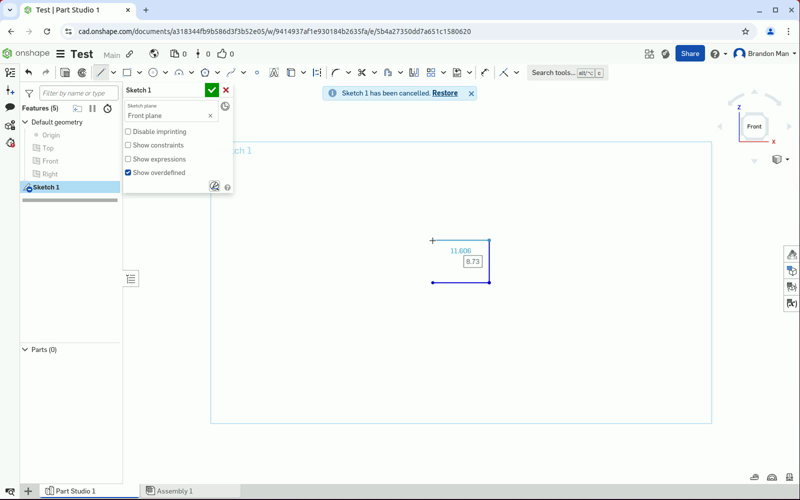
click(432, 240)
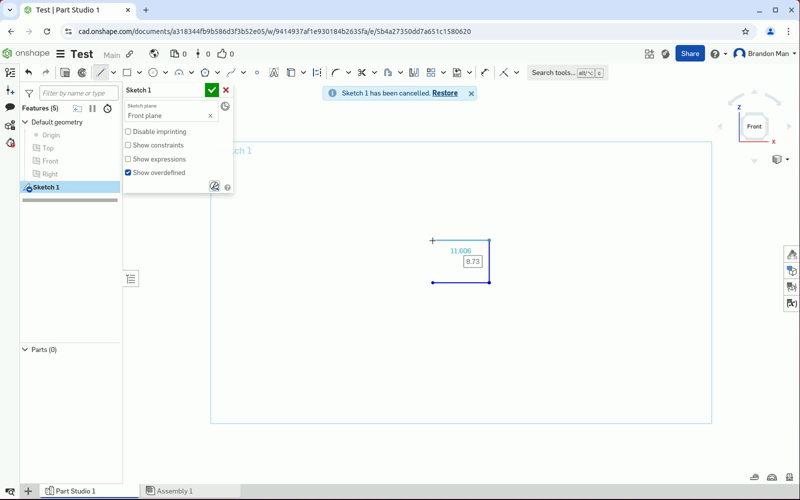
key_up(shift)
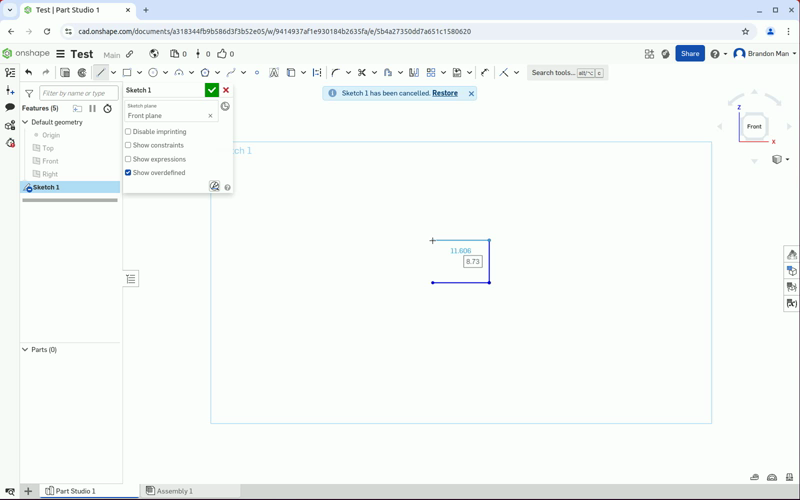
mouse_move(462, 240)
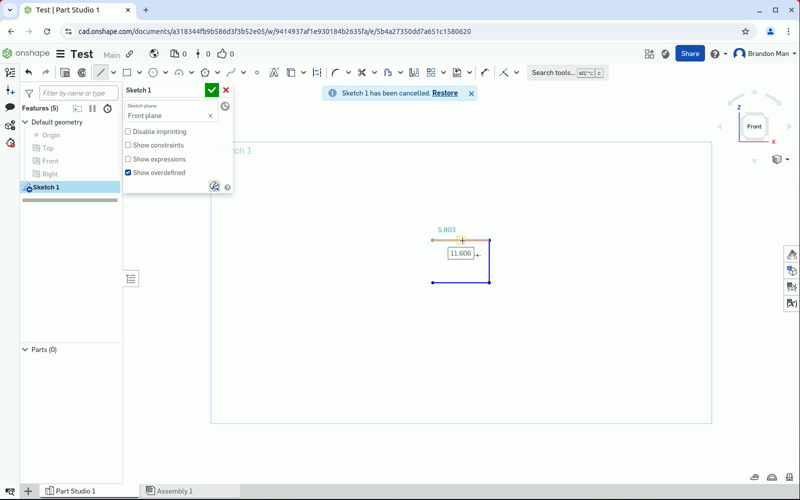
key_down(shift)
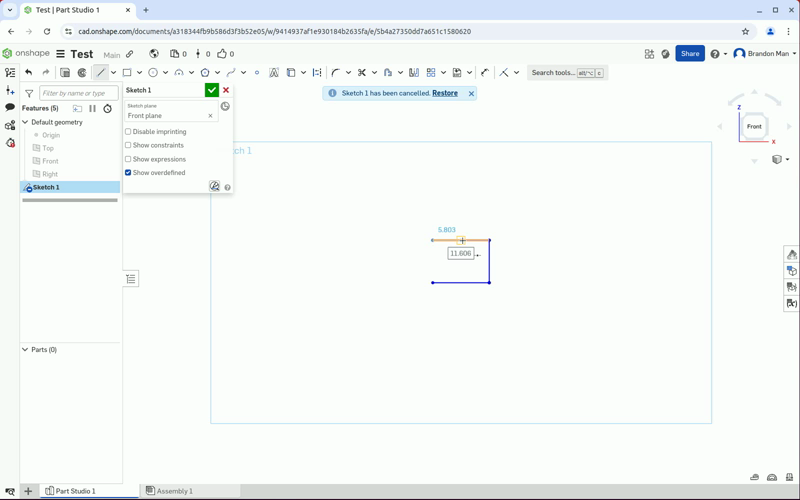
mouse_move(432, 282)
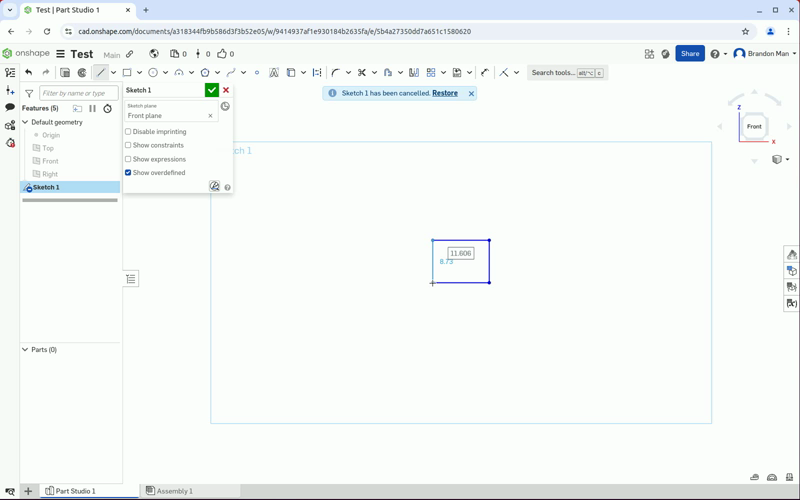
key_up(shift)
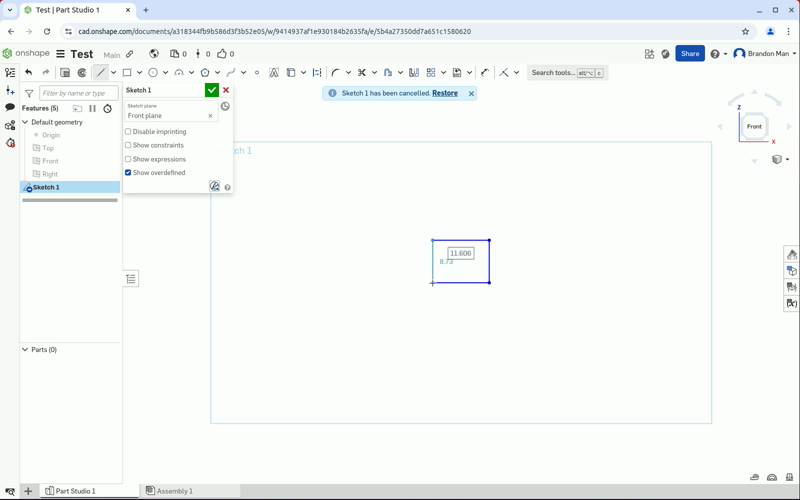
click(432, 282)
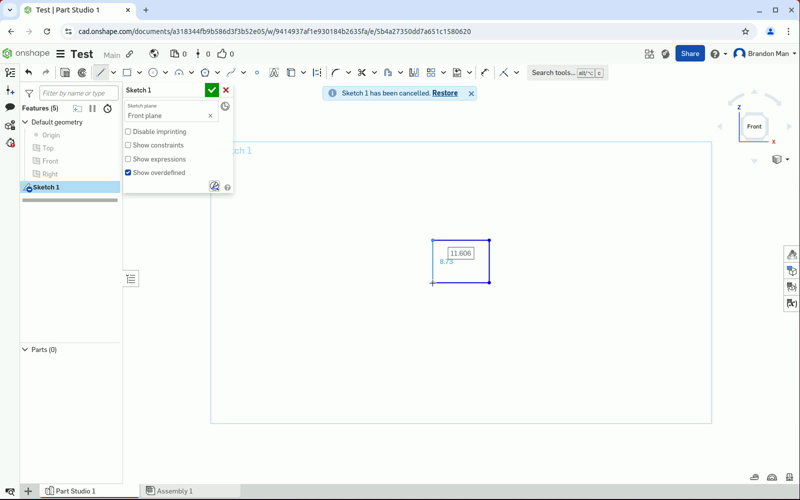
key(esc)
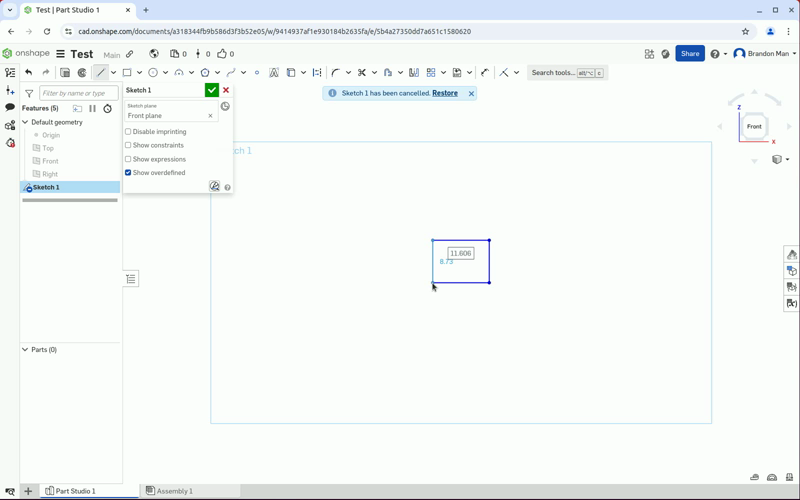
mouse_move(486, 258)
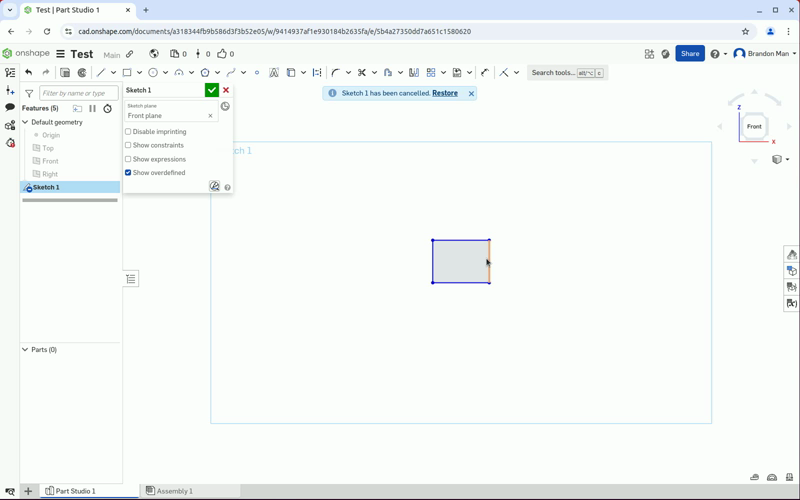
click(486, 258)
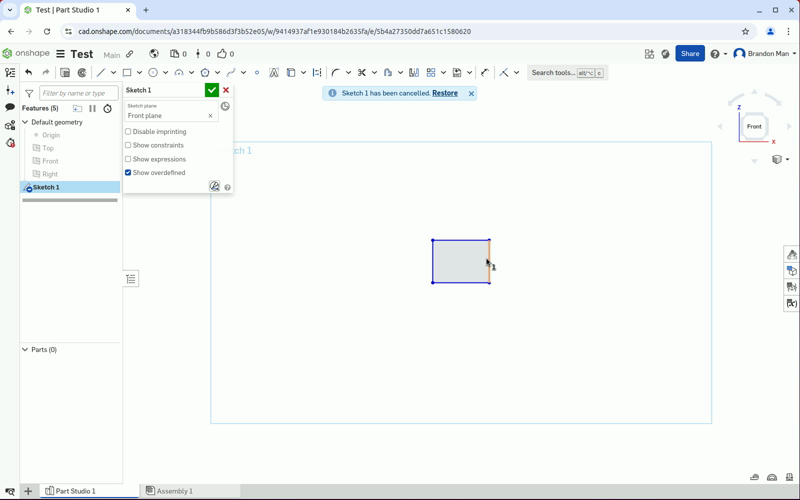
mouse_move(73, 352)
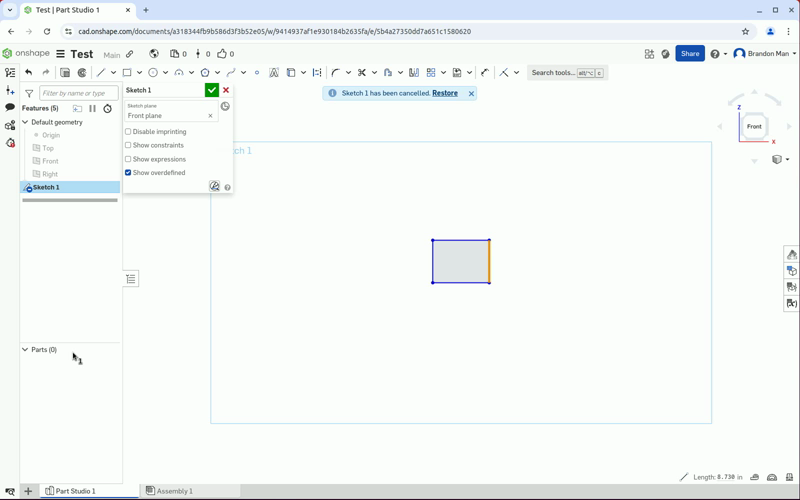
key(shift+y)
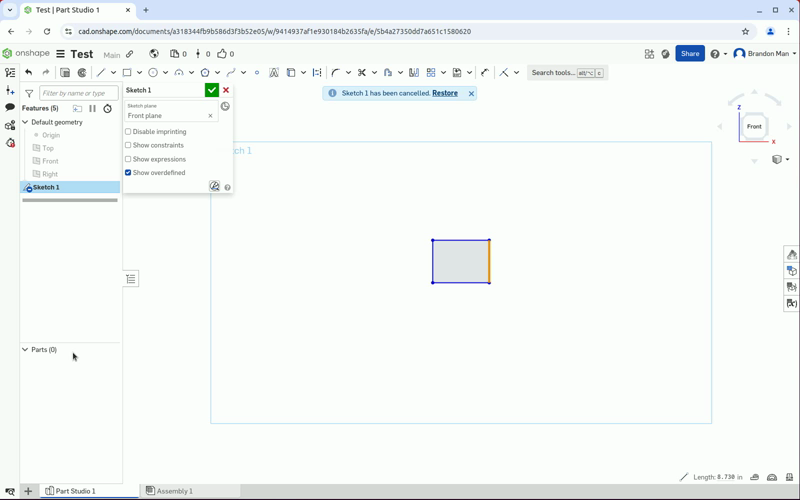
key(shift+e)
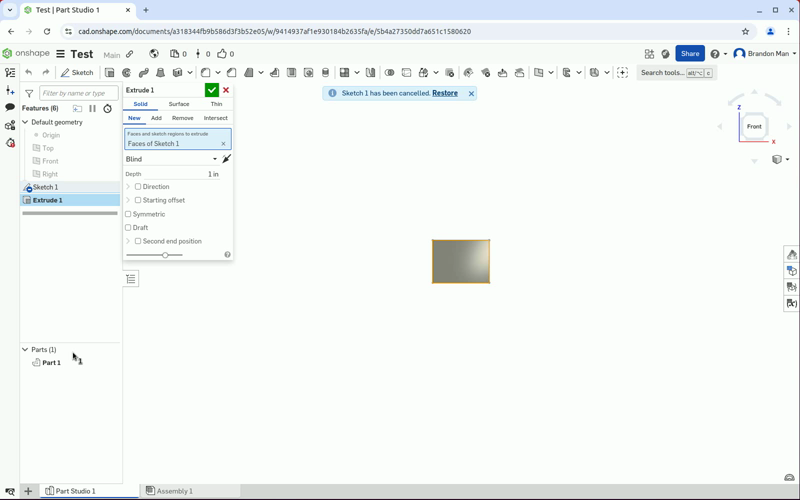
mouse_move(143, 106)
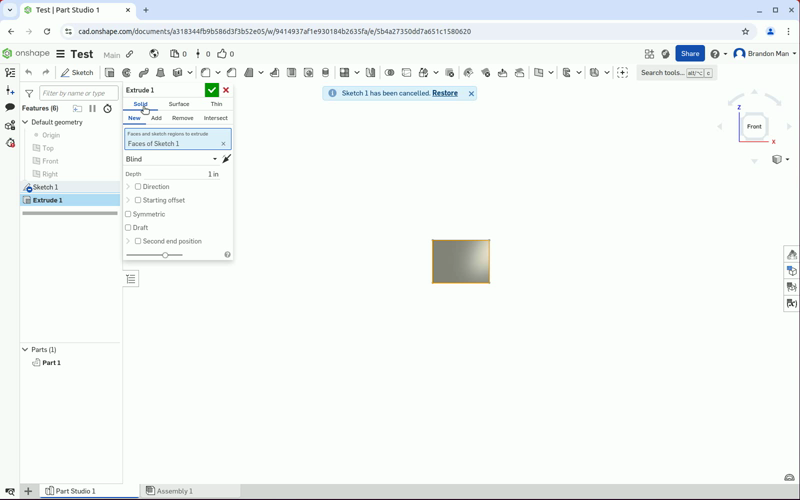
click(143, 106)
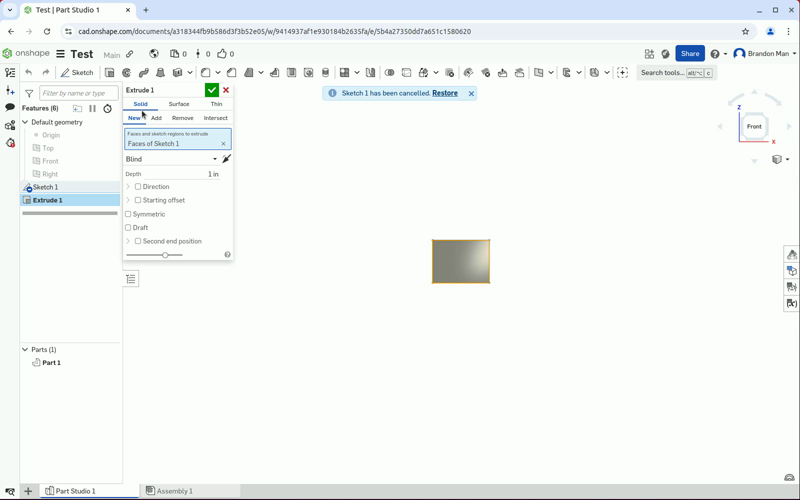
mouse_move(137, 120)
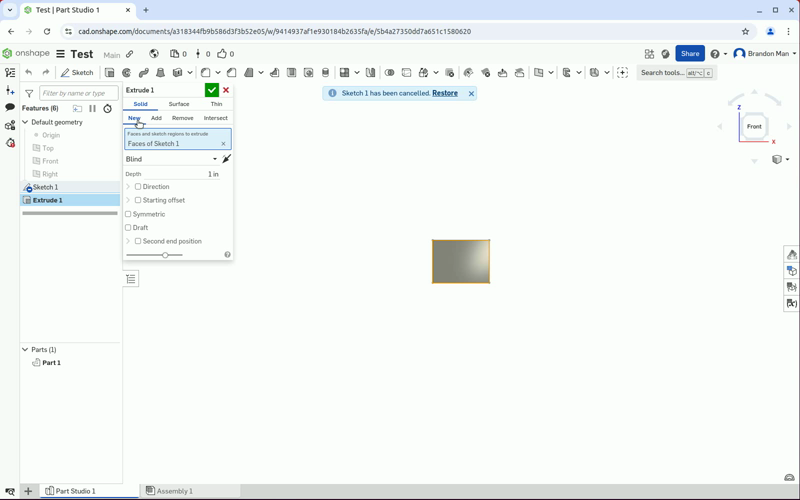
click(137, 120)
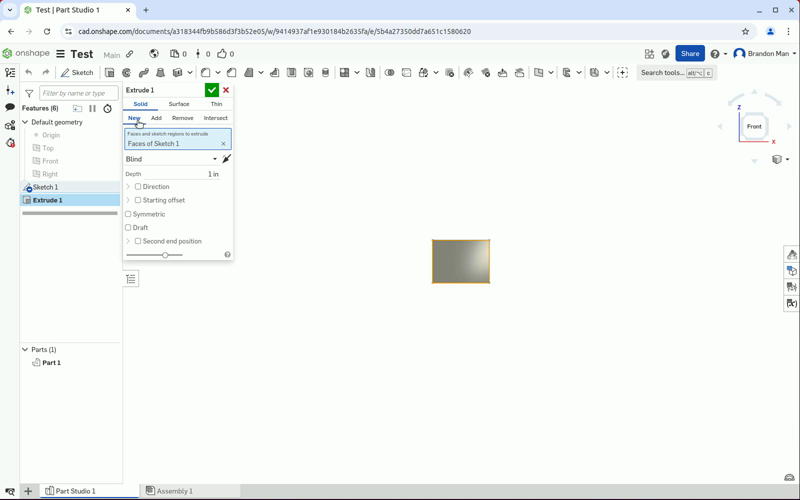
key(tab, 4)
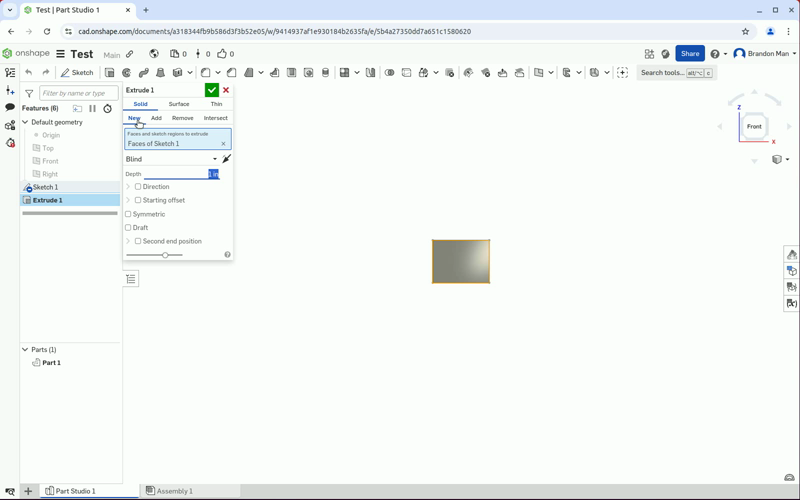
text(7.222)
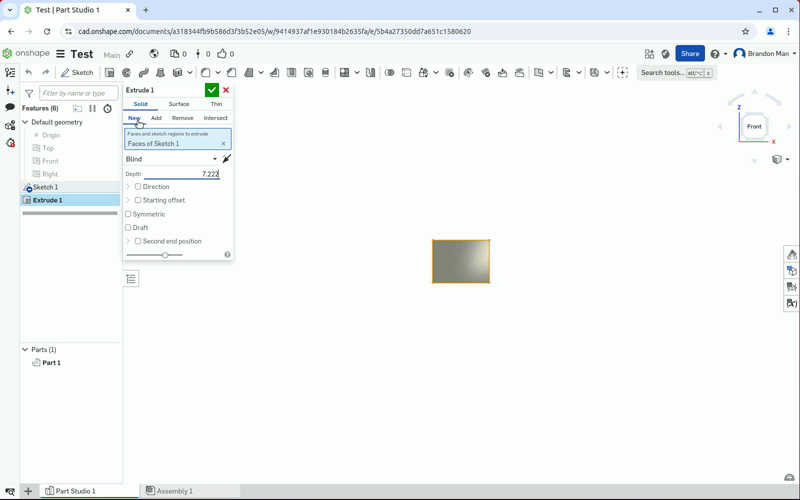
key(tab, 3)
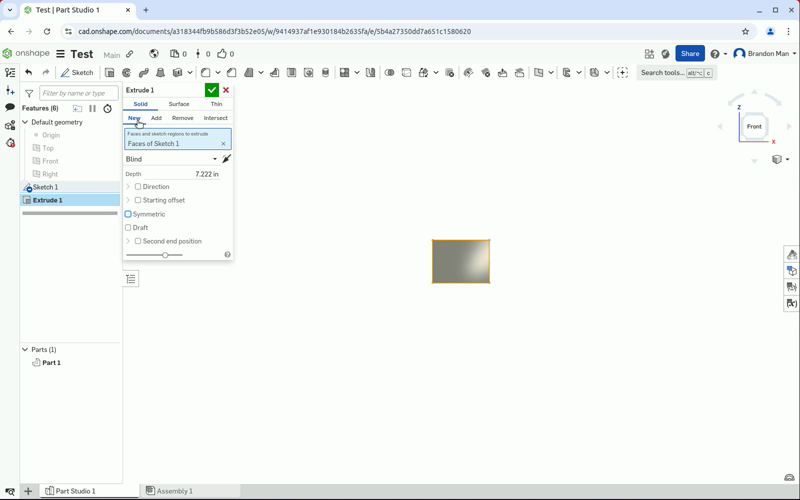
key(space)
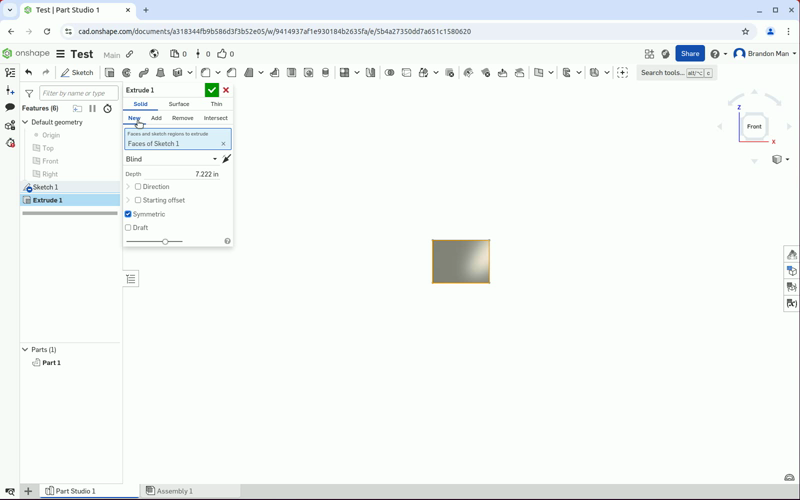
key(enter)
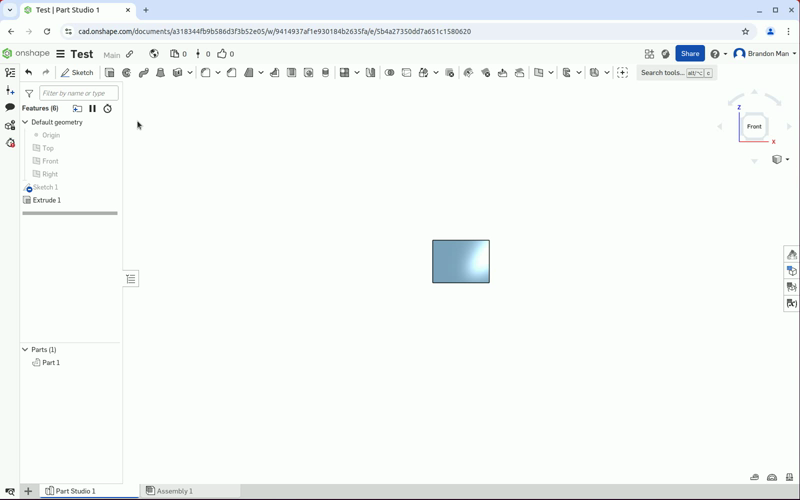
key(shift+h)
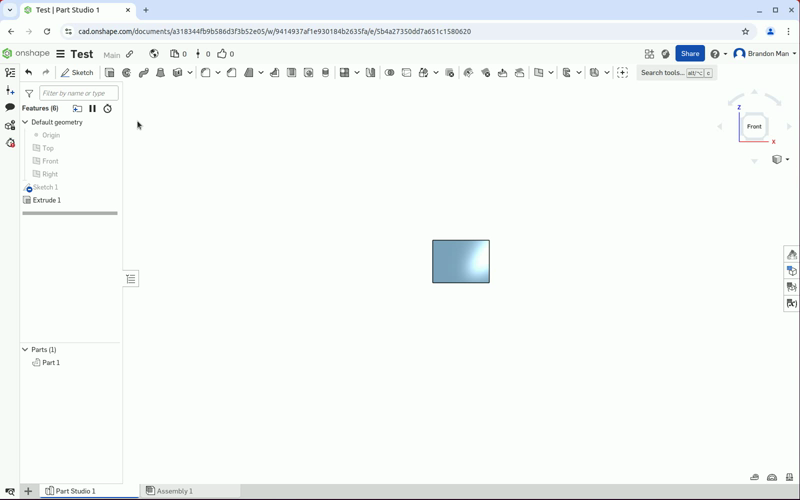
key(shift+h)
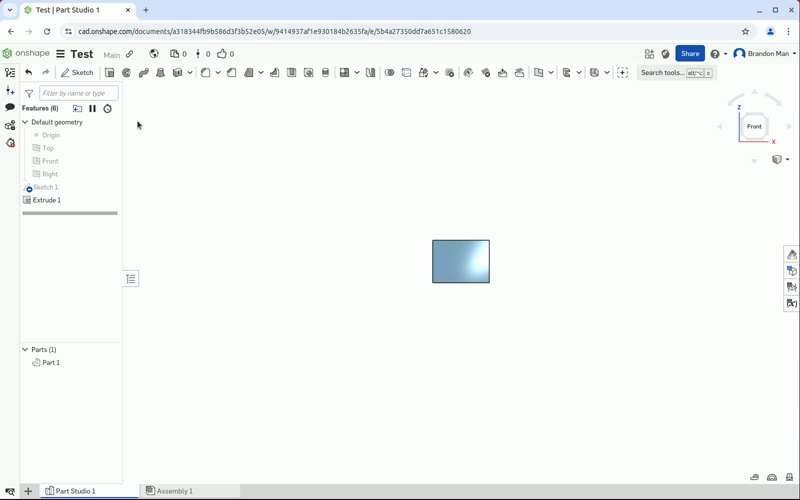
mouse_move(73, 189)
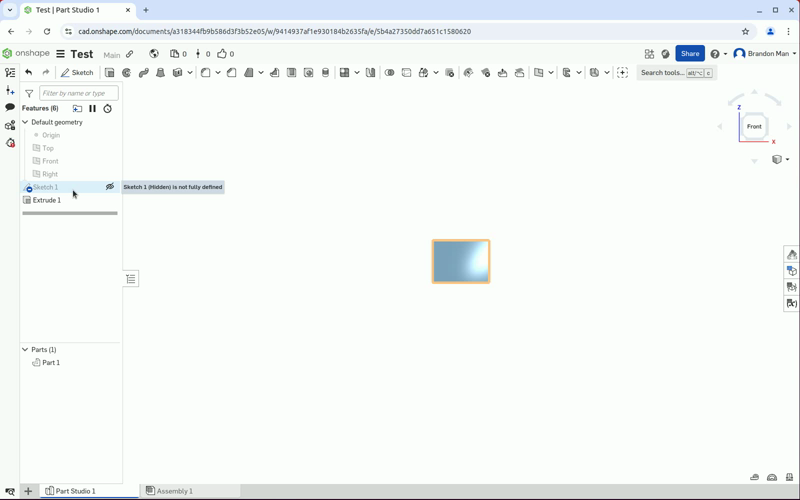
click(73, 189)
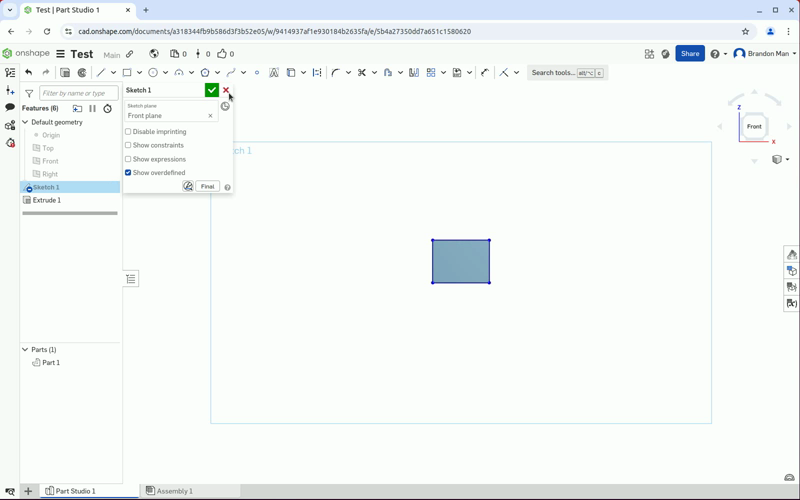
mouse_move(229, 92)
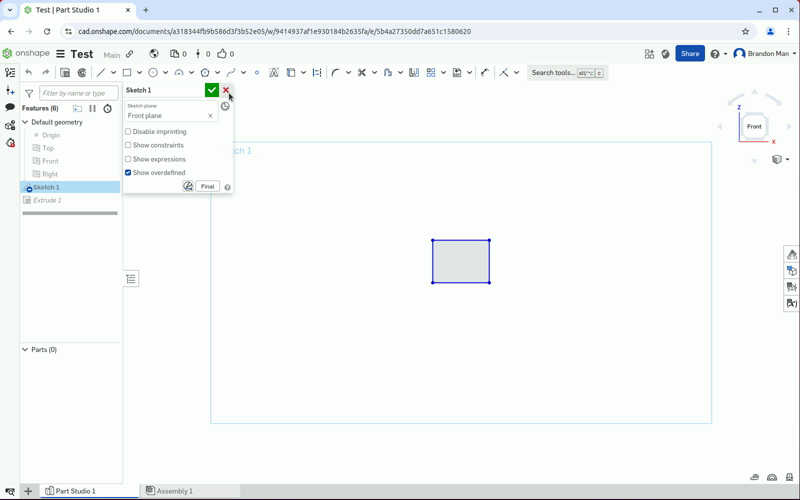
click(229, 92)
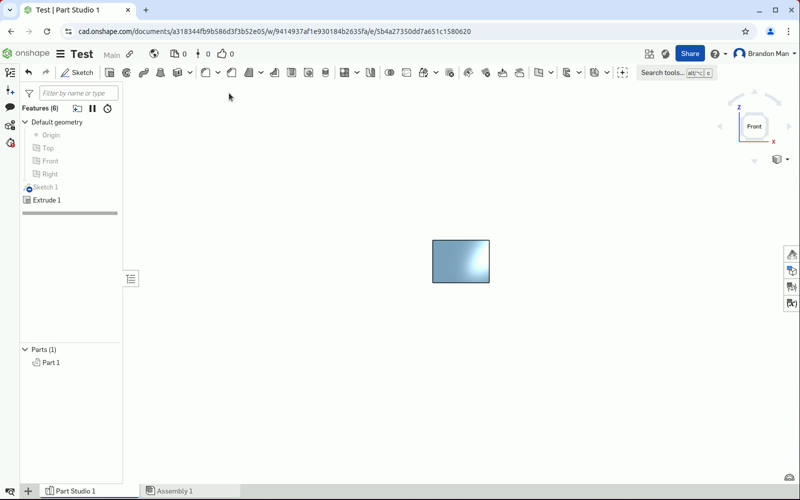
mouse_move(73, 352)
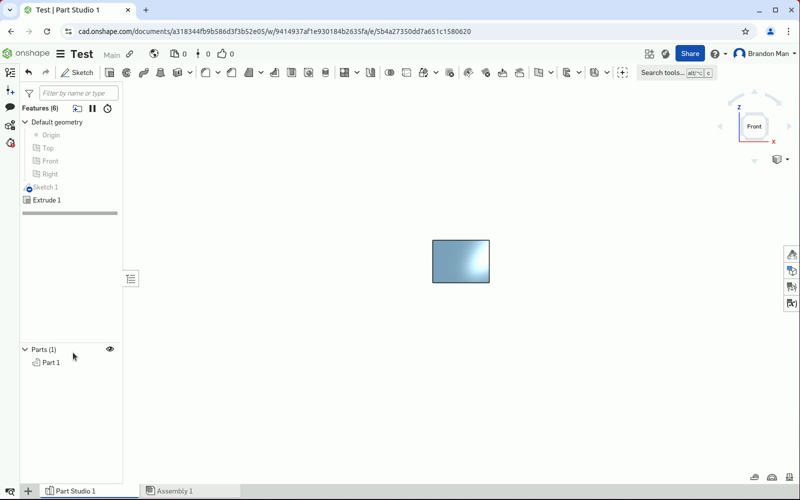
key(y)
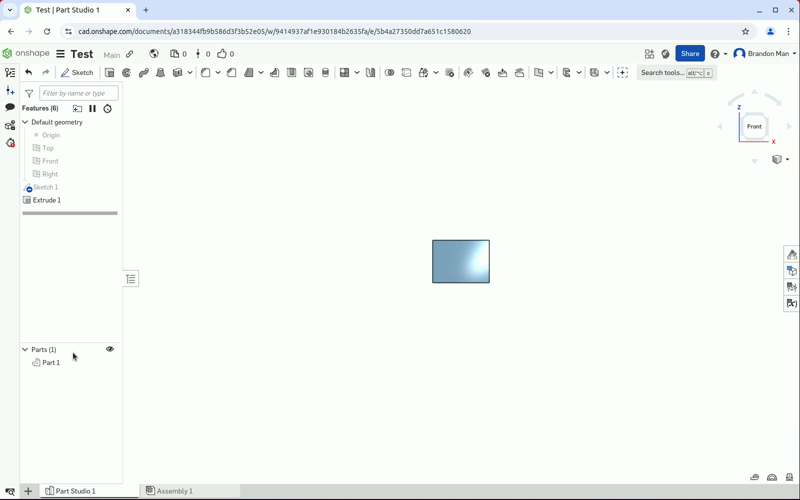
key(shift+p)
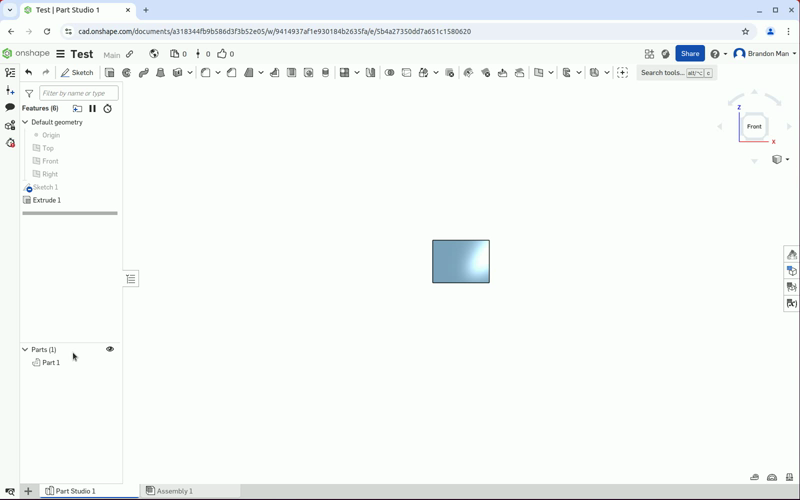
key(space)
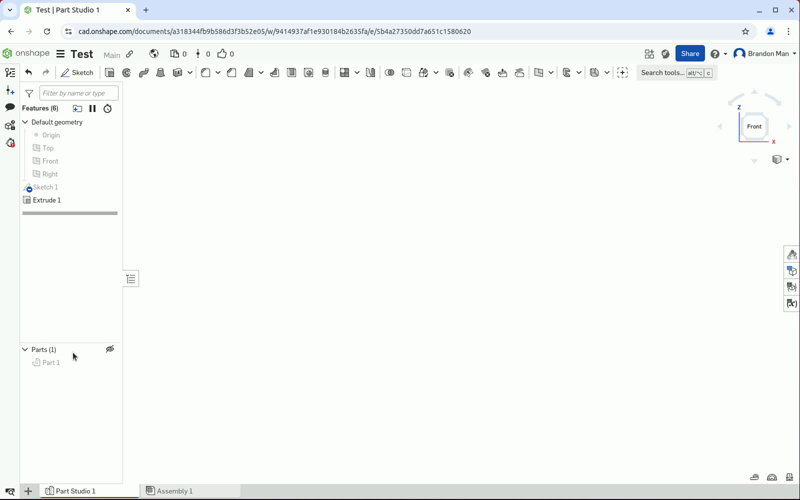
key_down(shift)
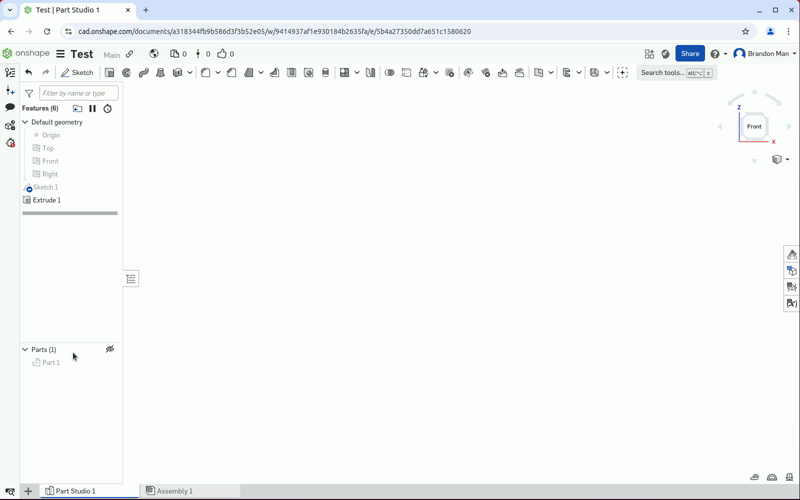
key(left)
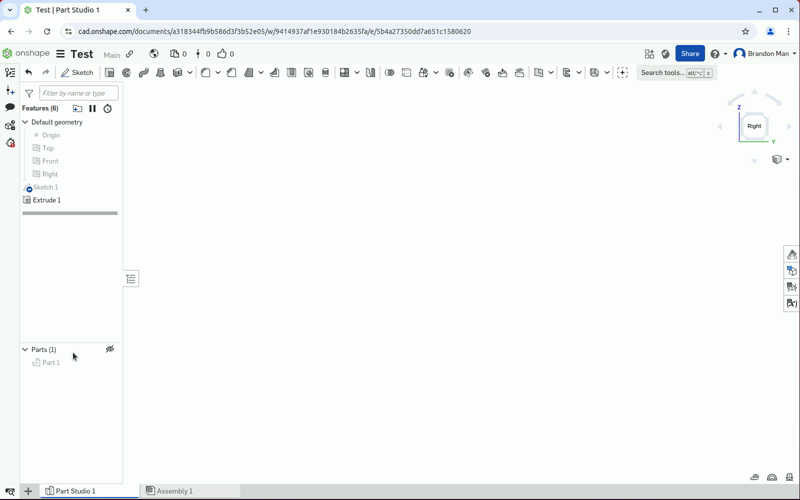
key_up(shift)
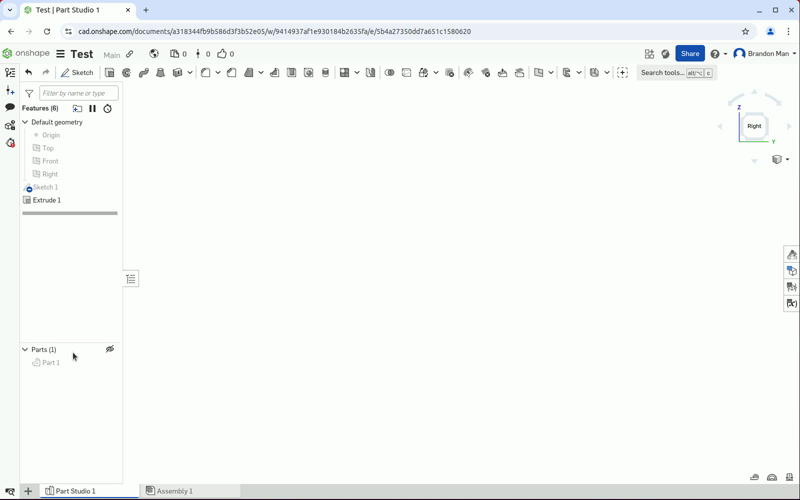
mouse_move(73, 352)
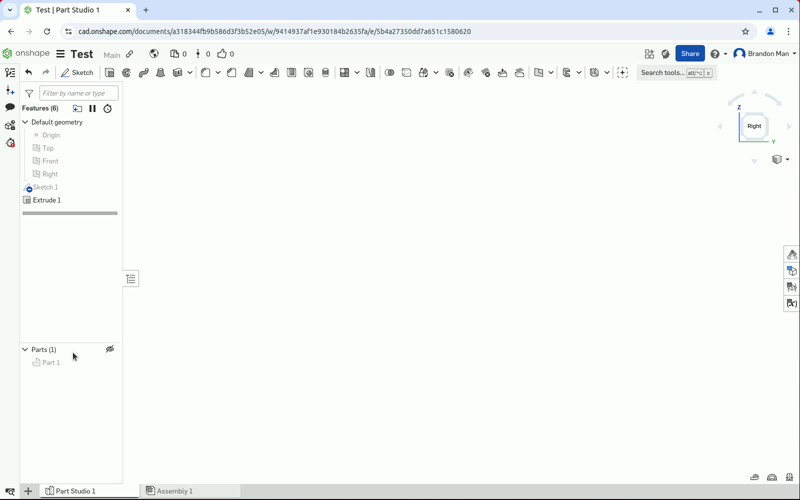
key(shift+y)
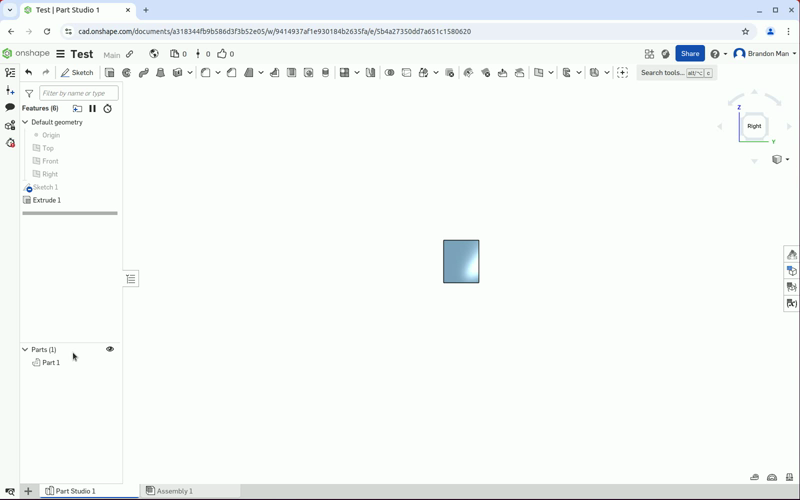
mouse_move(541, 75)
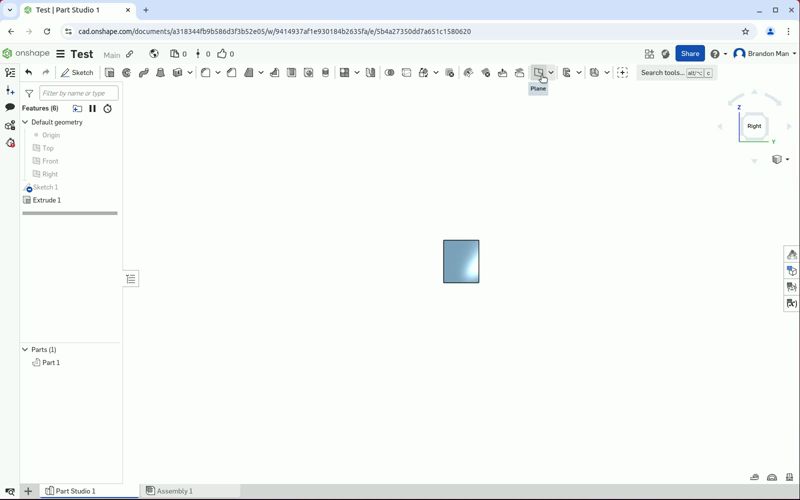
click(541, 75)
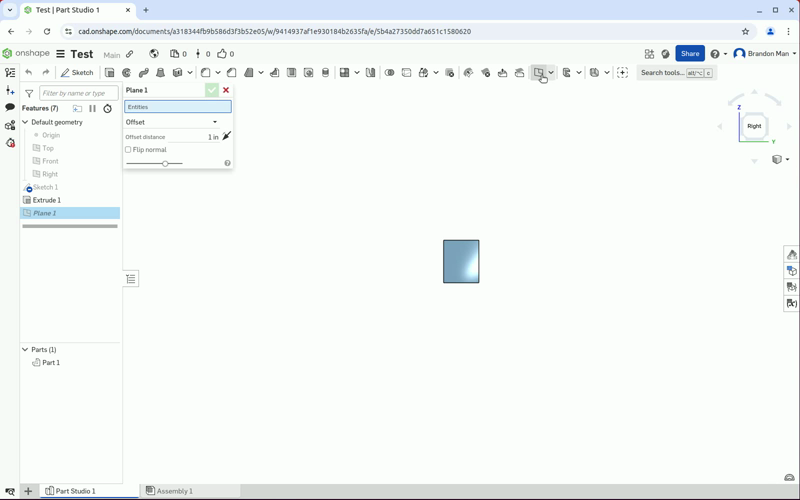
mouse_move(73, 176)
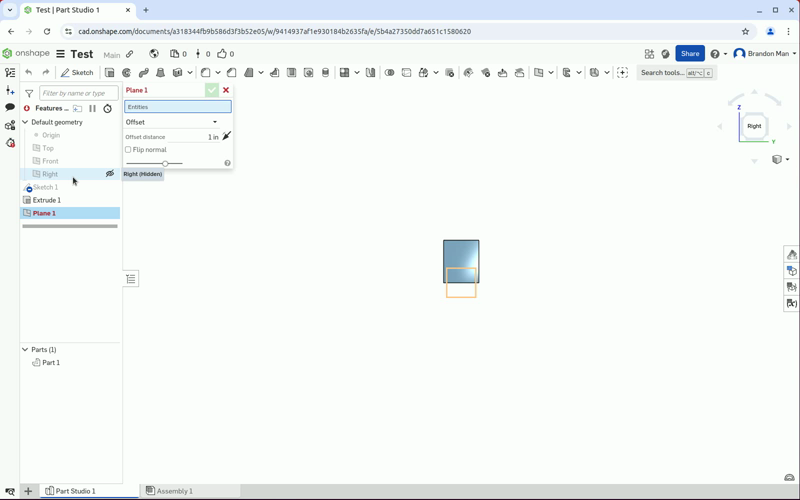
click(73, 176)
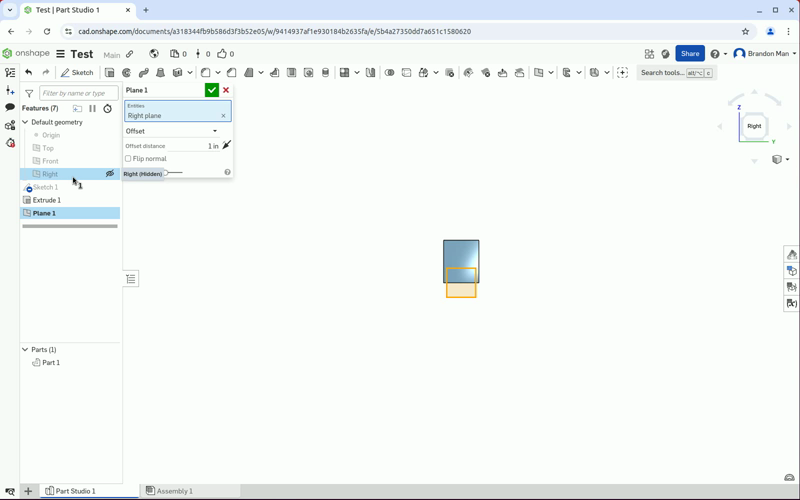
key(tab, 2)
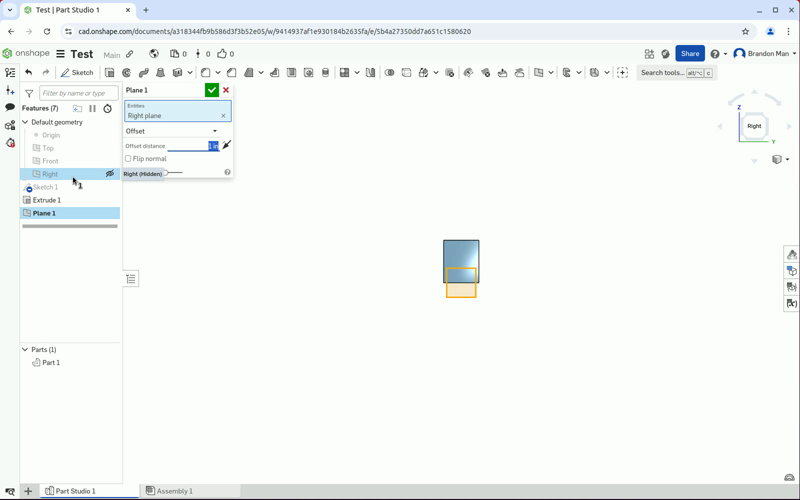
text(5.792)
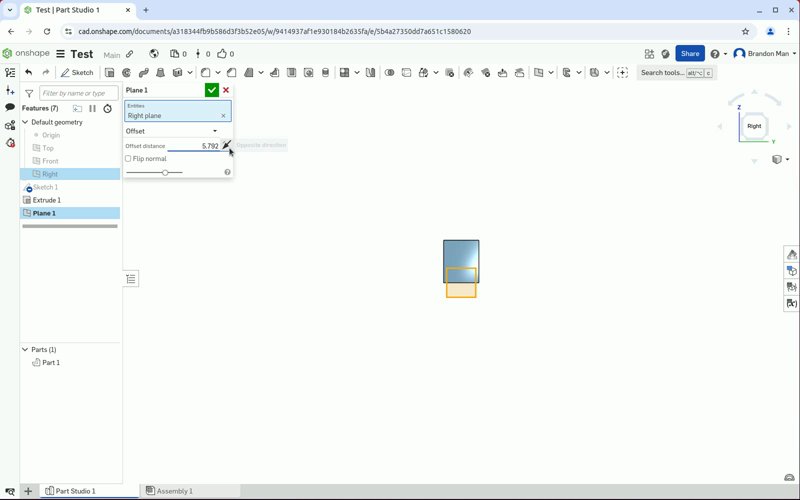
mouse_move(229, 147)
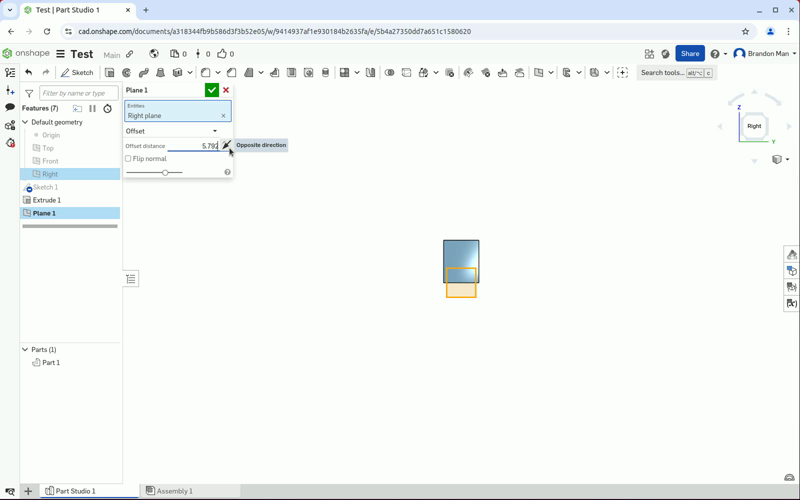
click(229, 147)
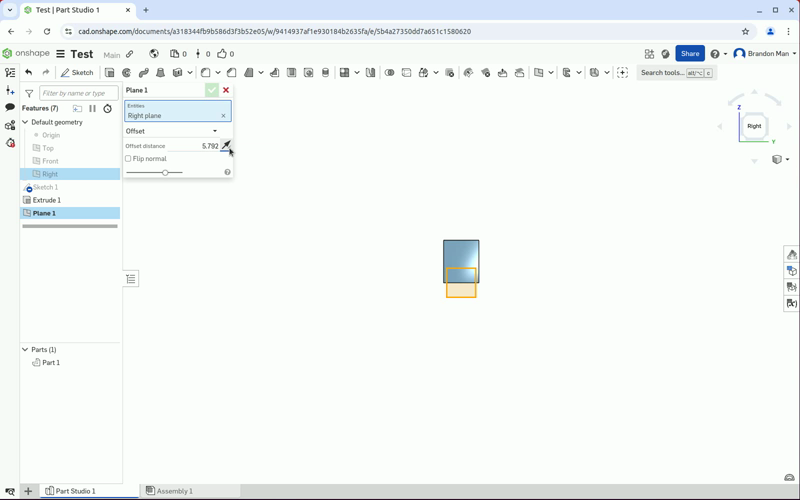
key(enter, 2)
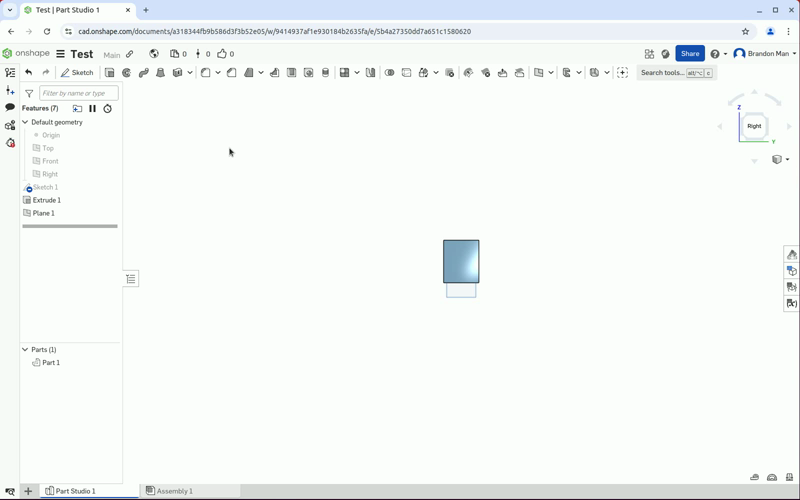
key(shift+s)
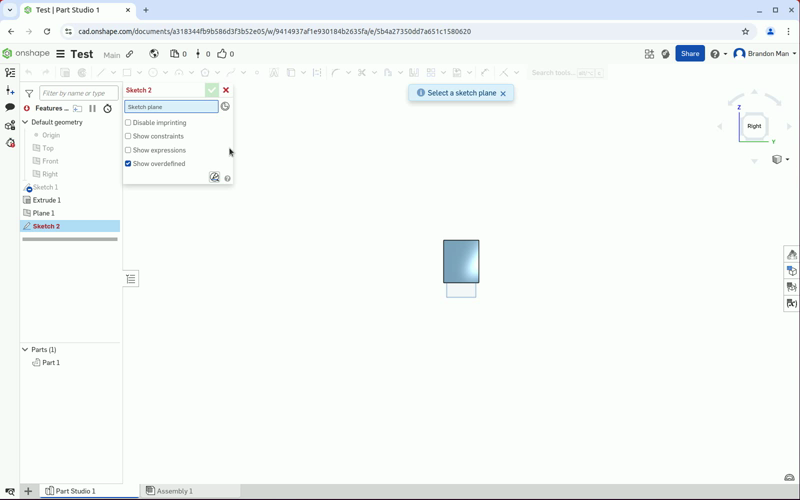
mouse_move(73, 215)
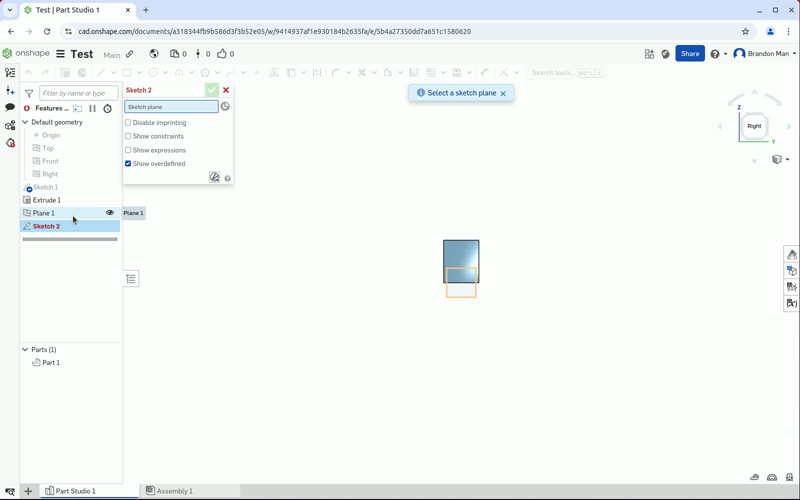
click(73, 215)
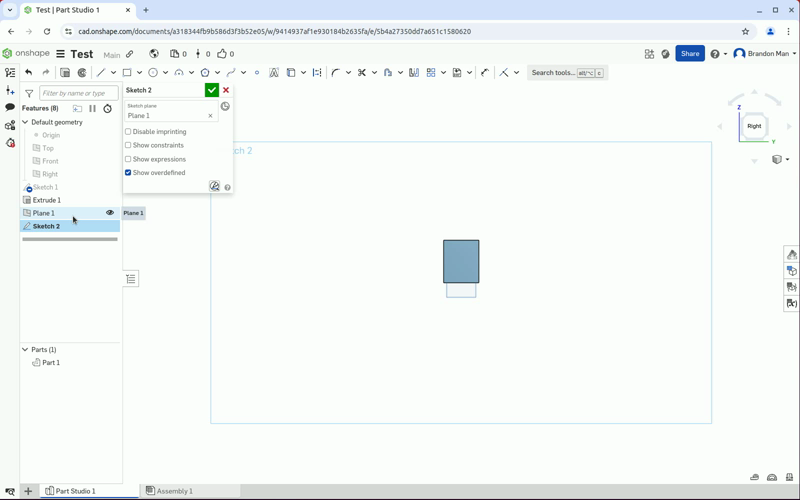
mouse_move(73, 352)
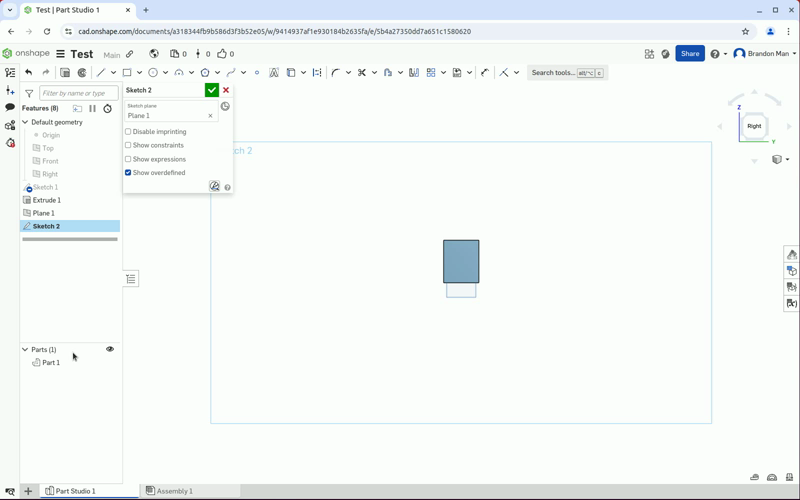
key(y)
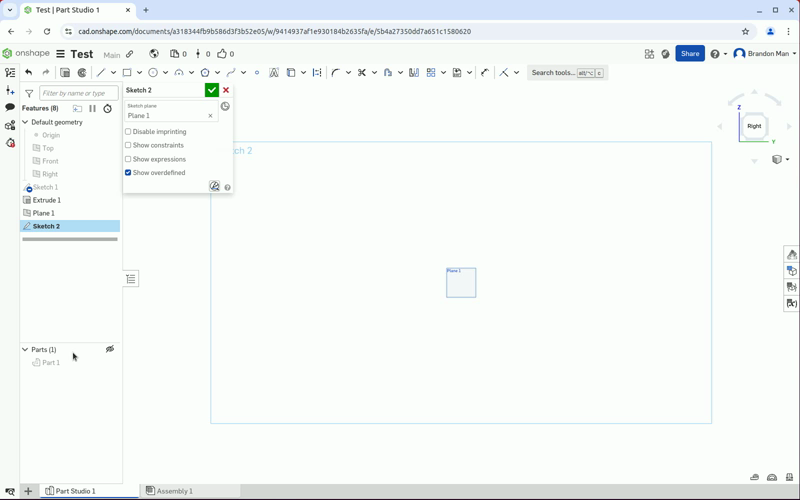
key(c)
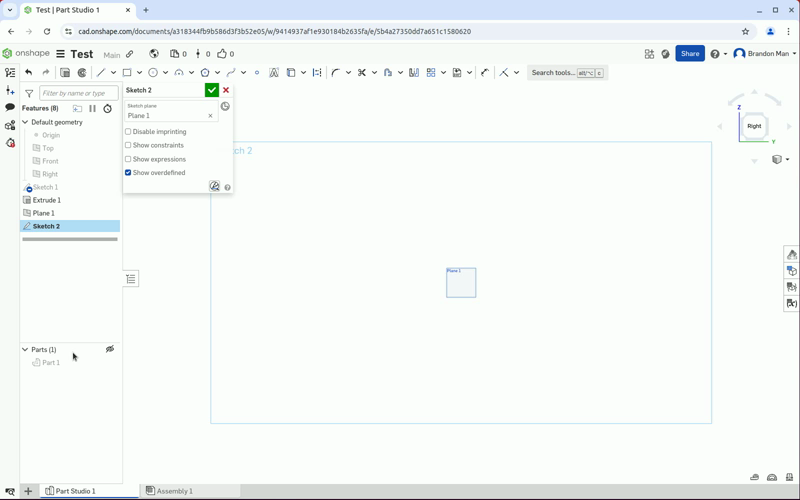
key_down(shift)
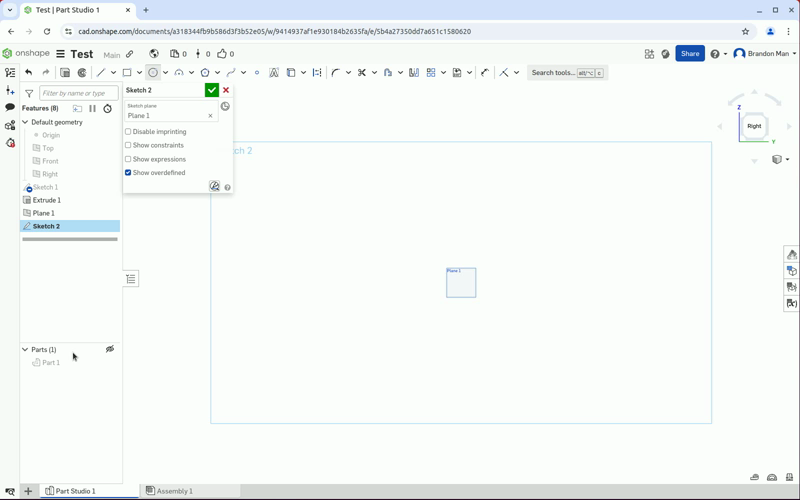
mouse_move(461, 254)
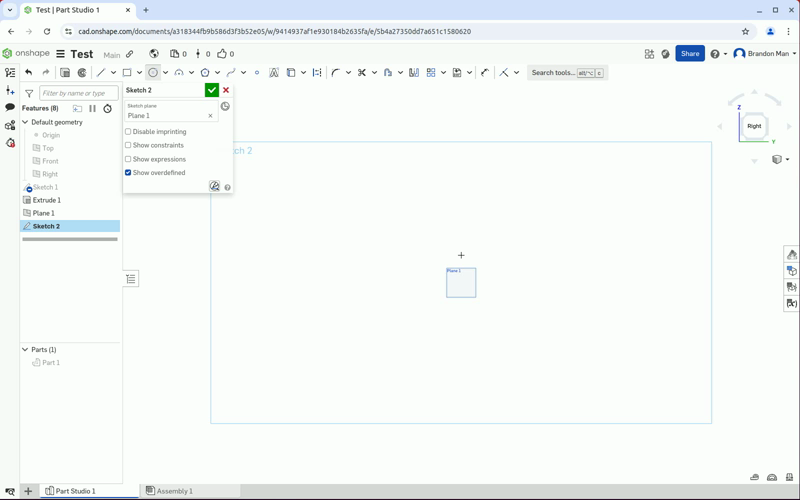
click(461, 254)
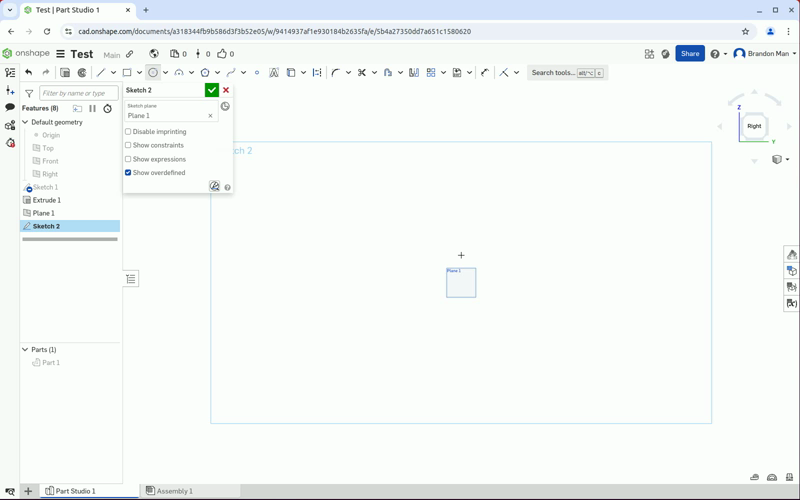
key_up(shift)
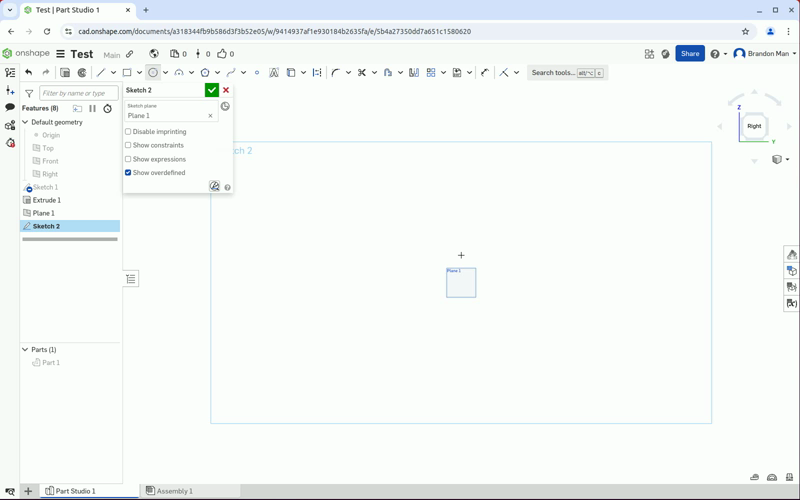
mouse_move(473, 254)
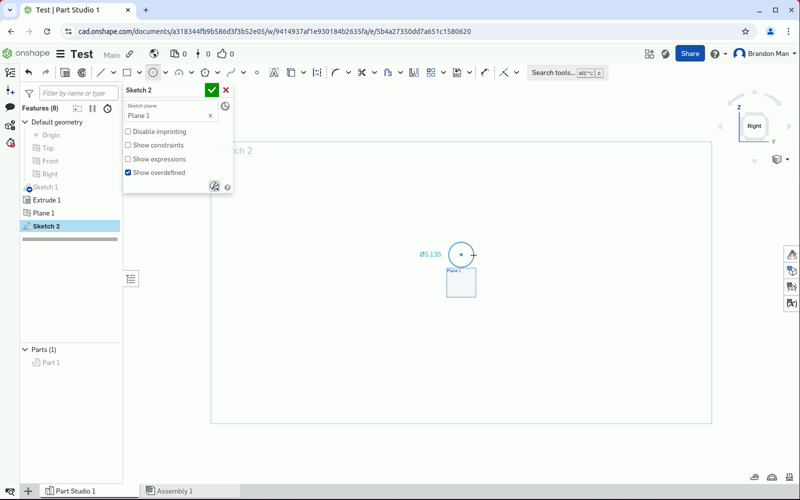
click(473, 254)
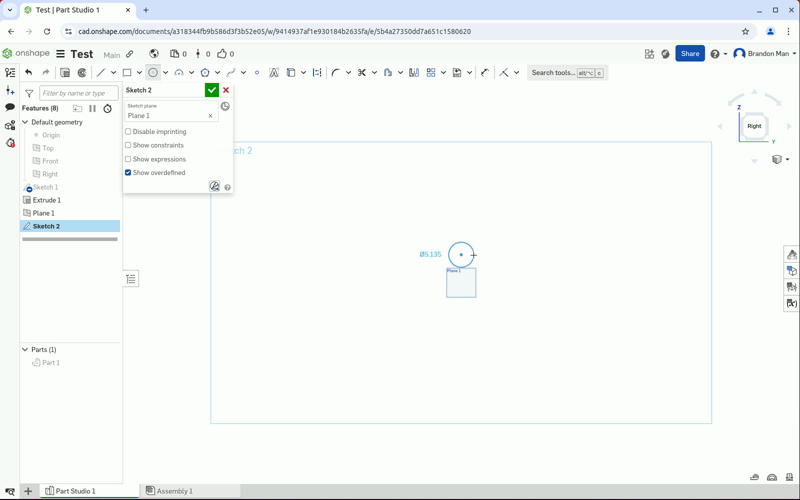
key(esc)
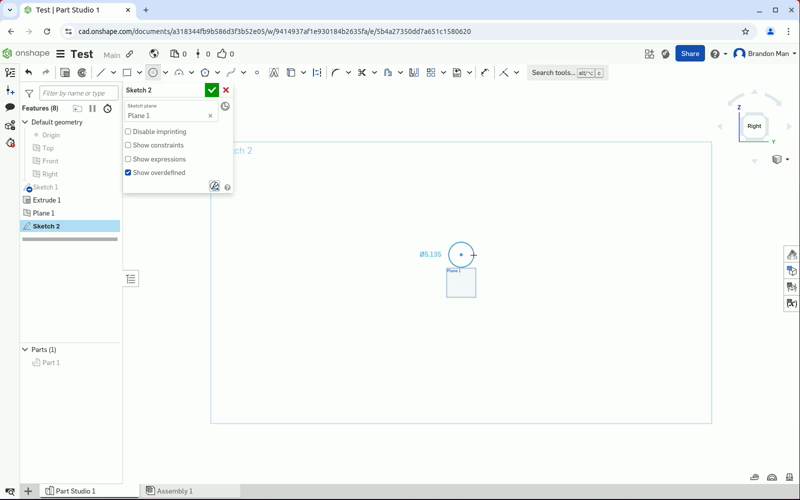
mouse_move(471, 252)
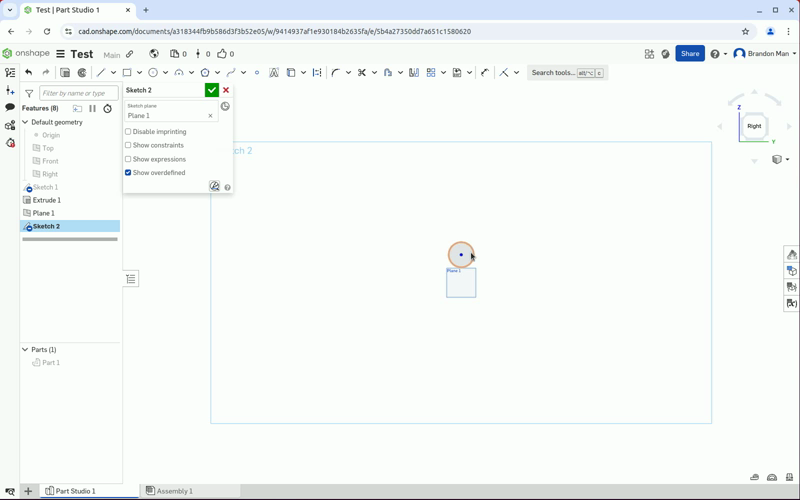
scroll(6)
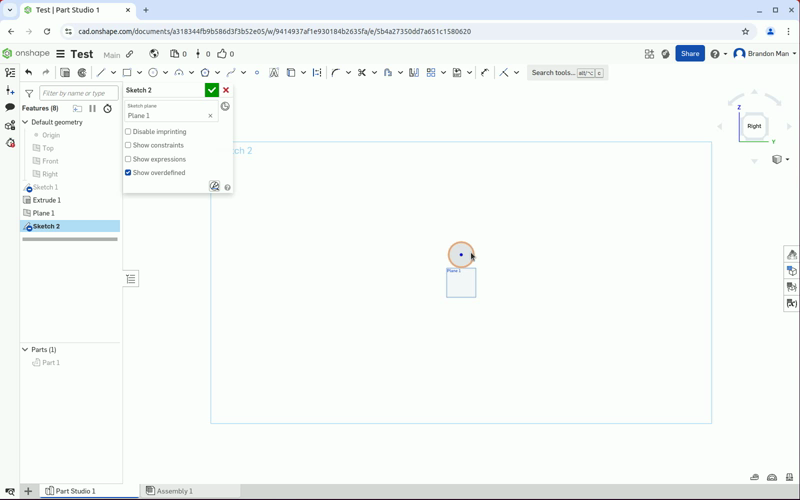
scroll(6)
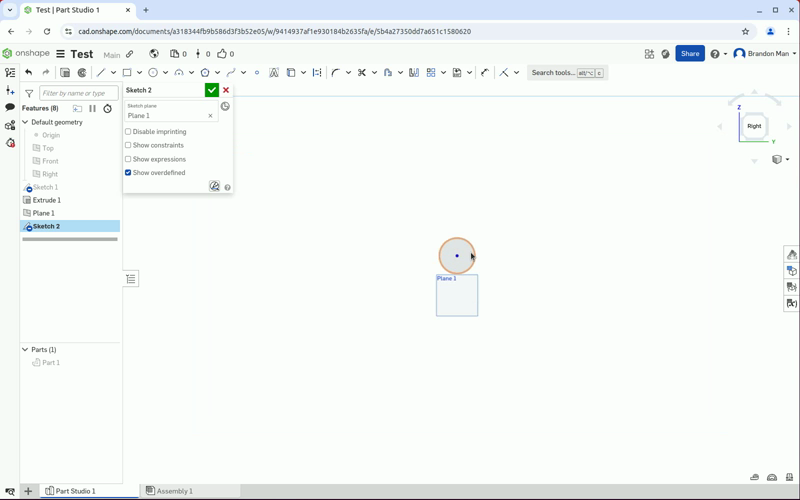
scroll(6)
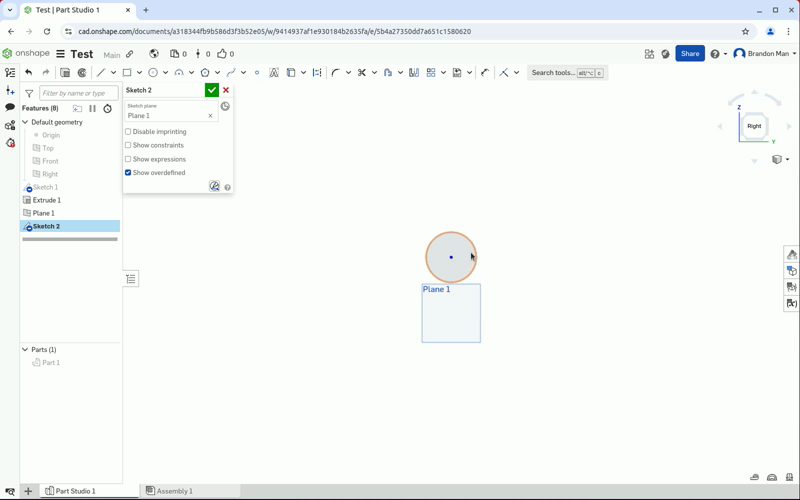
scroll(6)
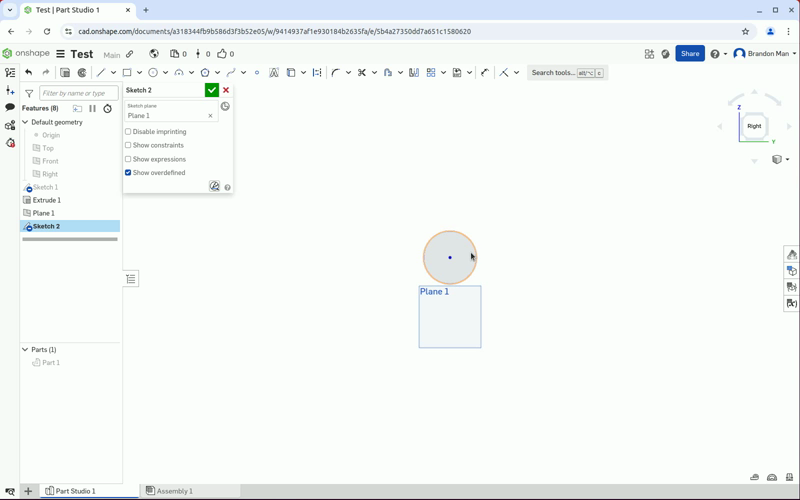
scroll(6)
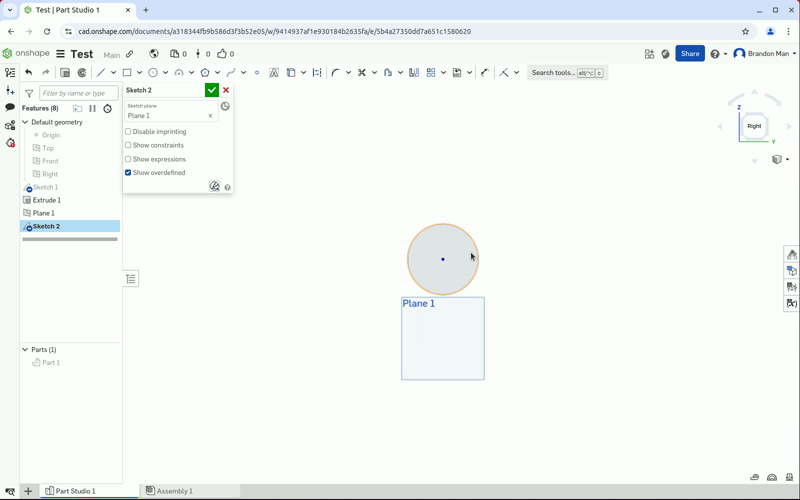
scroll(6)
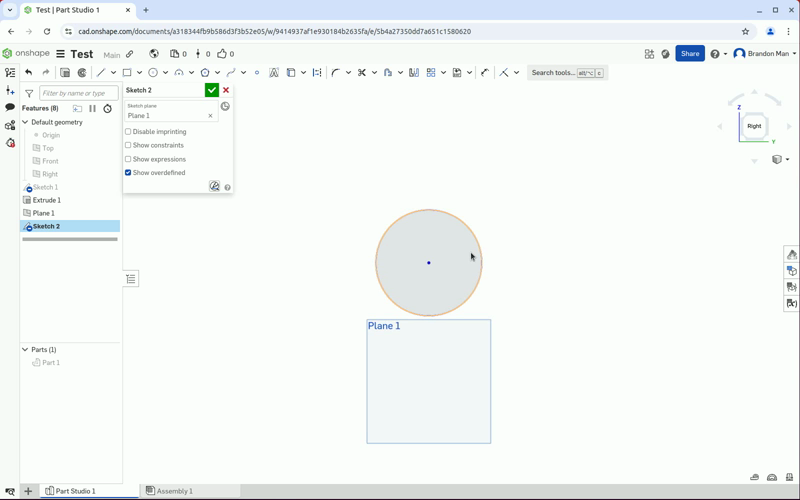
scroll(6)
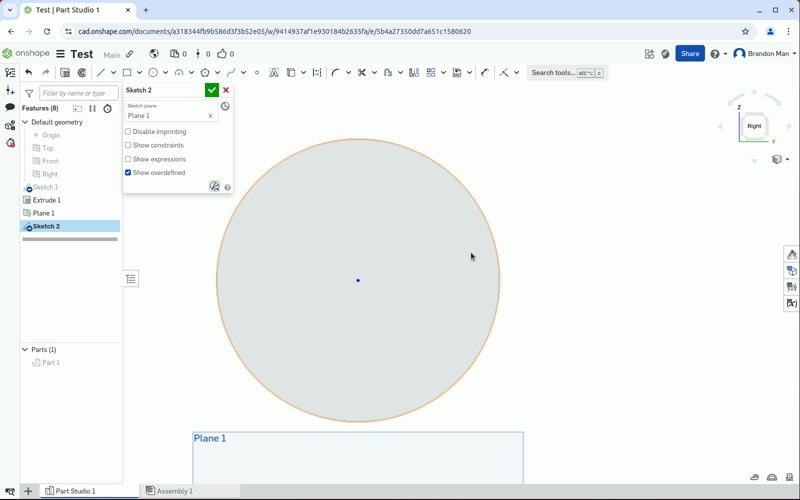
click(471, 252)
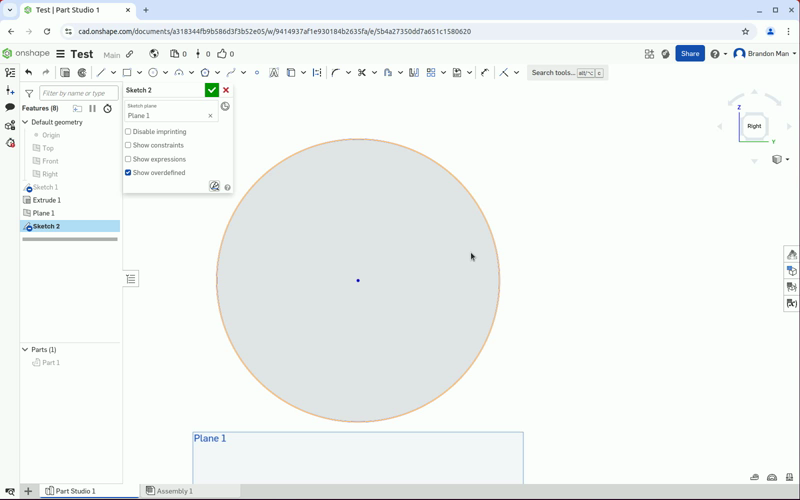
scroll(-6)
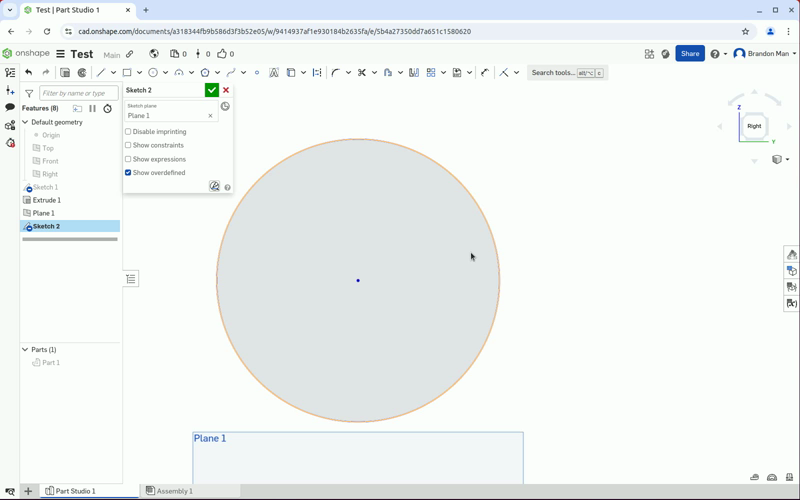
scroll(-6)
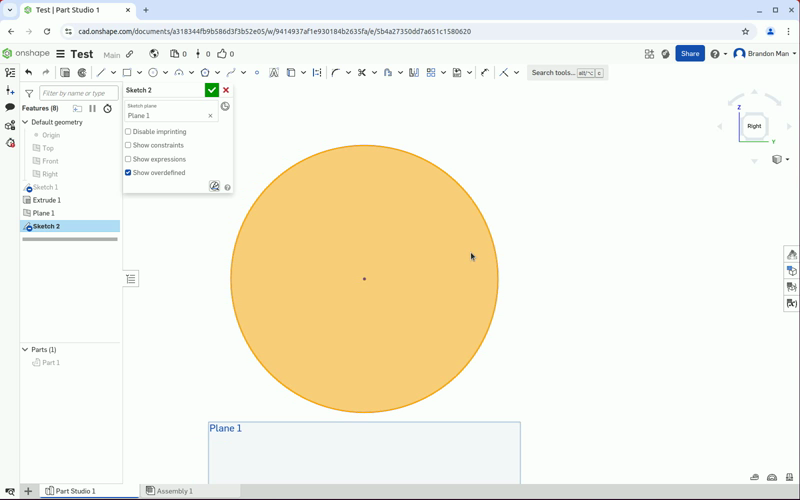
scroll(-6)
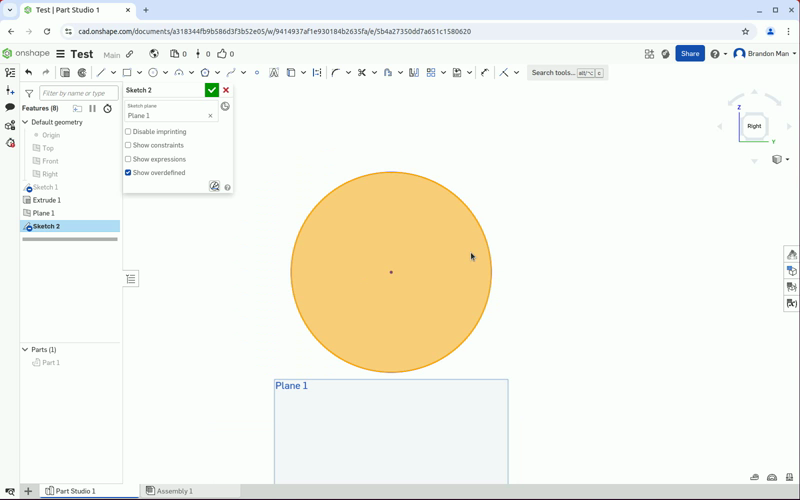
scroll(-6)
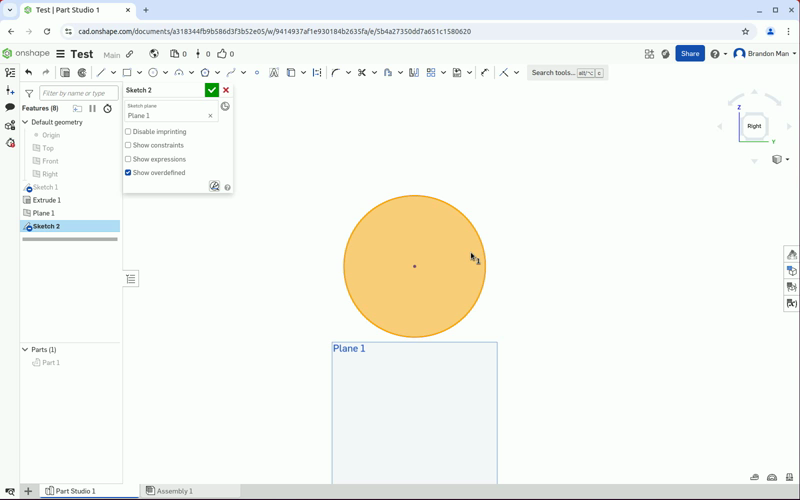
scroll(-6)
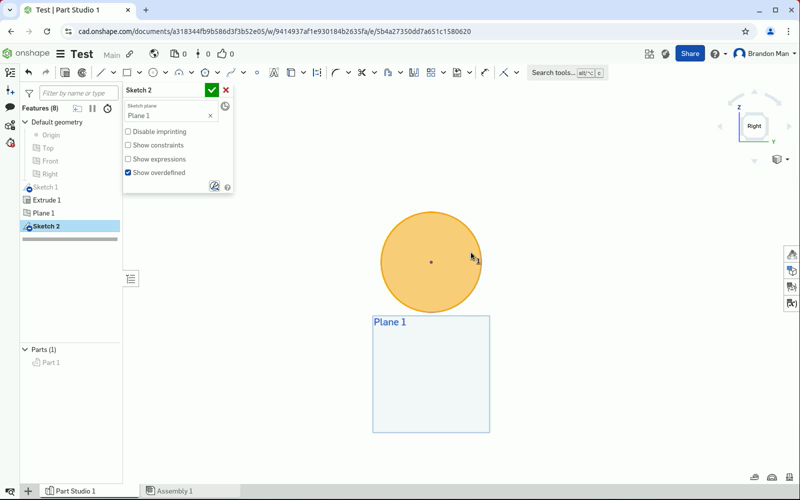
scroll(-6)
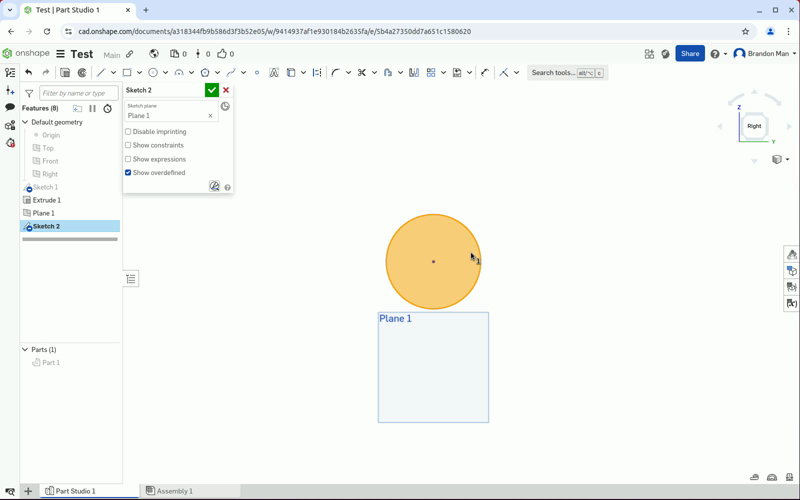
scroll(-6)
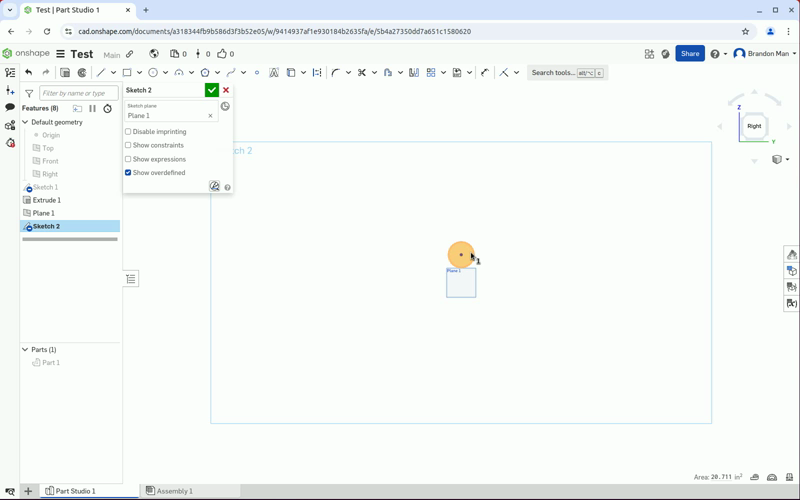
mouse_move(73, 352)
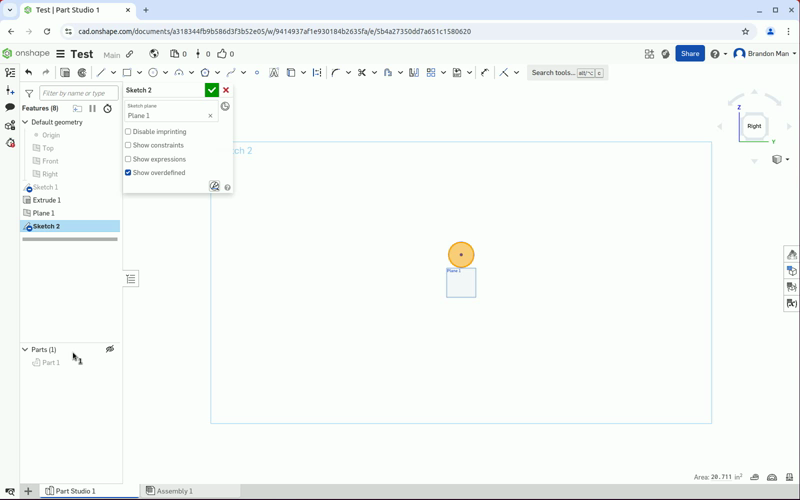
key(shift+y)
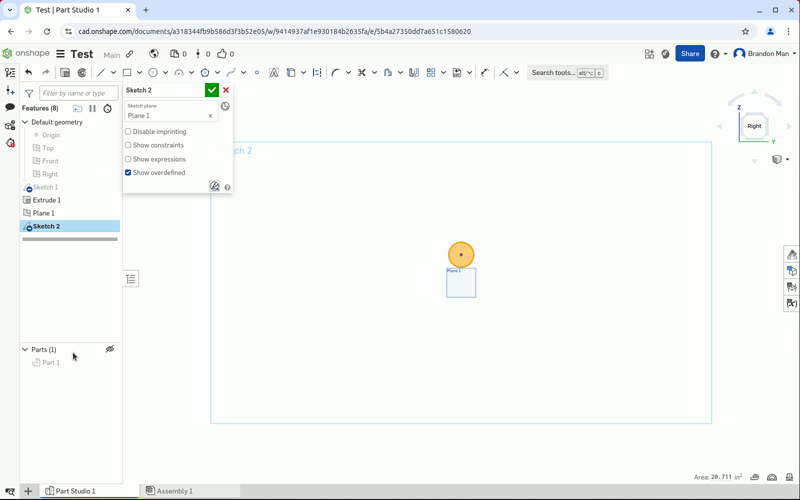
key(shift+e)
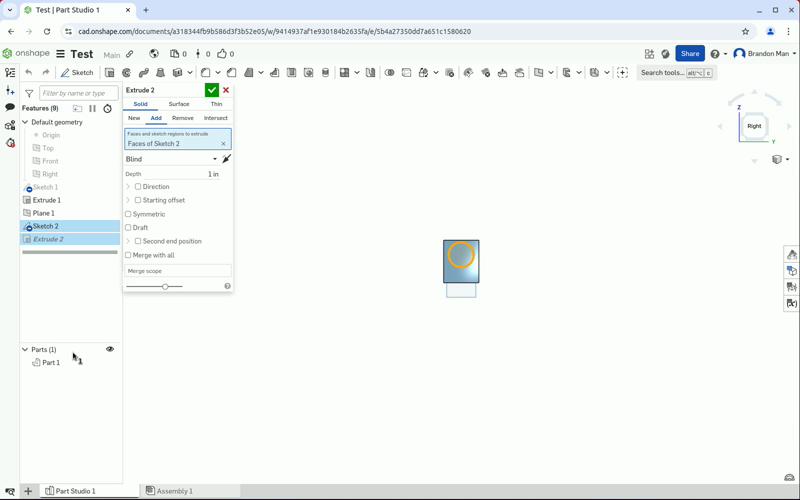
mouse_move(143, 106)
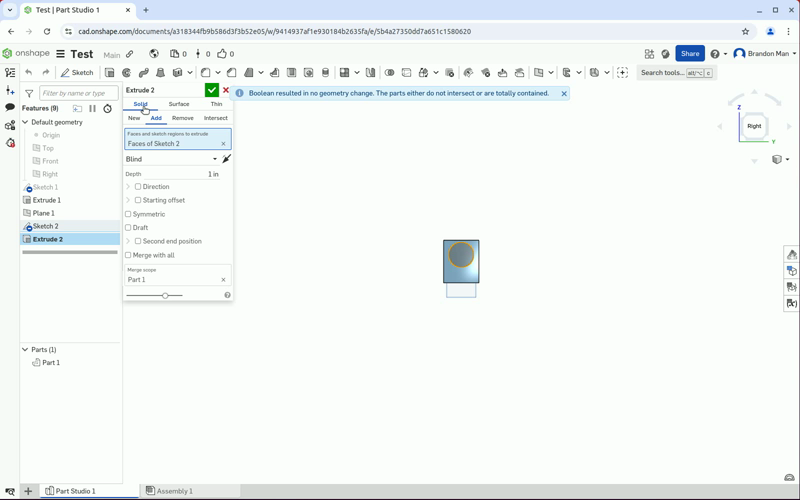
click(143, 106)
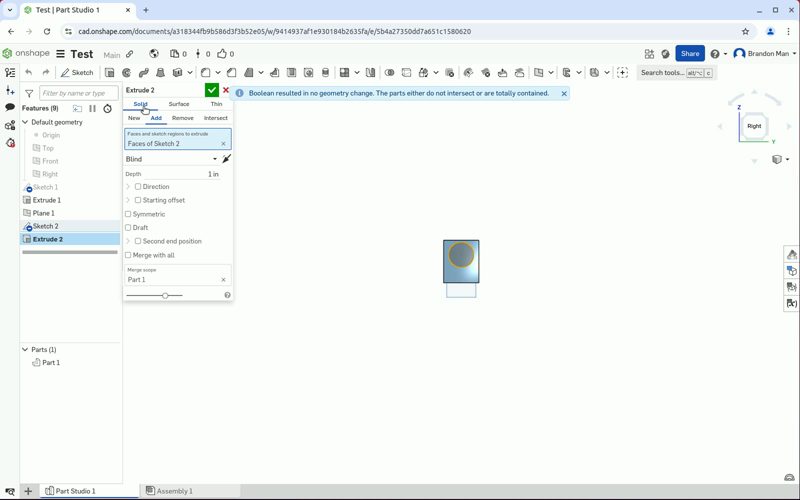
mouse_move(137, 120)
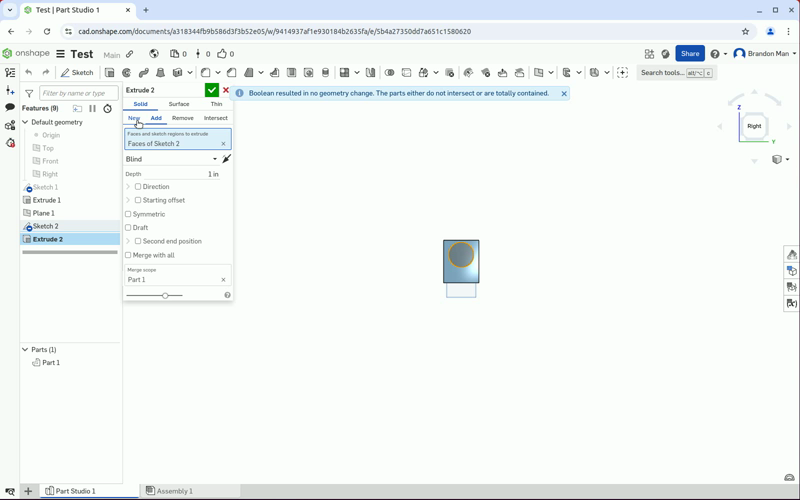
click(137, 120)
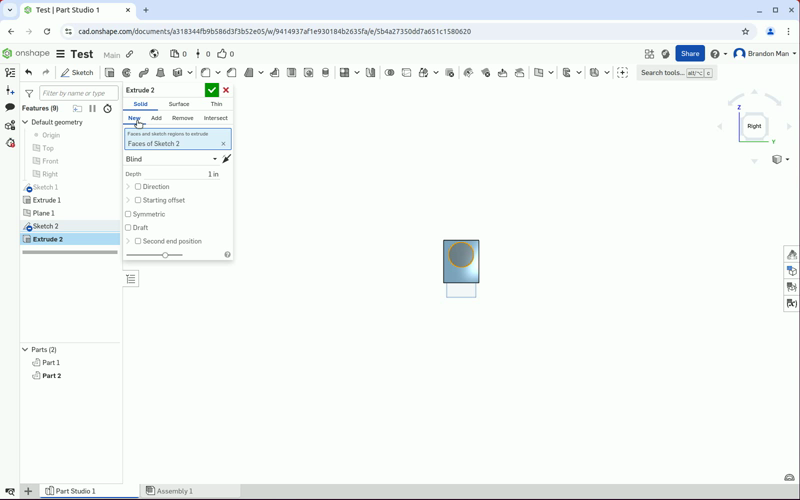
key(tab, 4)
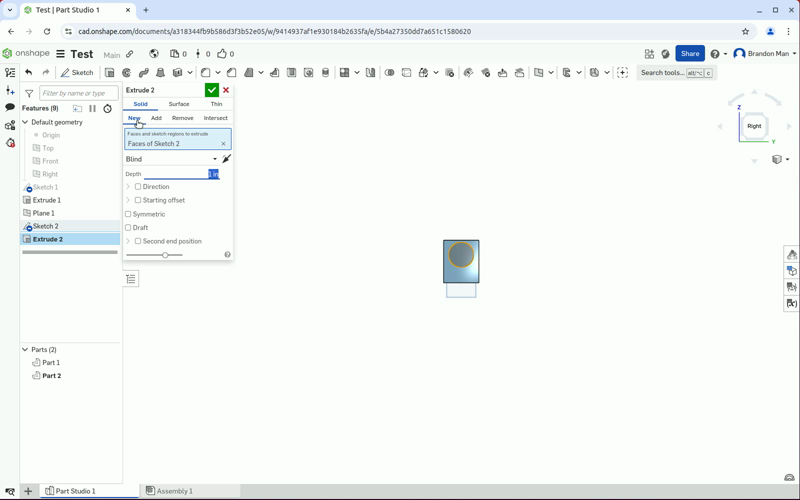
text(11.554)
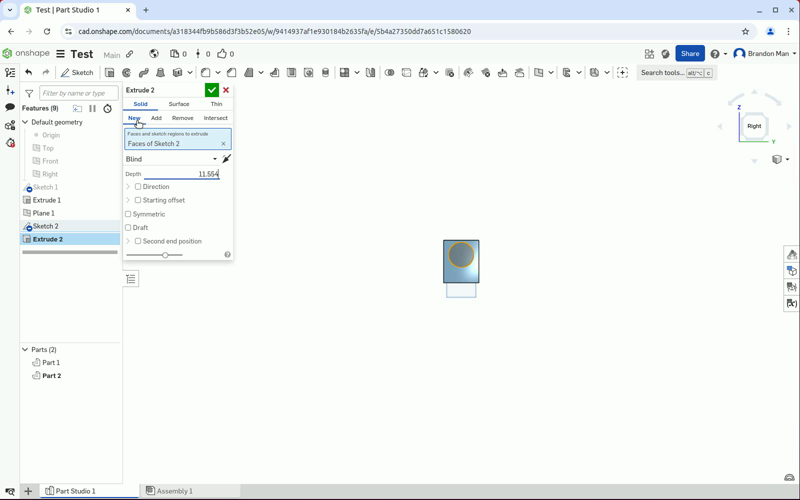
key(enter)
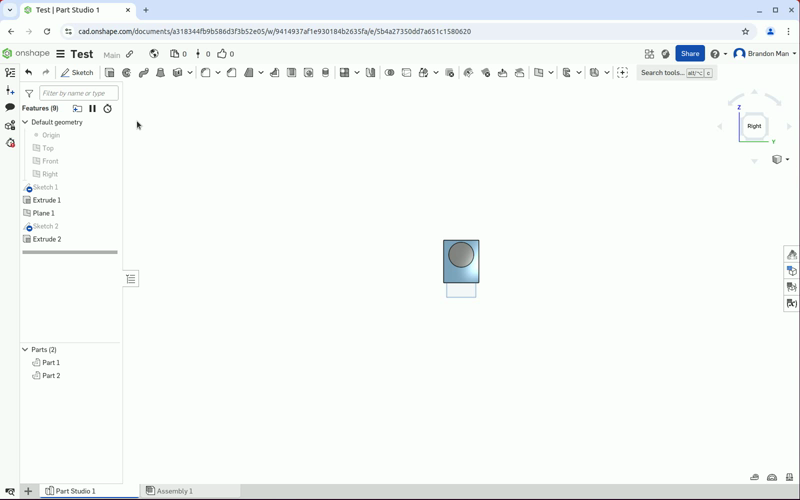
key(shift+h)
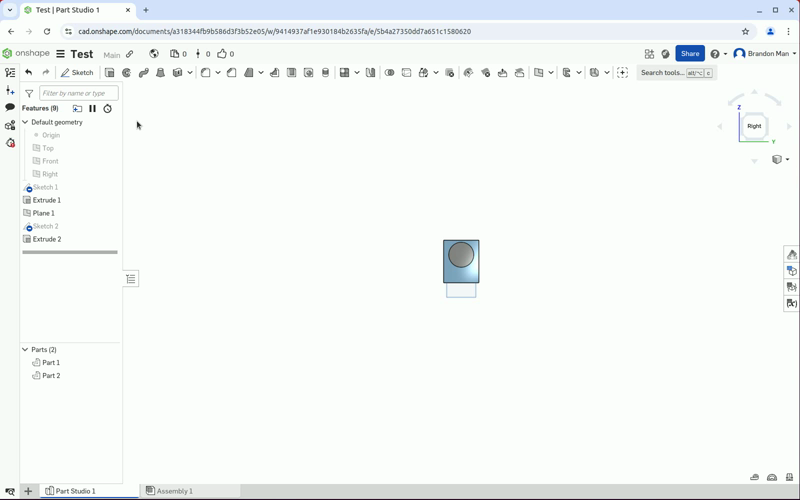
key(shift+h)
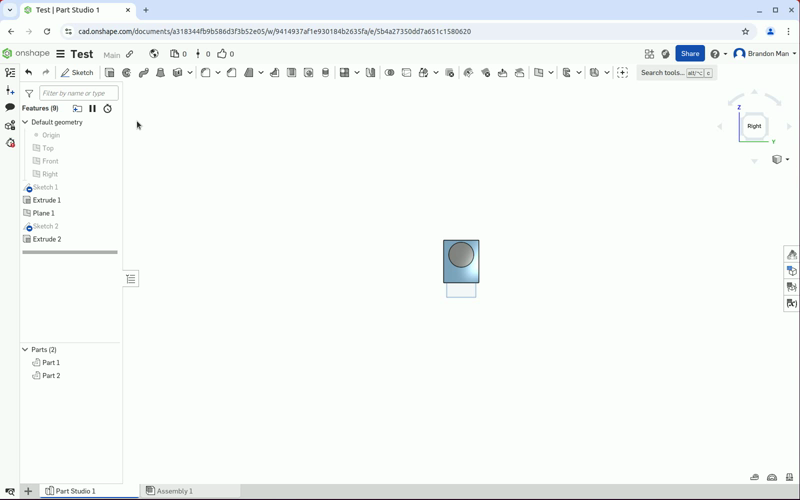
mouse_move(73, 189)
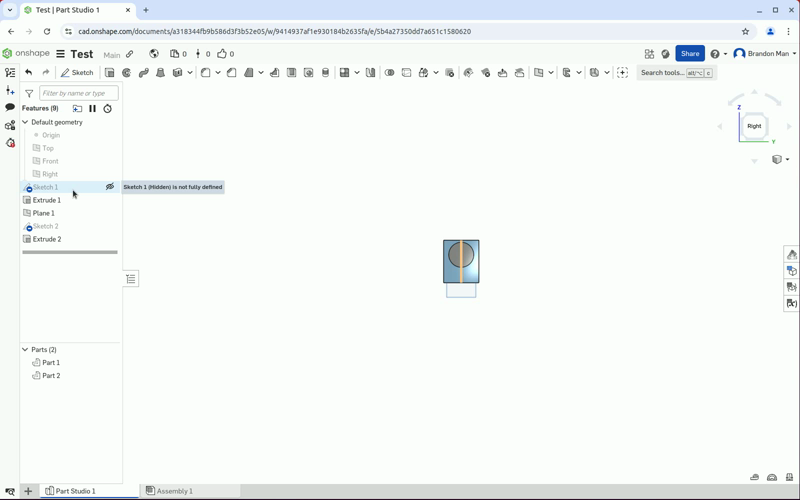
click(73, 189)
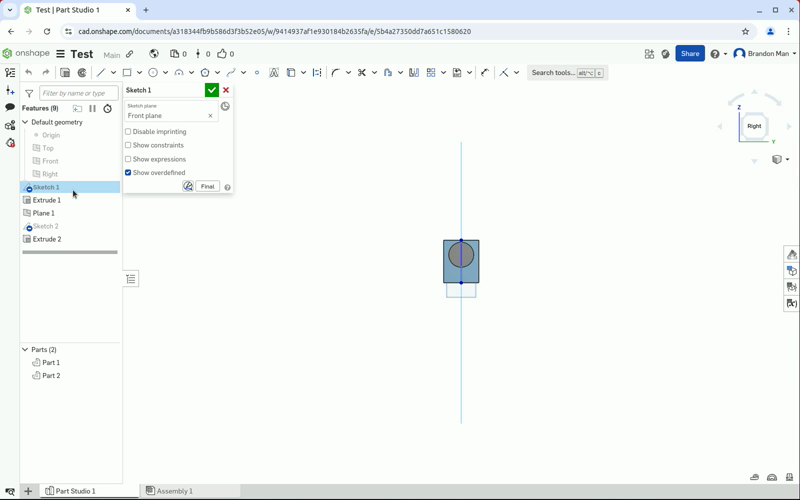
mouse_move(229, 92)
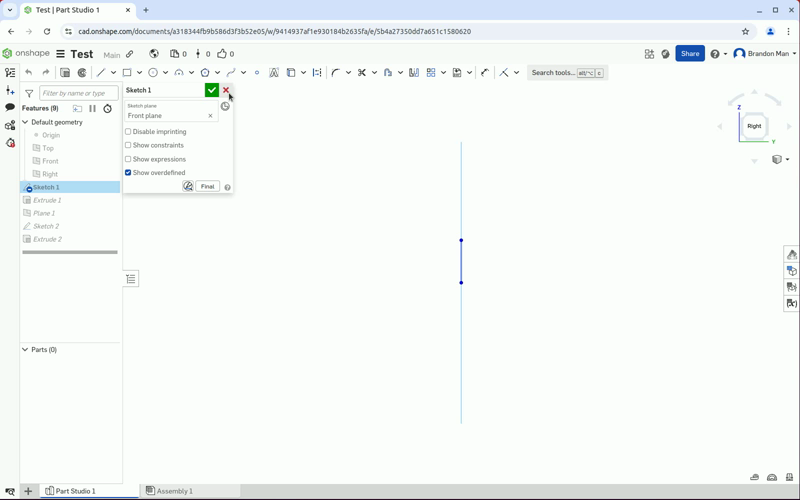
click(229, 92)
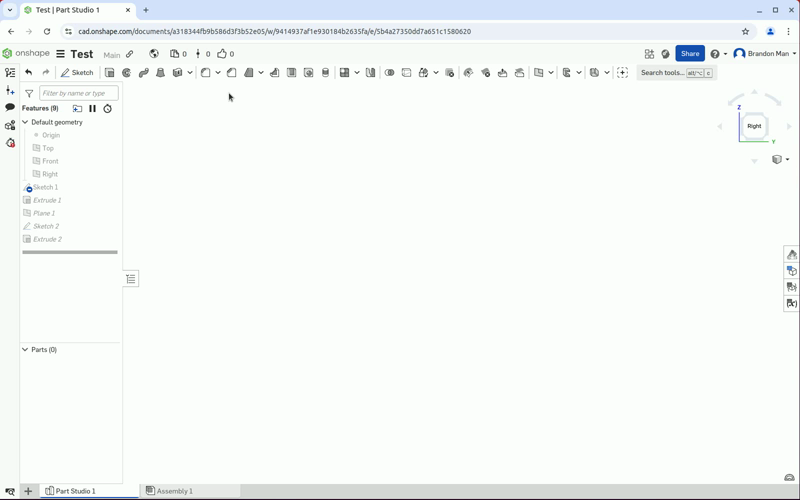
mouse_move(73, 352)
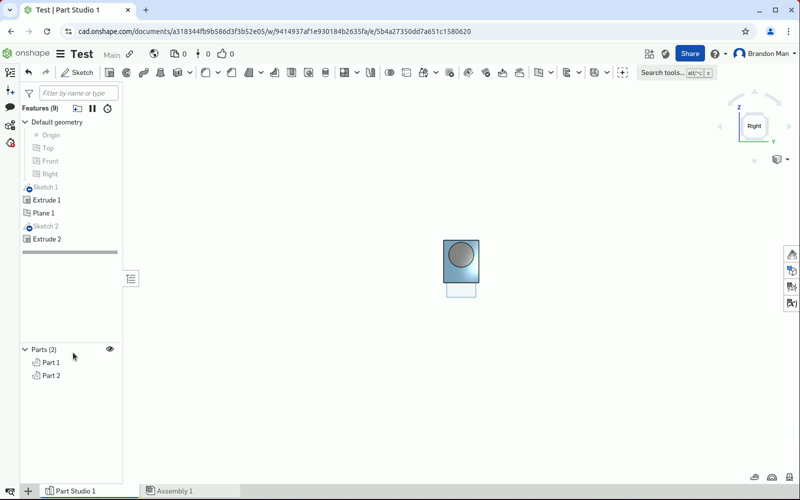
key(y)
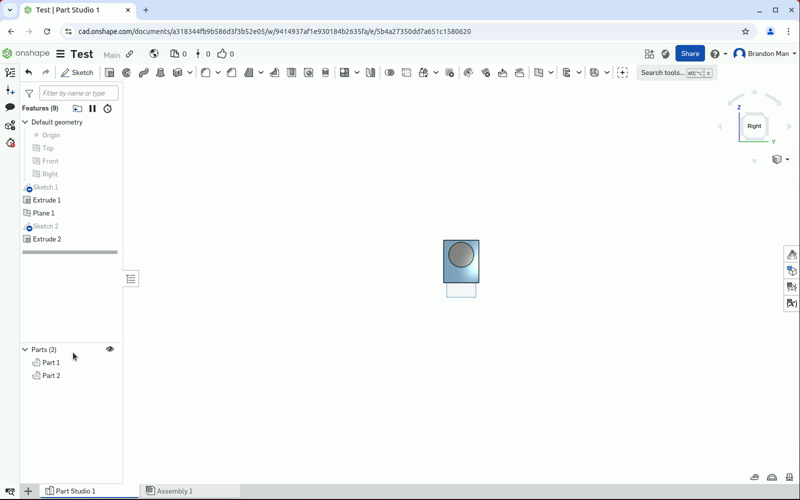
key(shift+p)
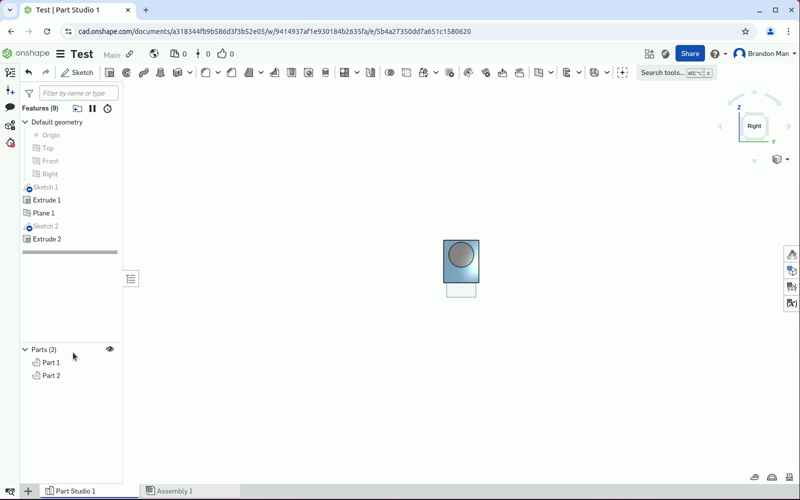
key(space)
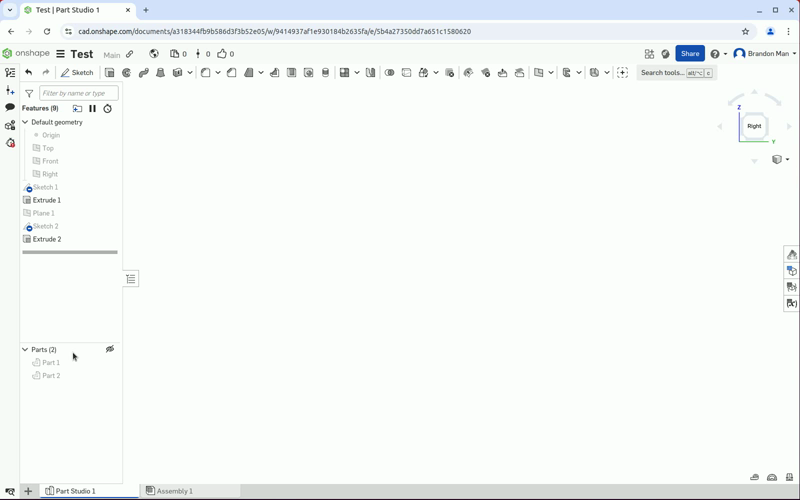
key_down(shift)
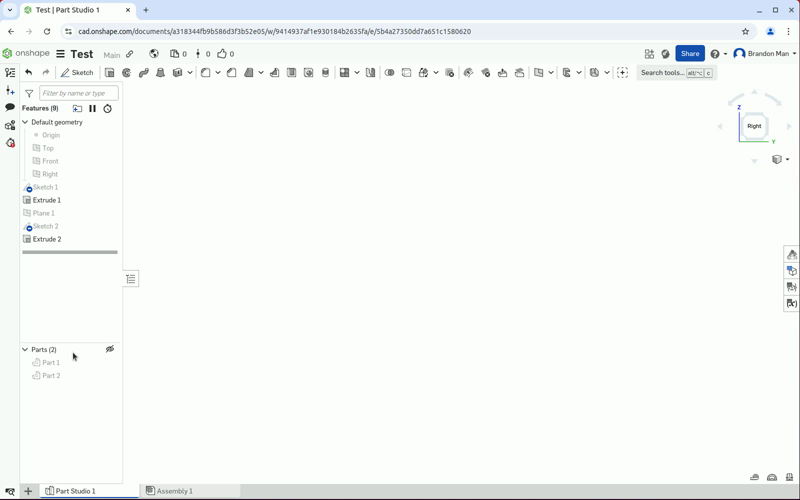
key(right)
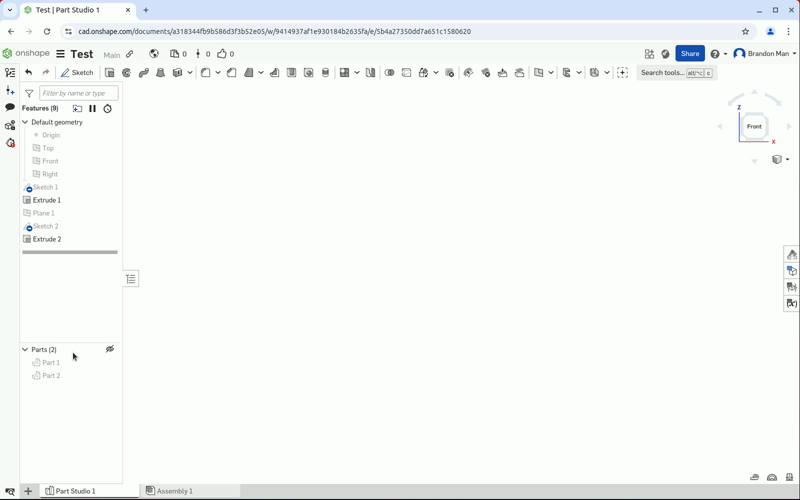
key_up(shift)
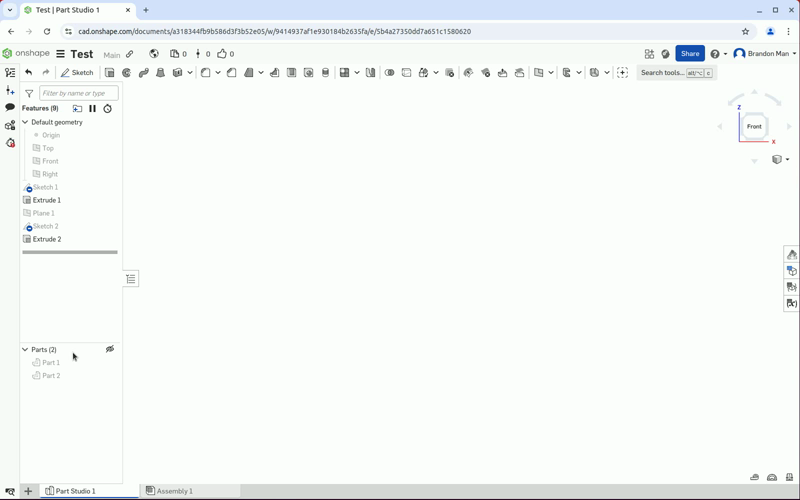
mouse_move(73, 352)
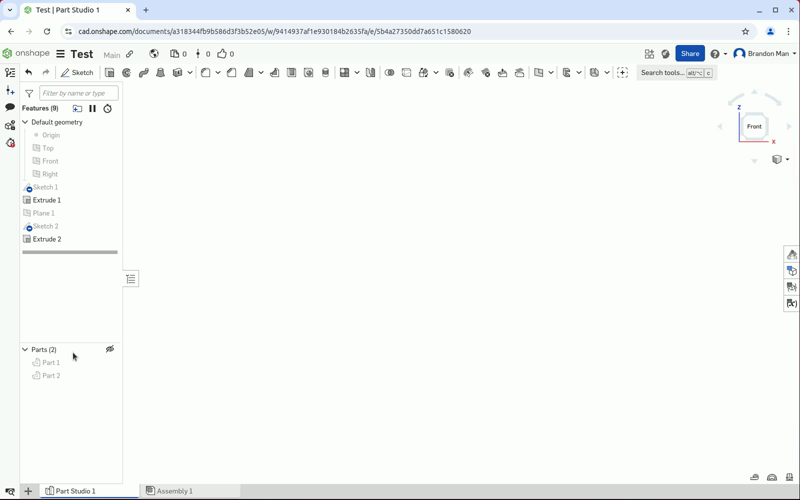
key(shift+y)
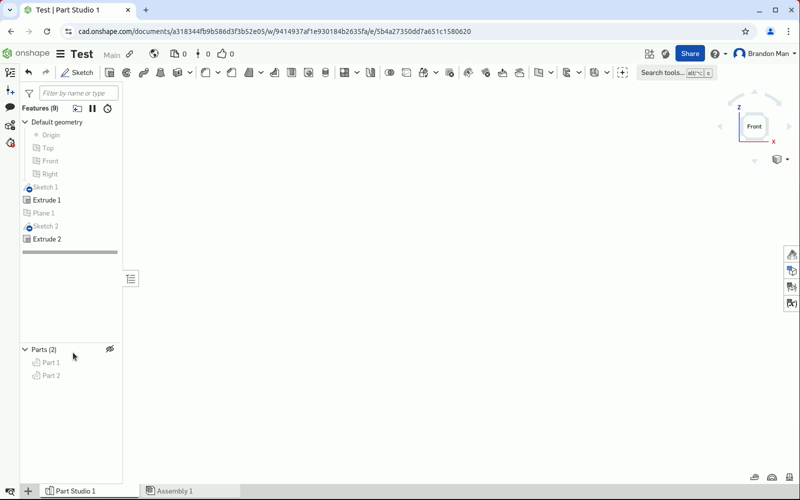
key(shift+s)
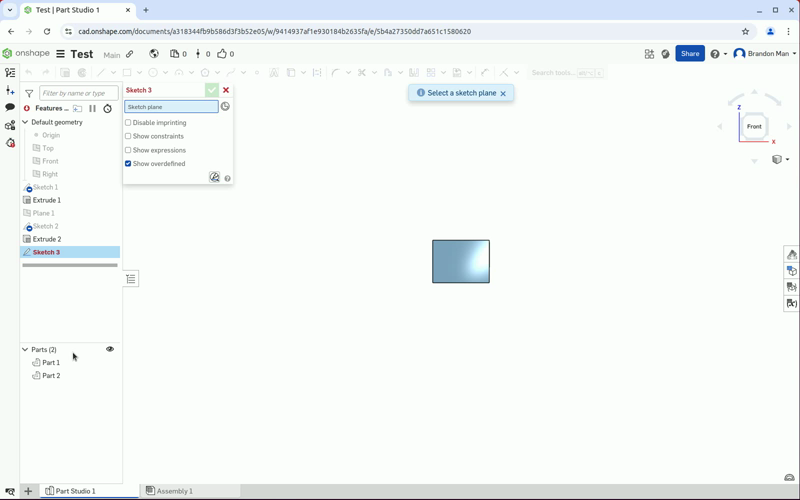
mouse_move(73, 163)
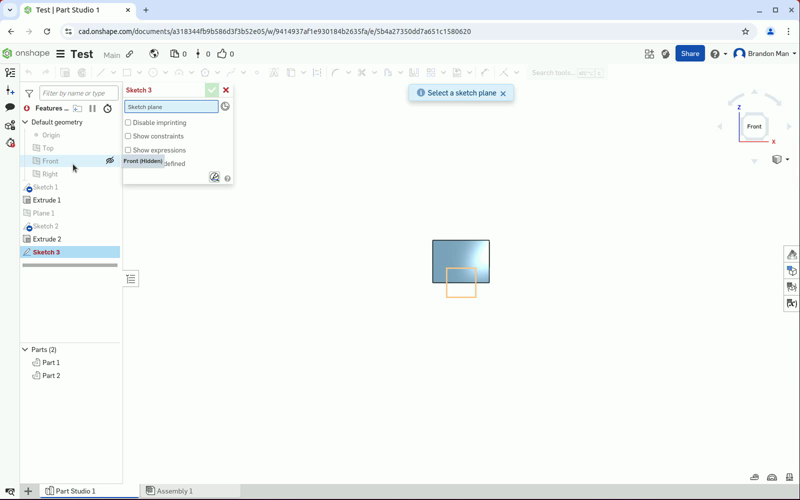
click(73, 163)
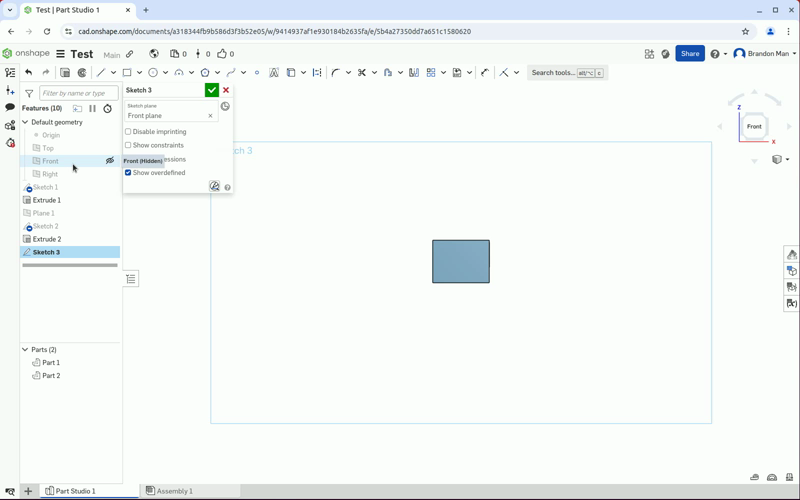
mouse_move(73, 352)
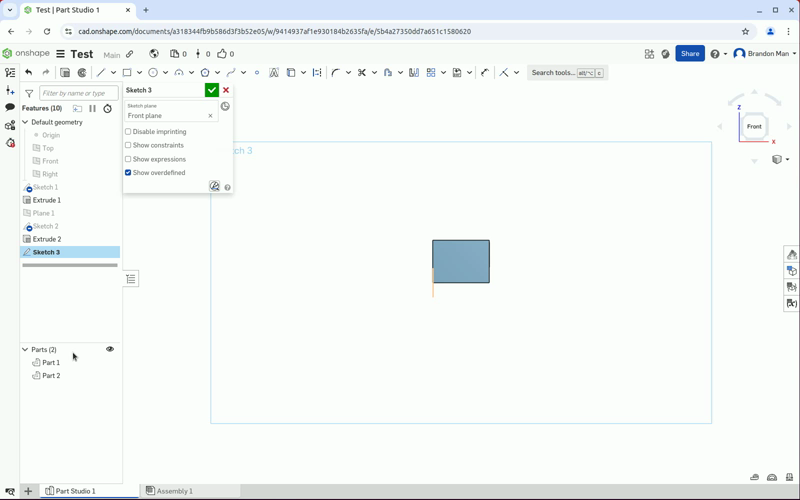
key(y)
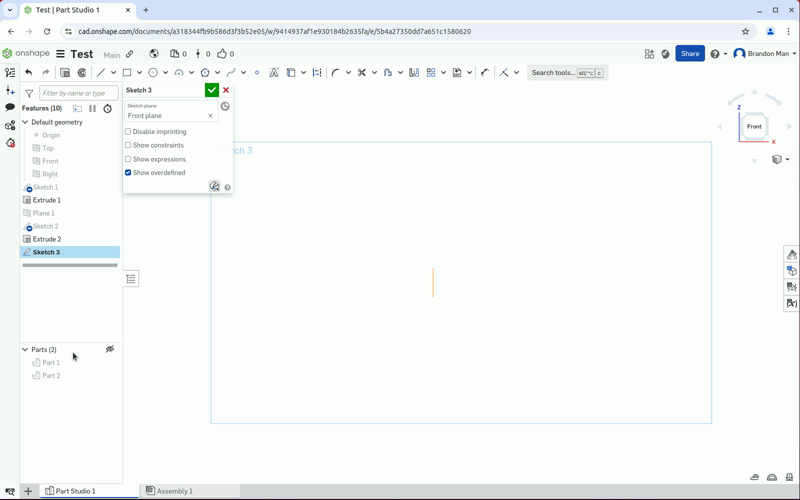
key(a)
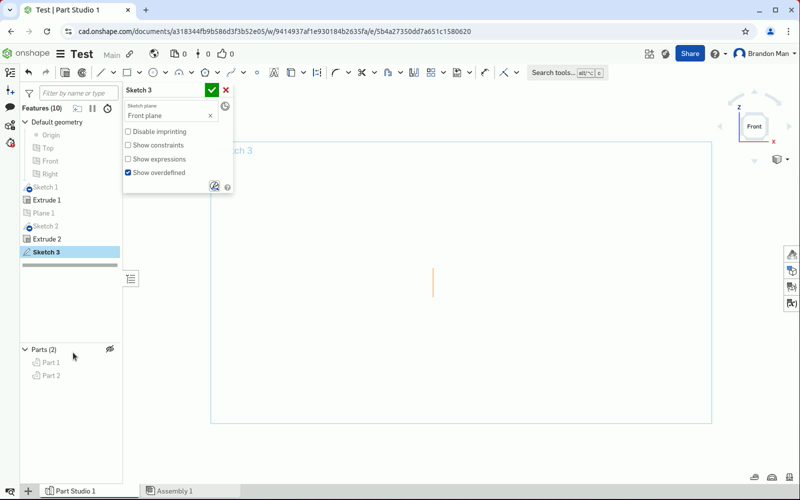
key_down(shift)
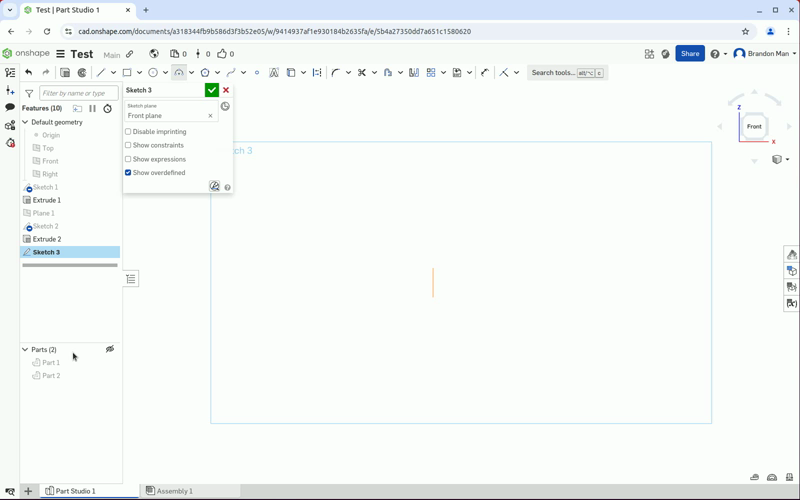
mouse_move(489, 257)
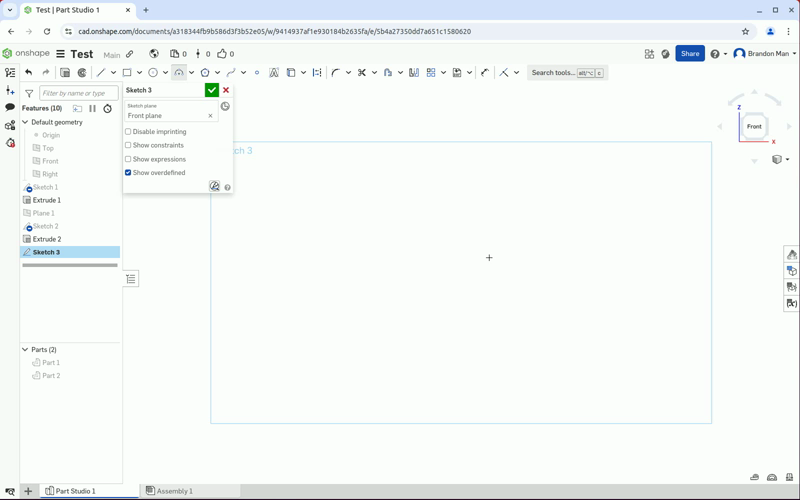
click(489, 257)
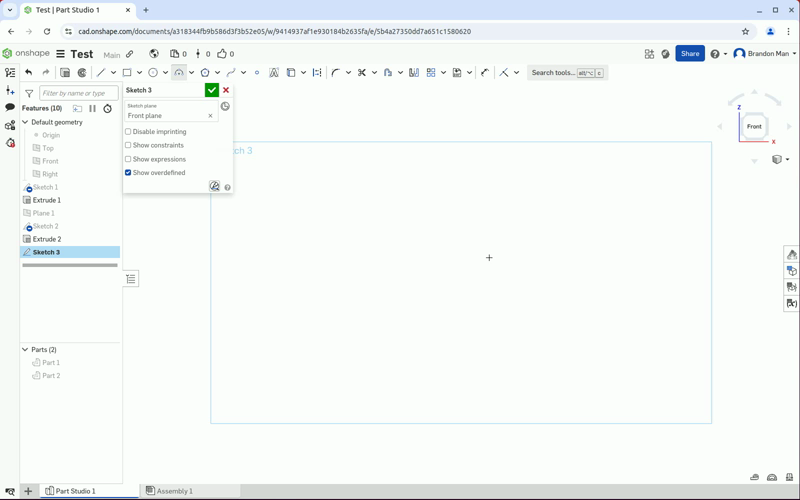
key_up(shift)
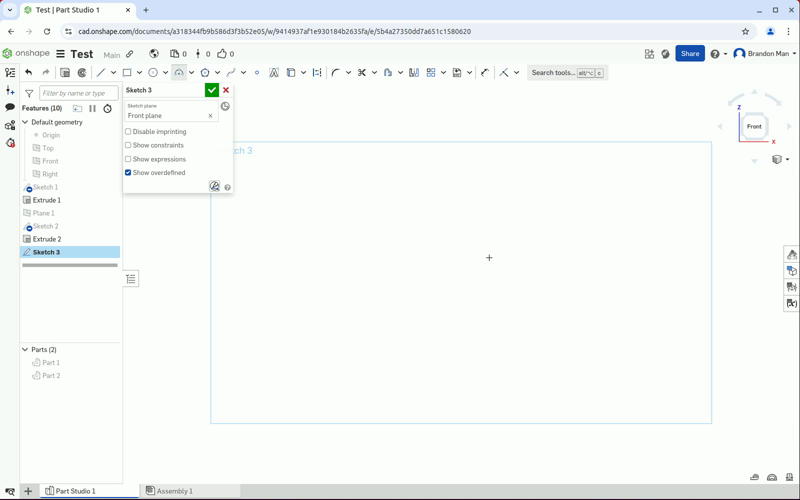
key_down(shift)
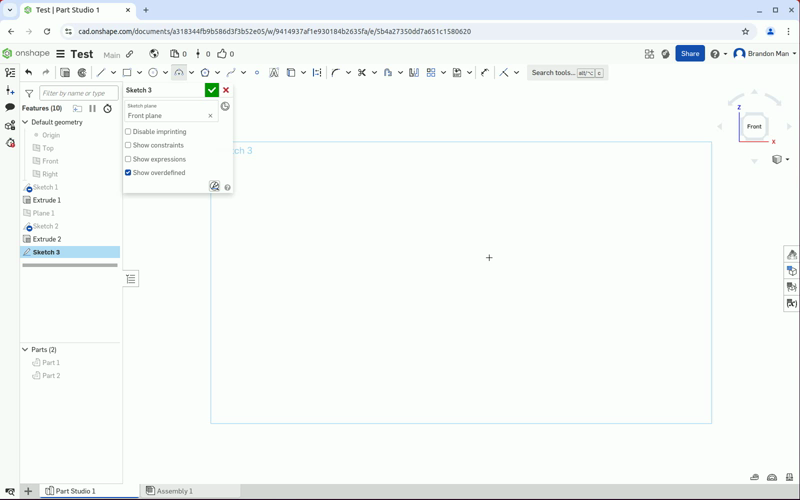
mouse_move(573, 282)
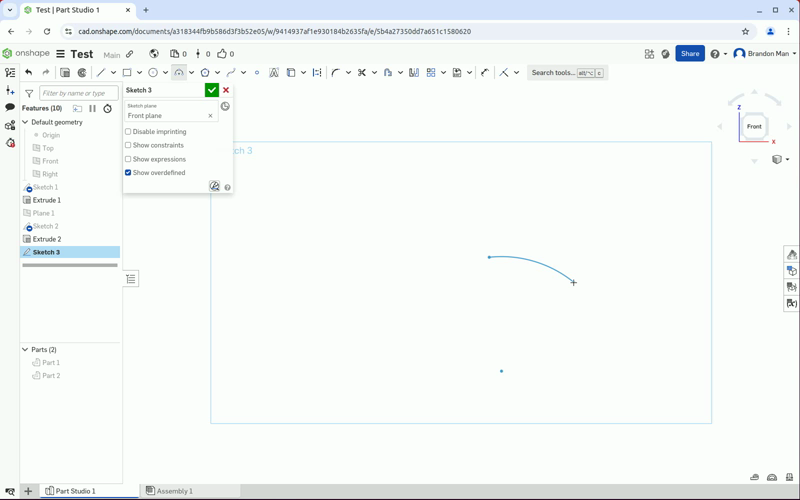
click(573, 282)
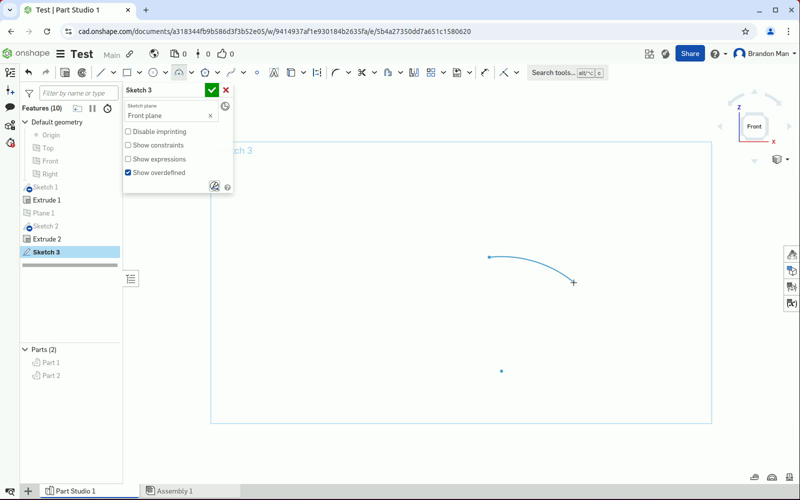
mouse_move(533, 263)
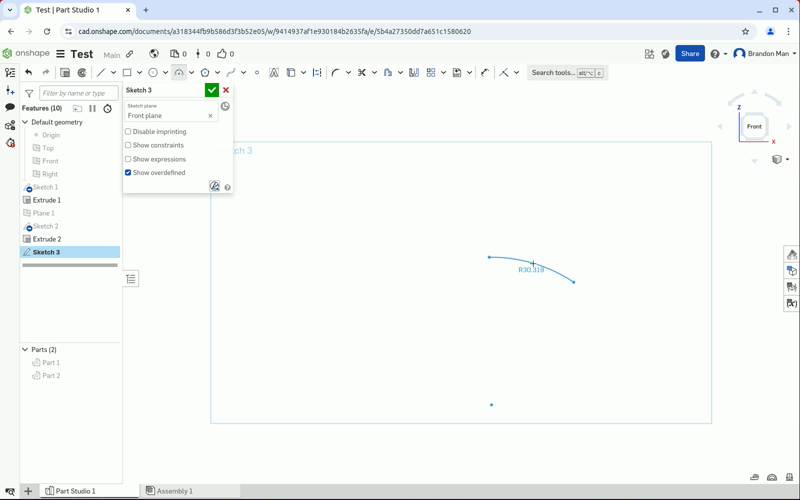
click(533, 263)
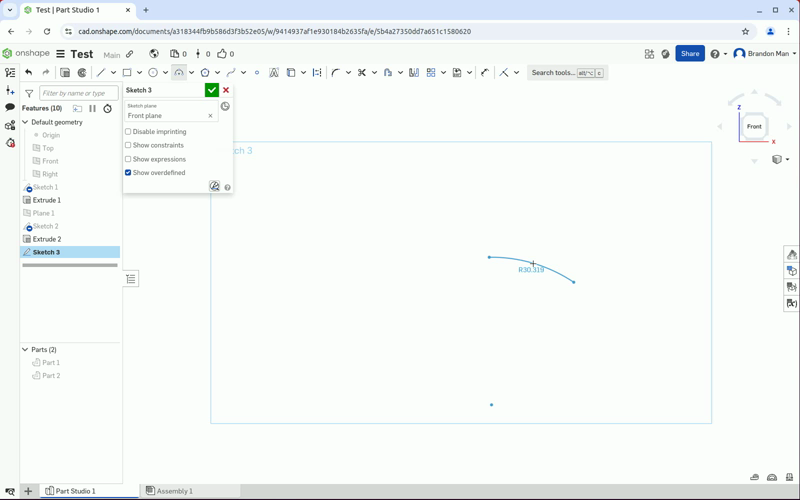
key_up(shift)
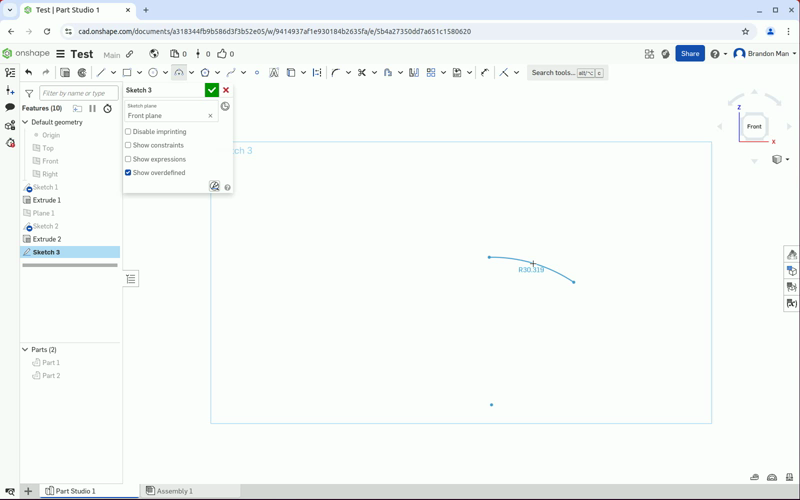
mouse_move(573, 282)
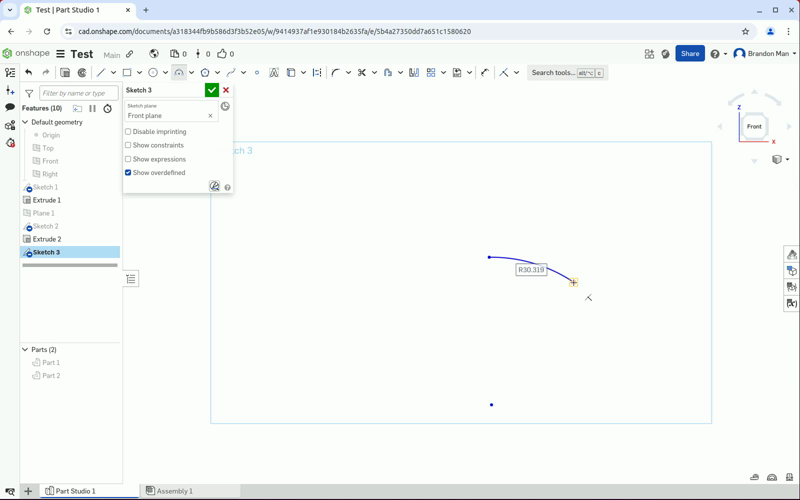
click(573, 282)
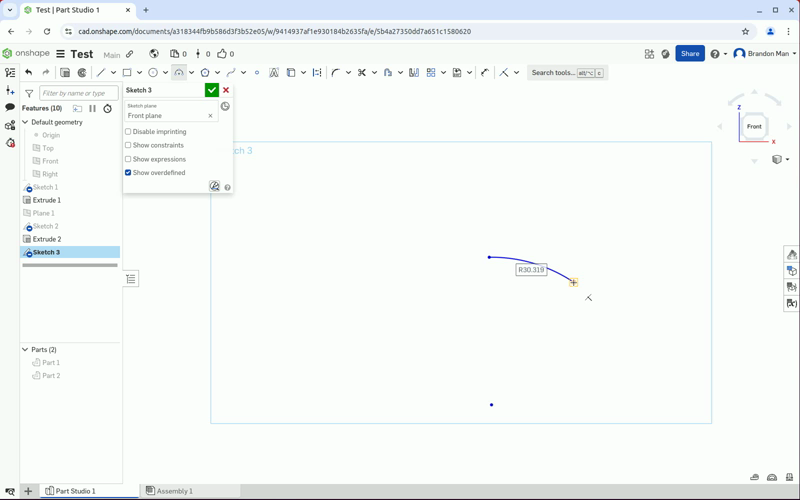
key_down(shift)
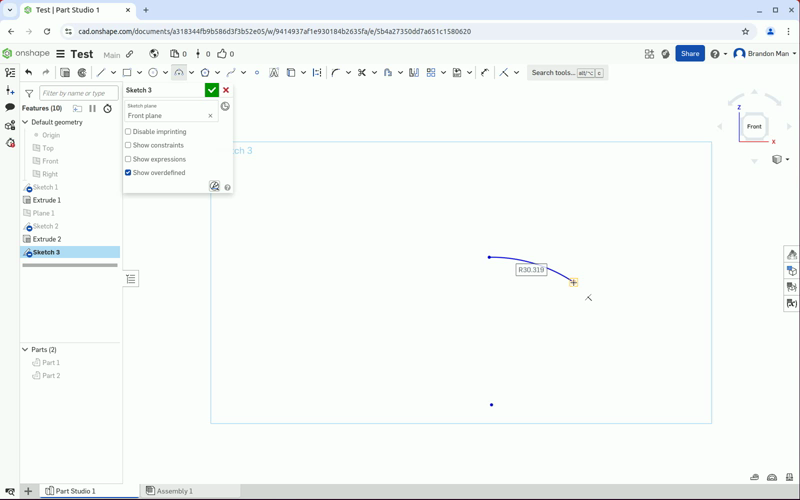
mouse_move(489, 240)
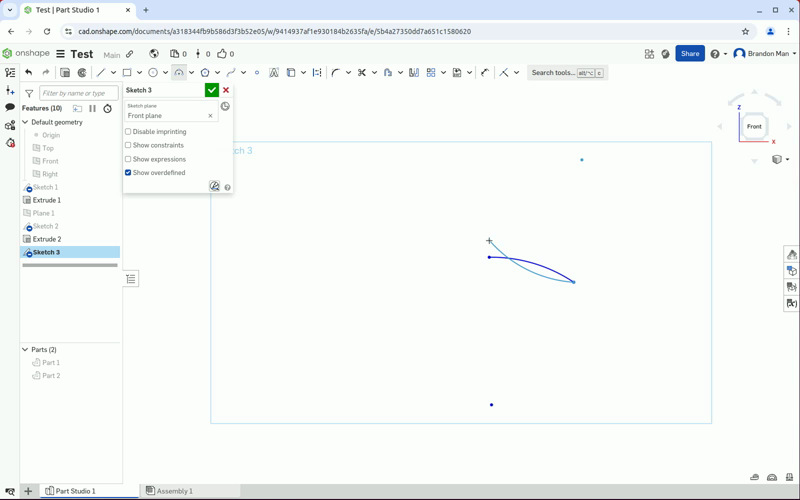
click(489, 240)
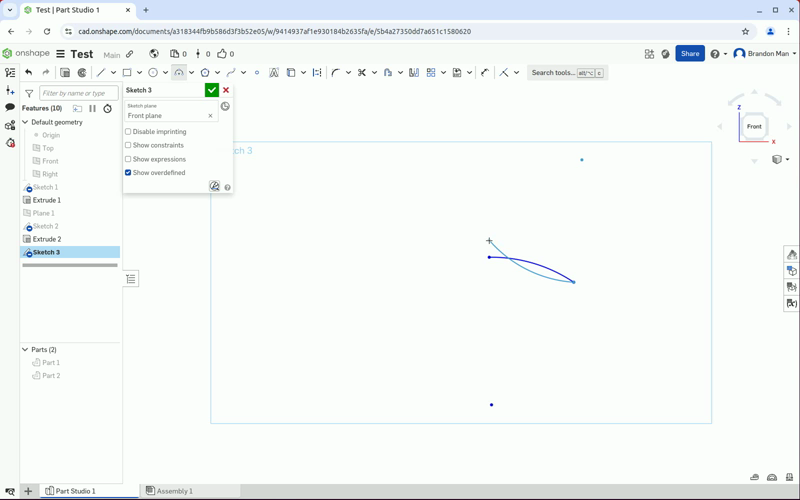
mouse_move(536, 251)
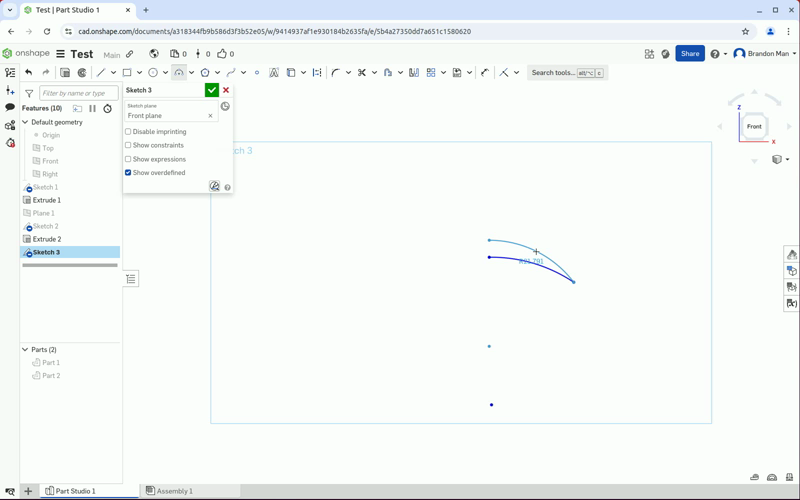
click(536, 251)
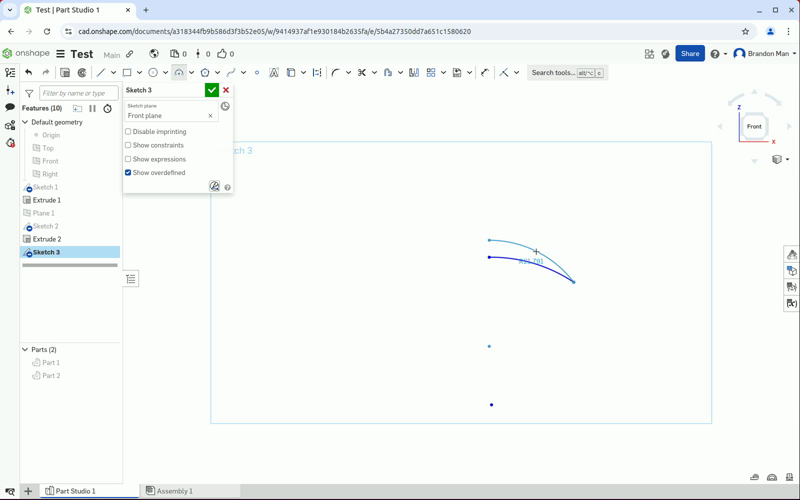
key_up(shift)
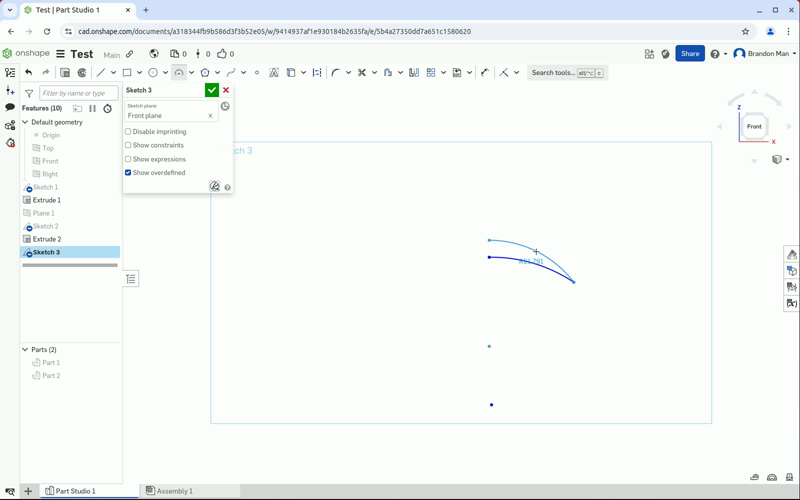
key(esc)
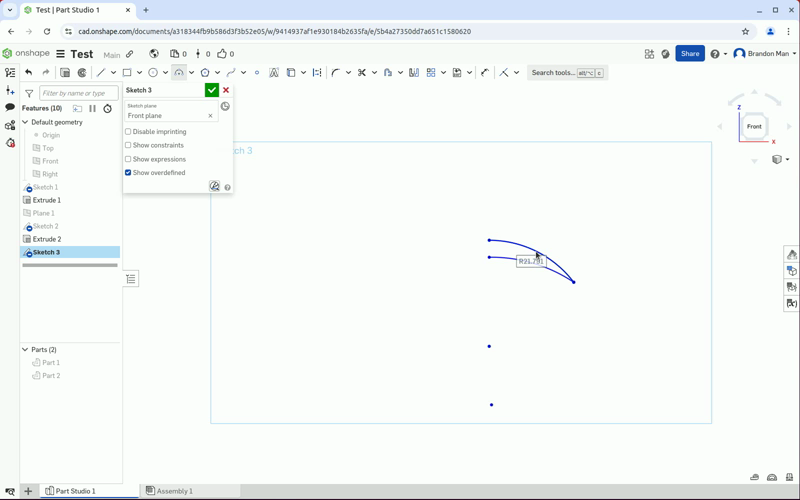
key(l)
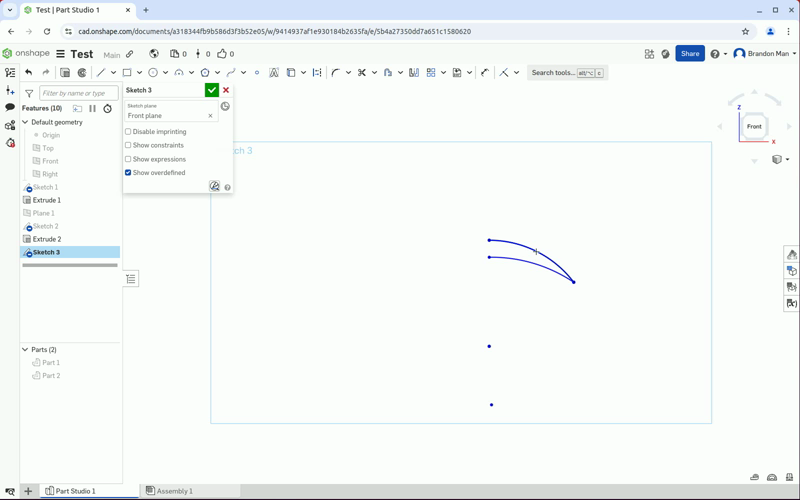
mouse_move(489, 240)
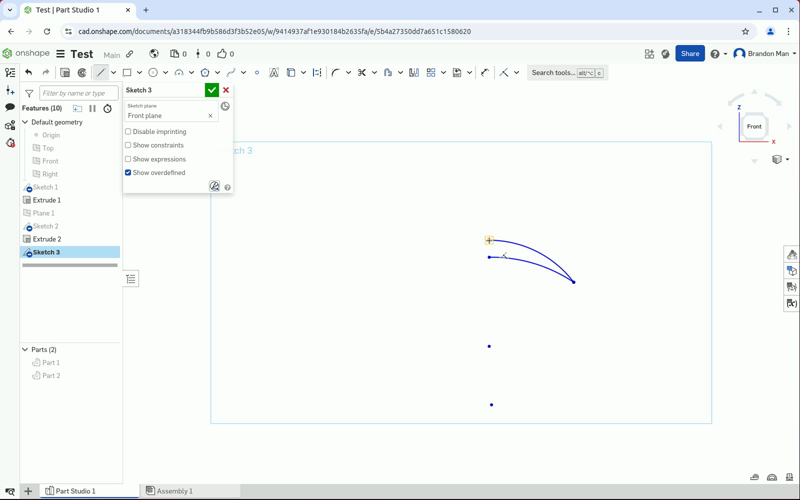
click(489, 240)
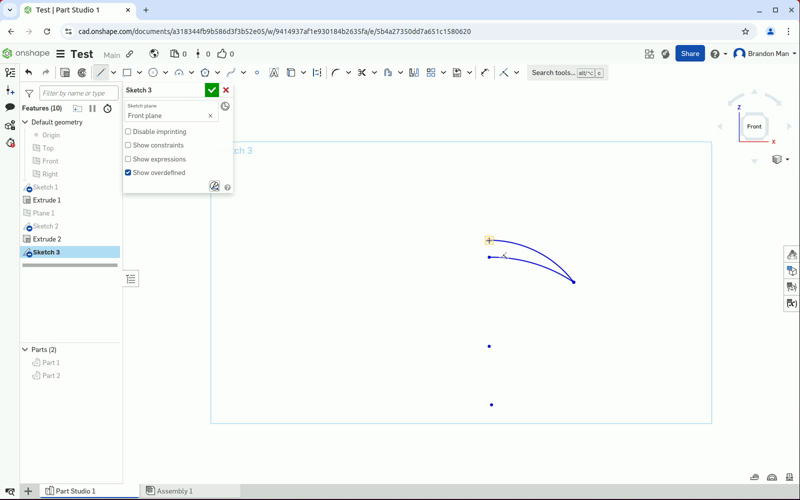
mouse_move(519, 240)
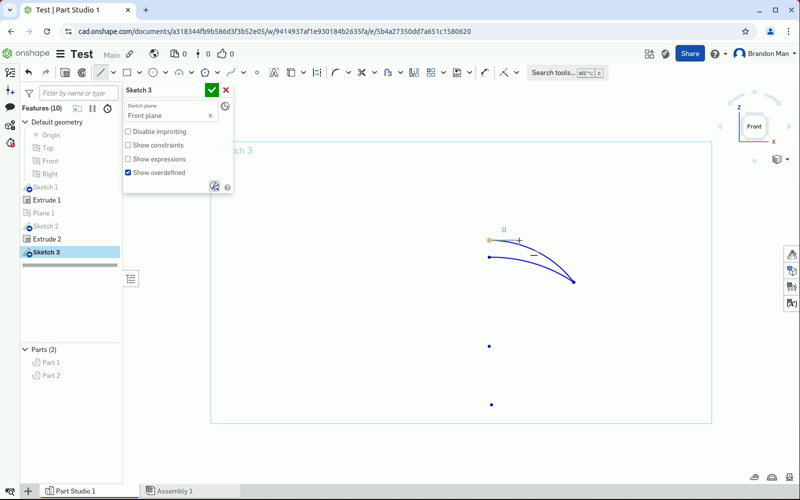
key_down(shift)
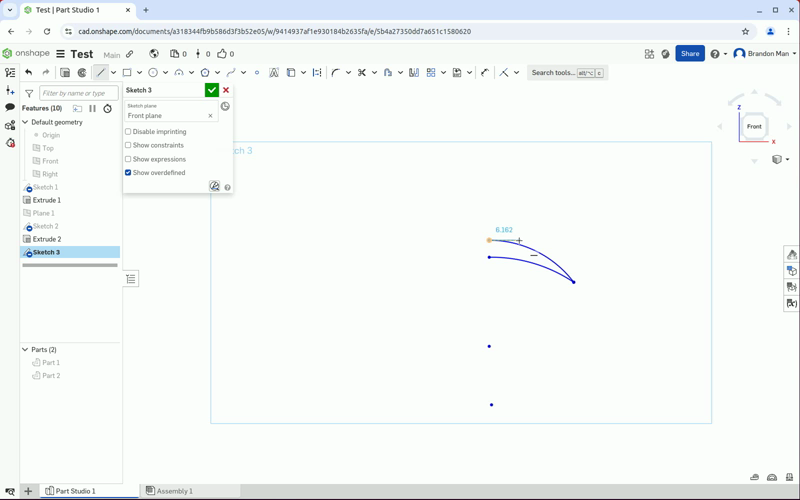
mouse_move(489, 257)
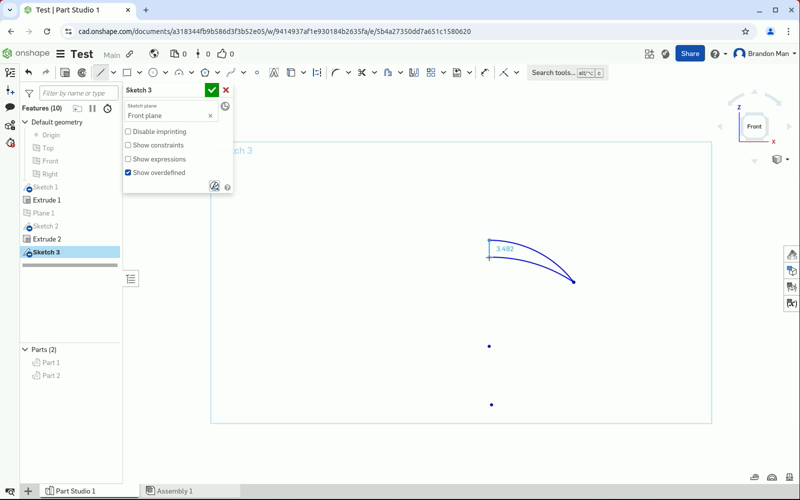
key_up(shift)
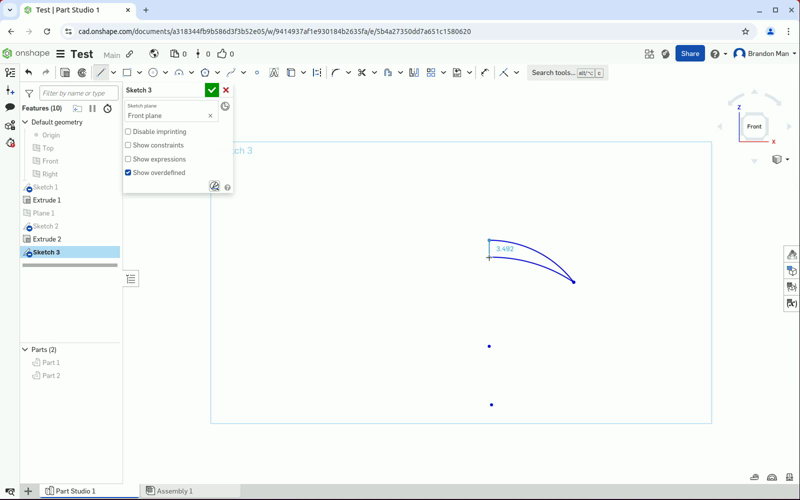
click(489, 257)
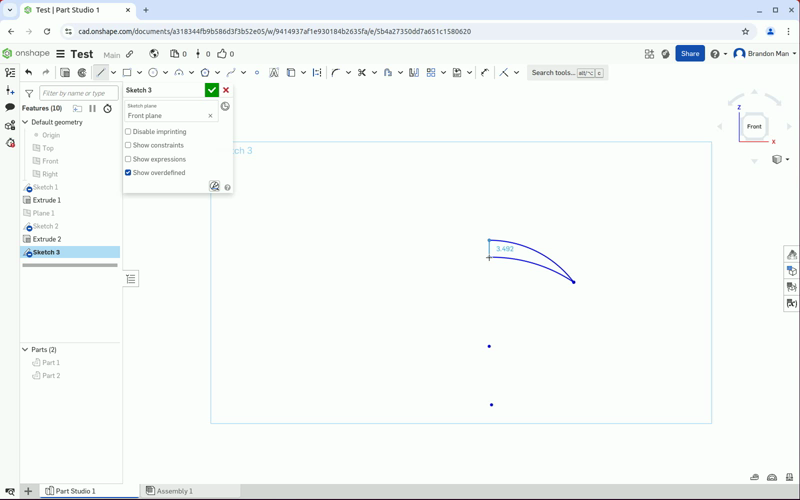
key(esc)
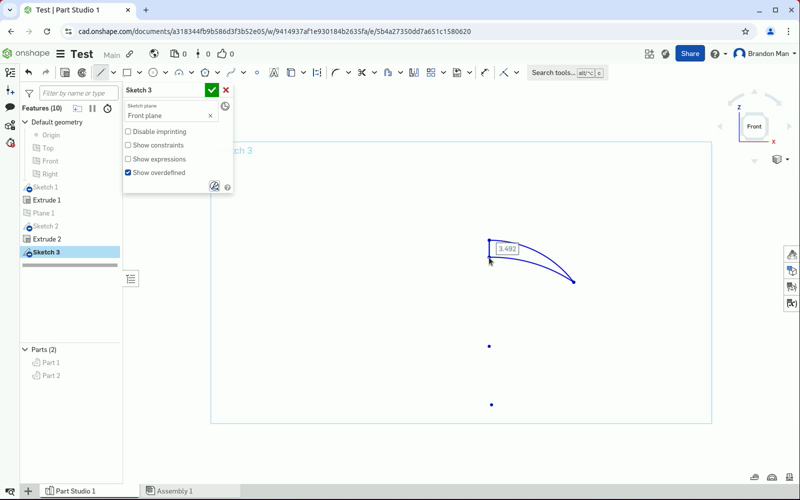
mouse_move(495, 246)
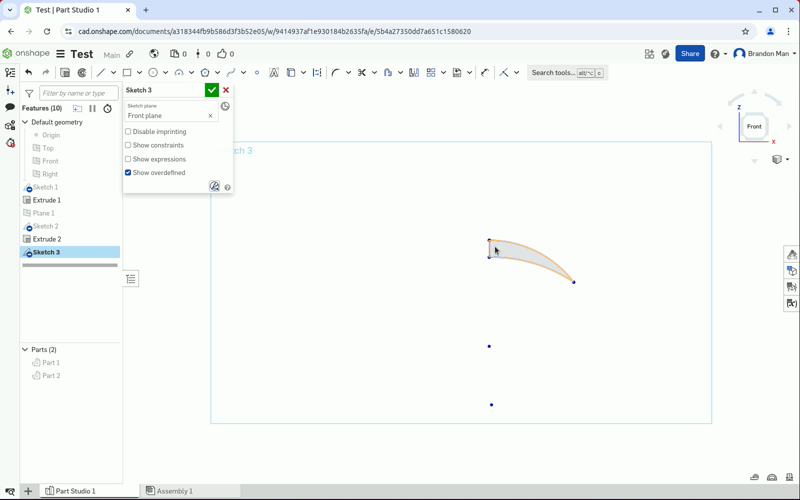
scroll(6)
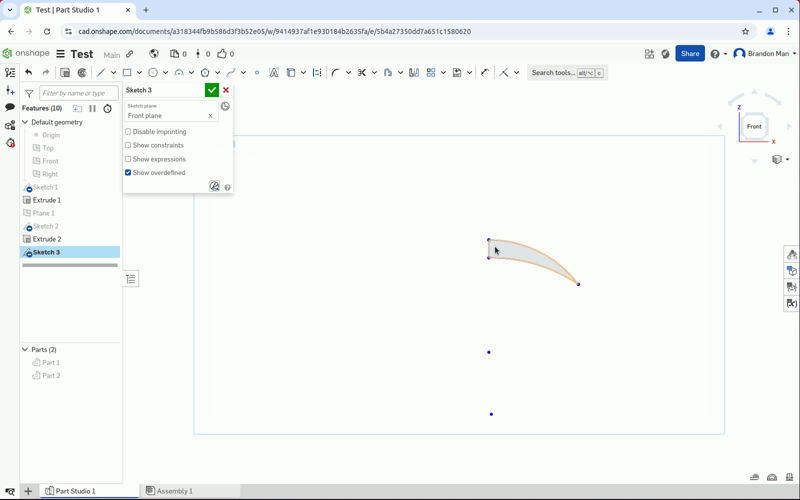
scroll(6)
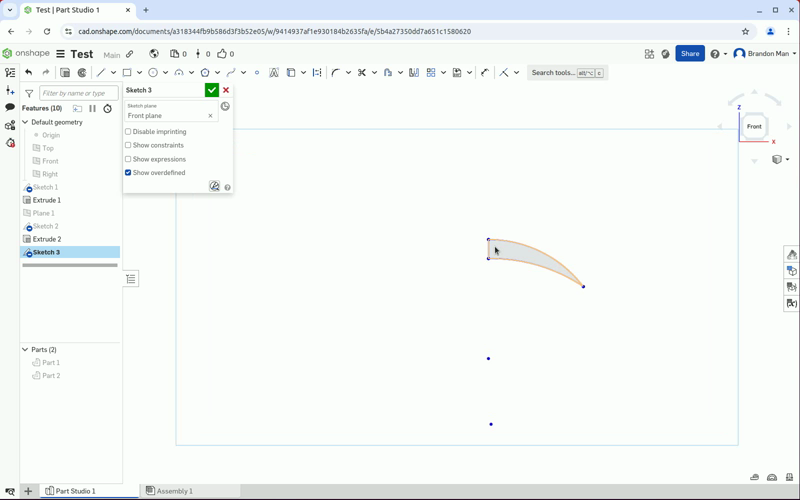
scroll(6)
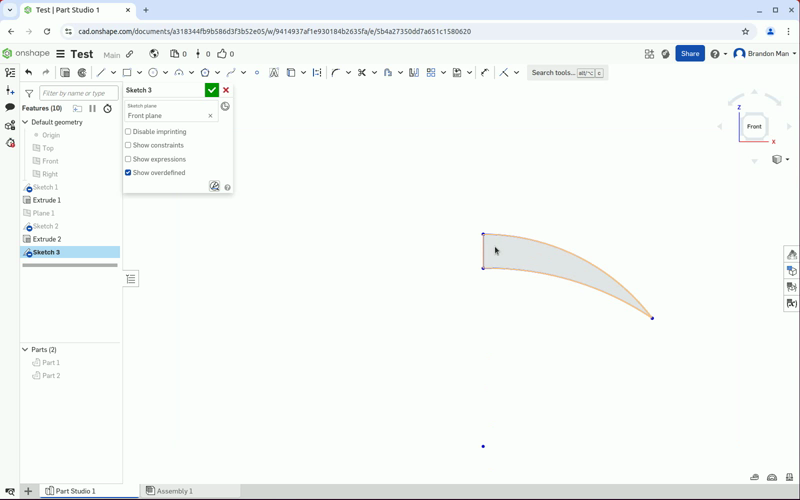
scroll(6)
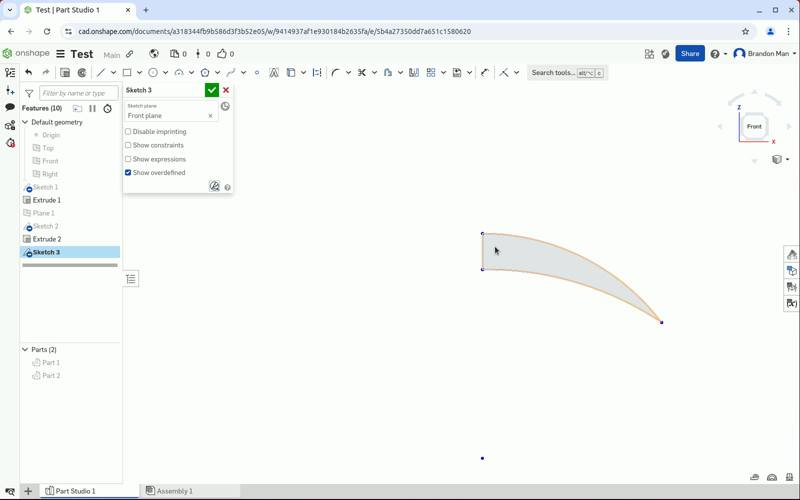
scroll(6)
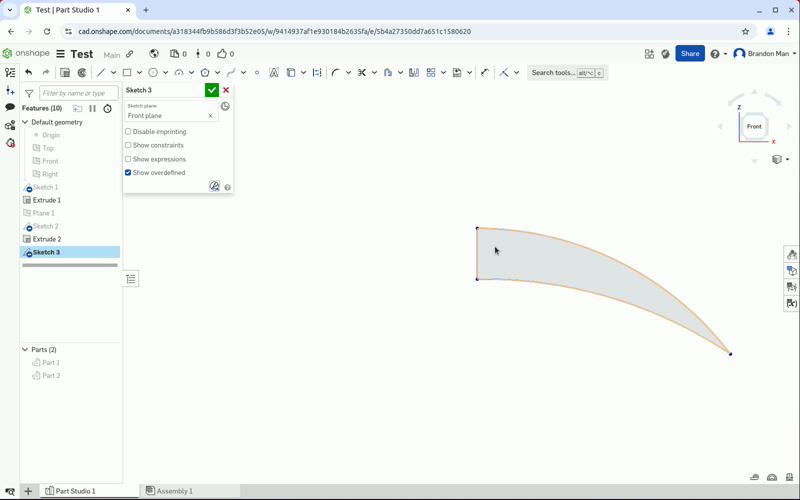
scroll(6)
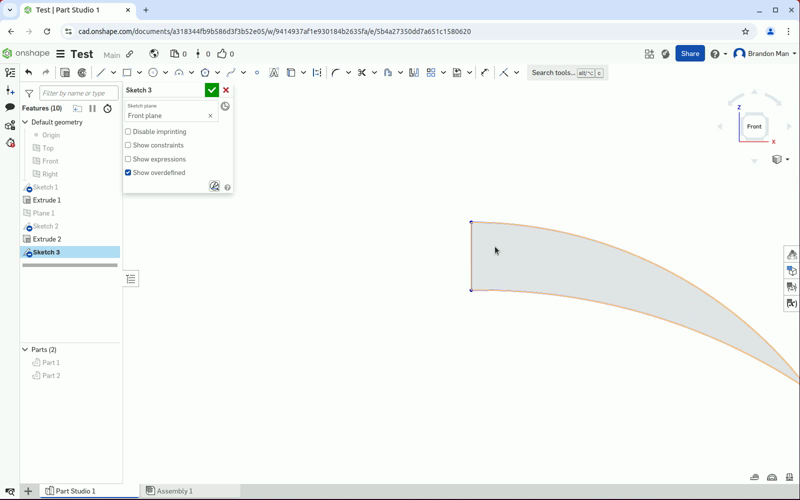
scroll(6)
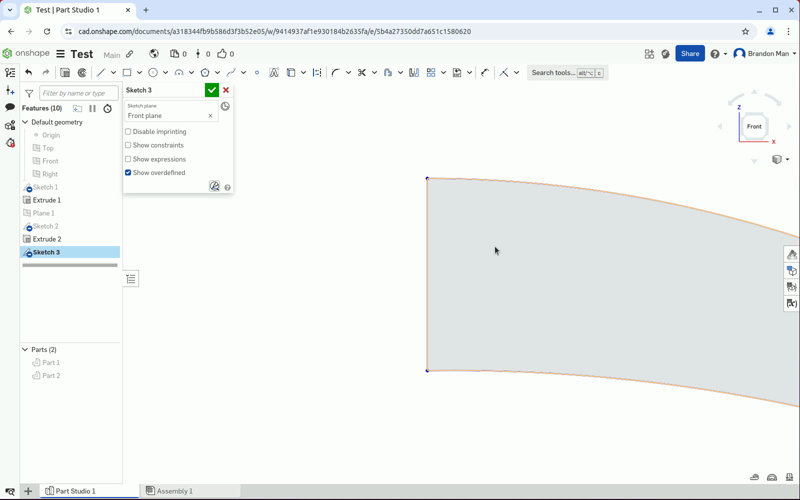
click(495, 246)
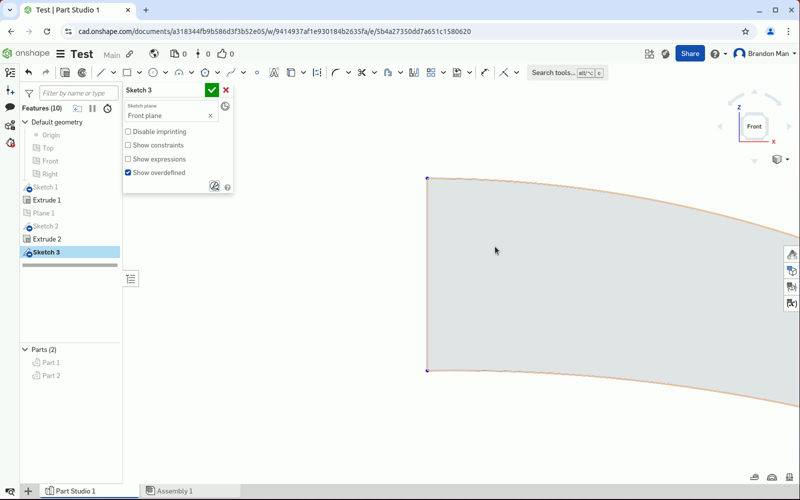
scroll(-6)
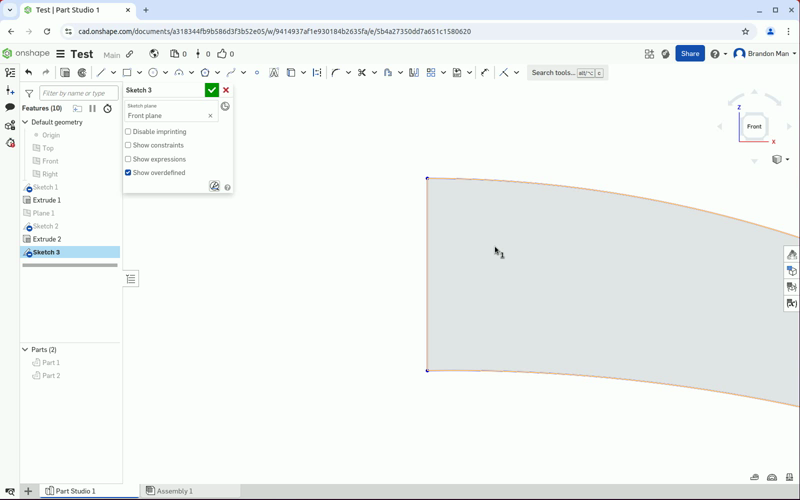
scroll(-6)
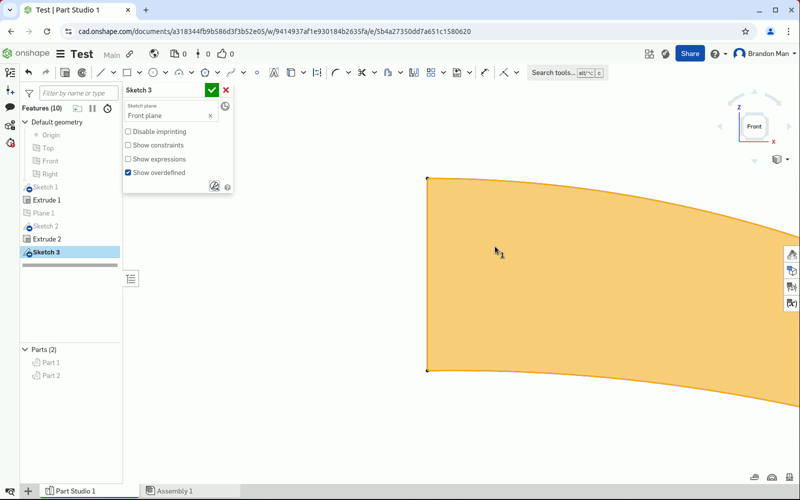
scroll(-6)
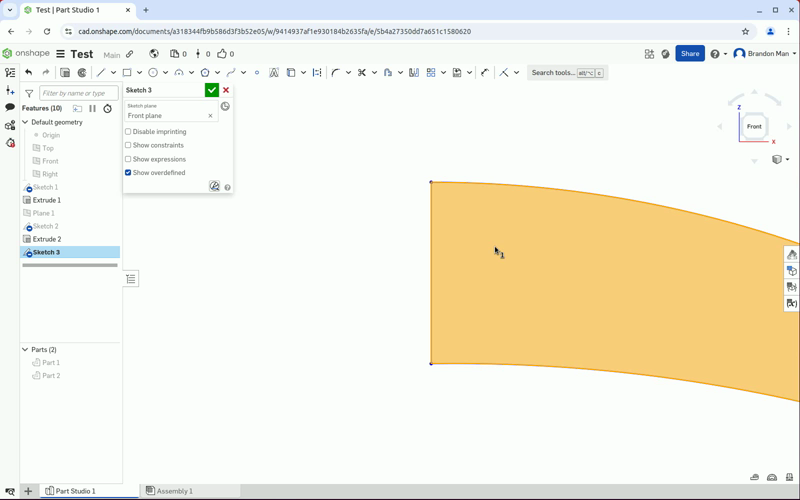
scroll(-6)
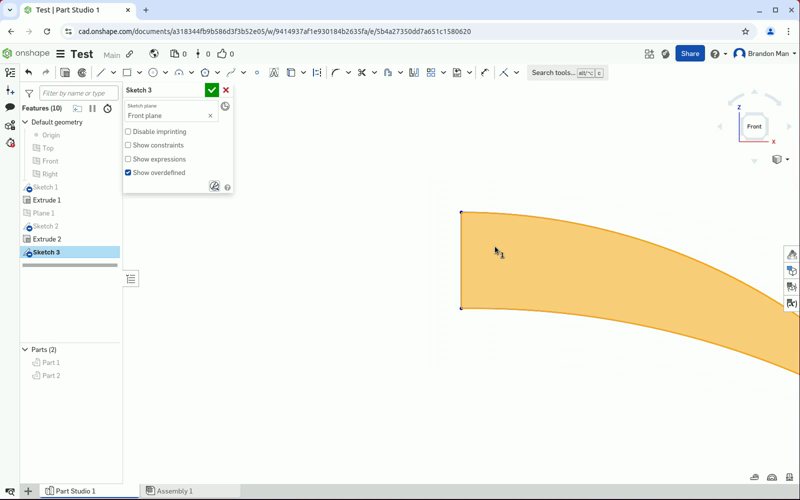
scroll(-6)
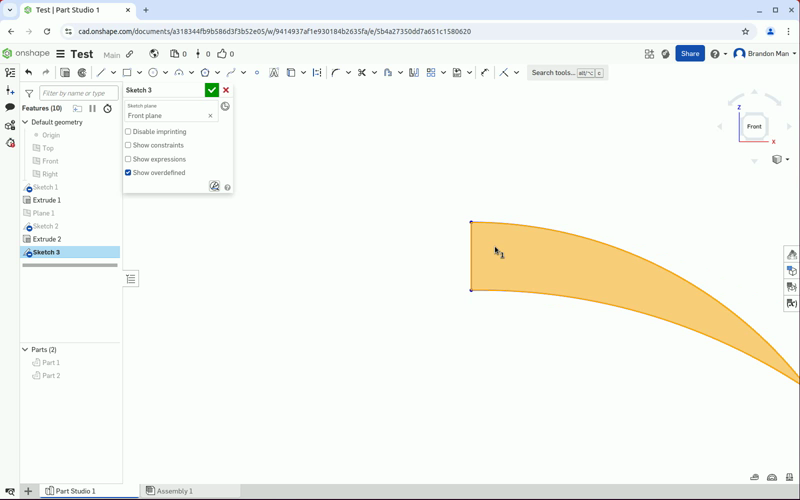
scroll(-6)
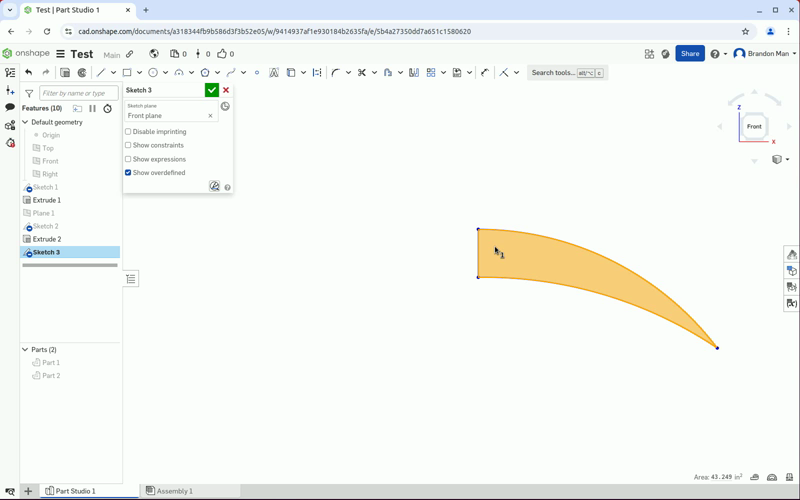
scroll(-6)
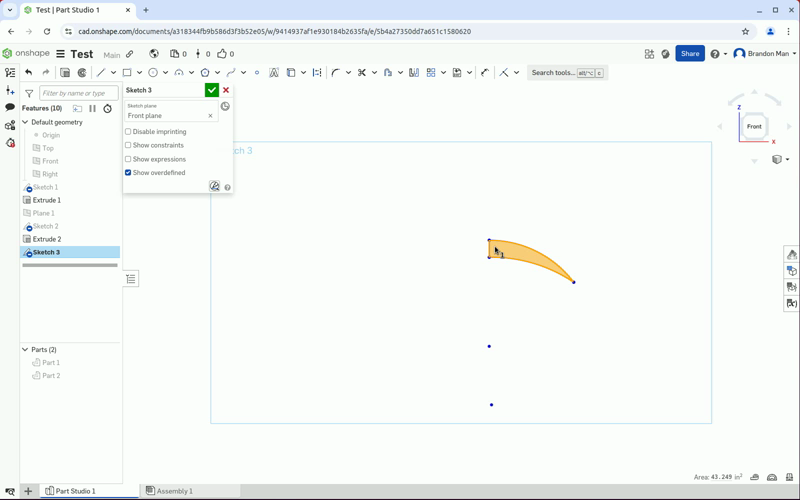
mouse_move(73, 352)
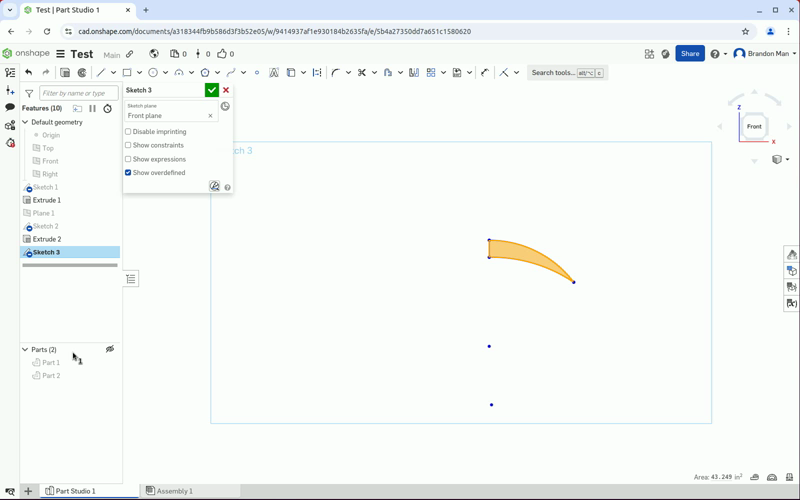
key(shift+y)
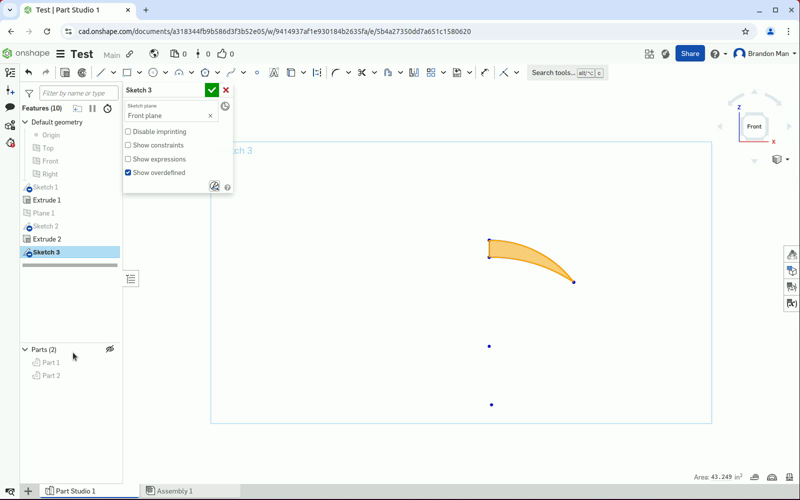
key(shift+e)
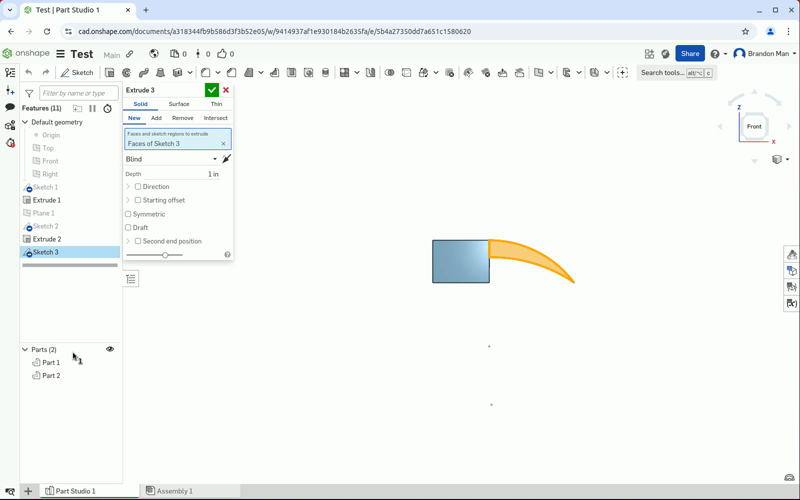
mouse_move(143, 106)
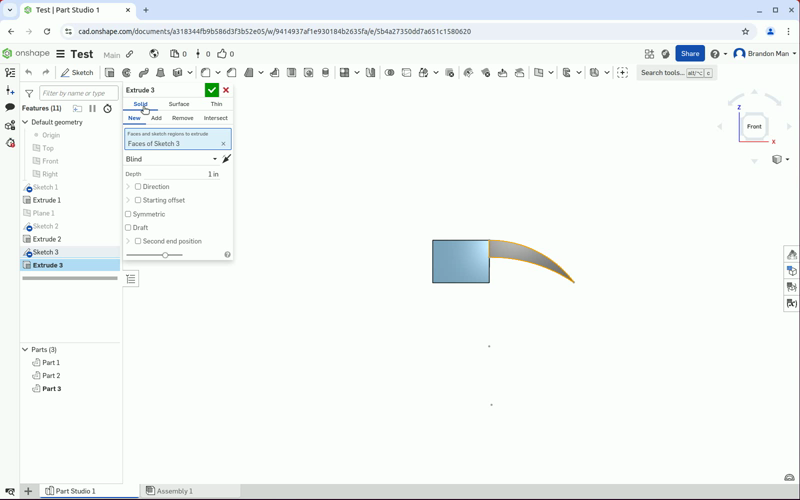
click(143, 106)
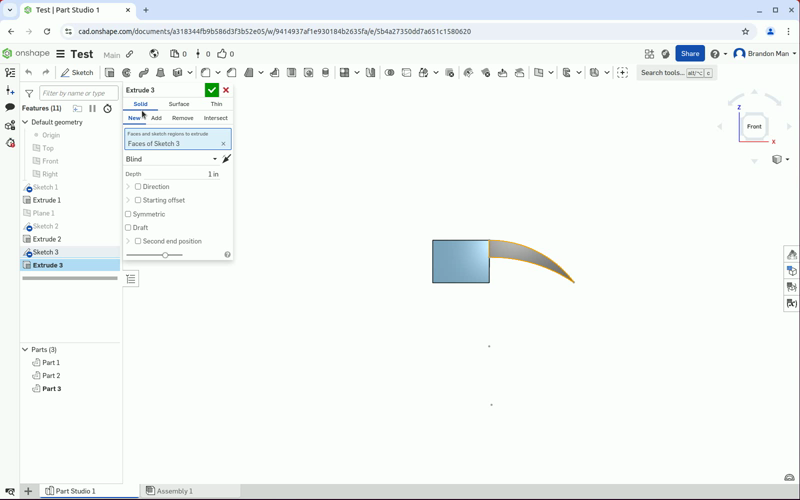
mouse_move(137, 120)
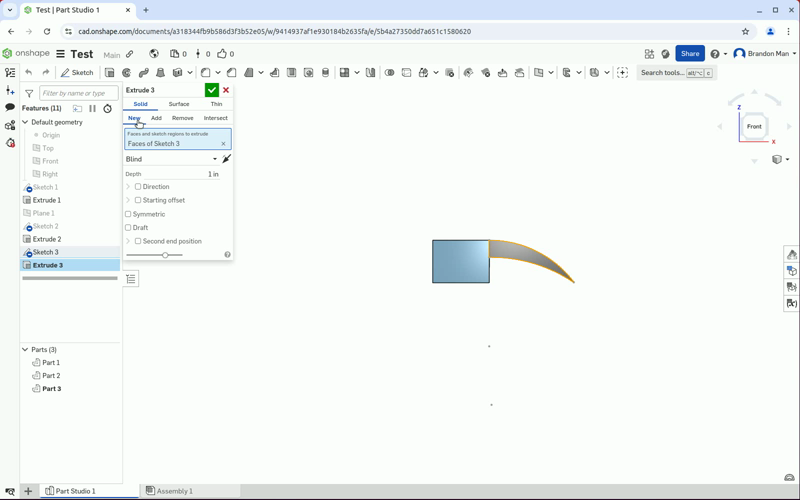
click(137, 120)
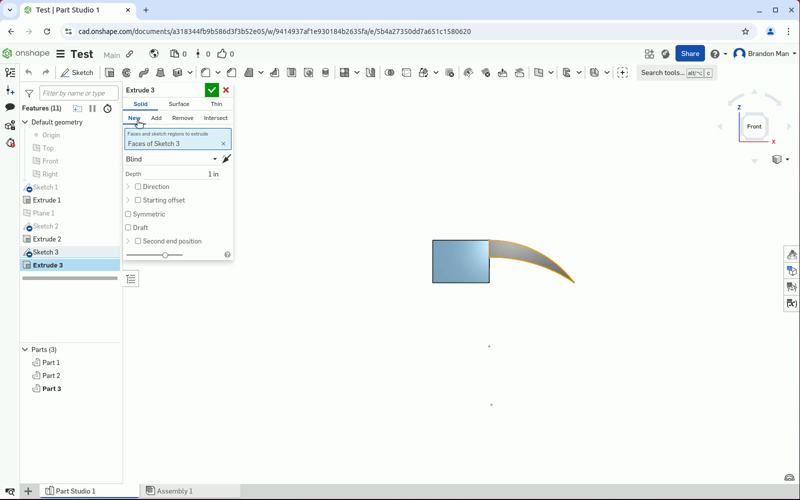
key(tab, 4)
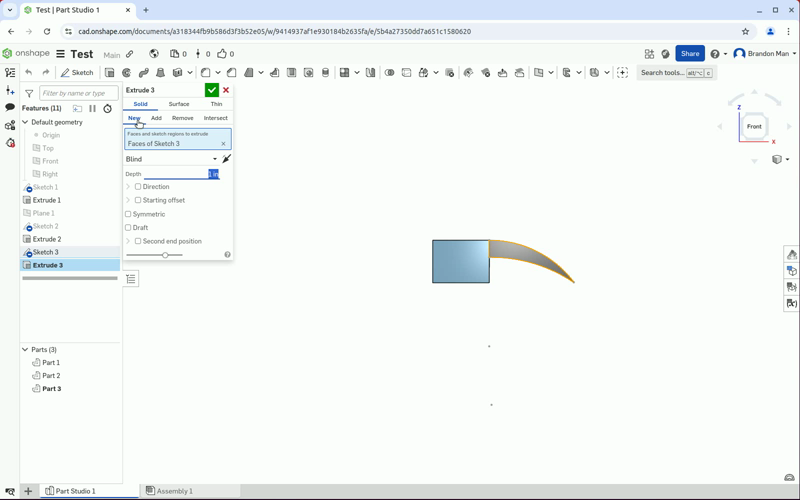
text(7.222)
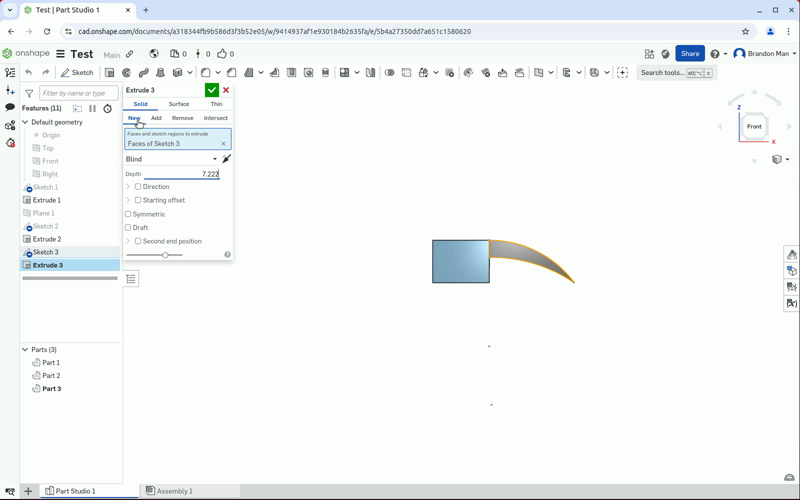
key(tab, 3)
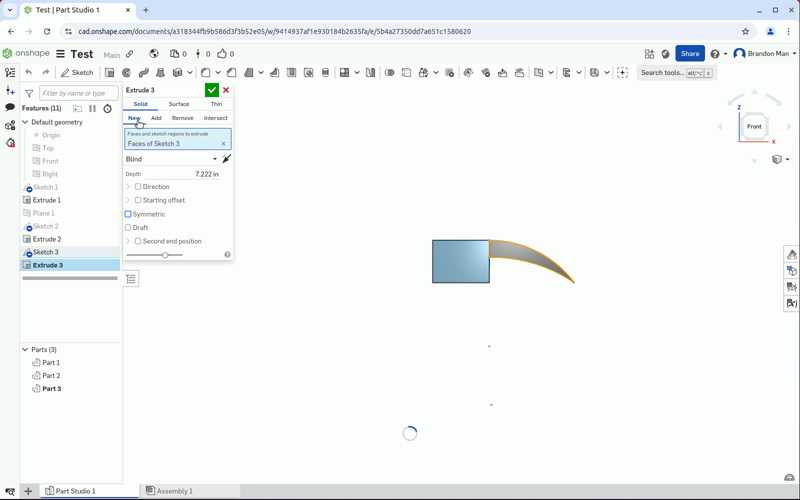
key(space)
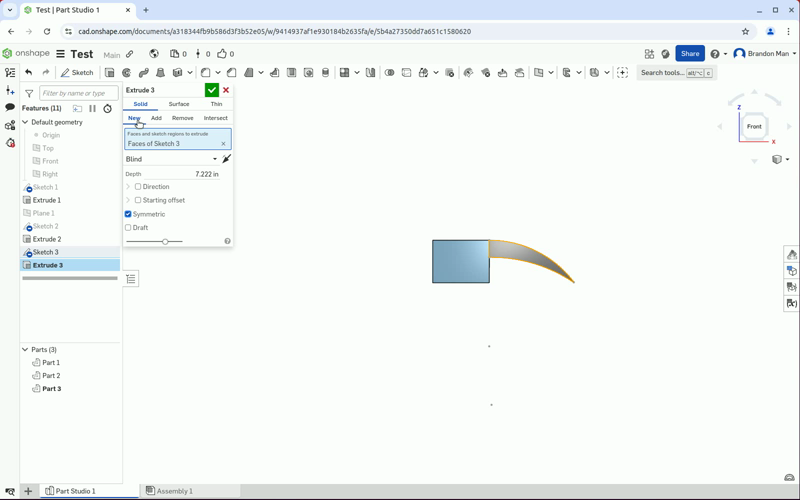
key(enter)
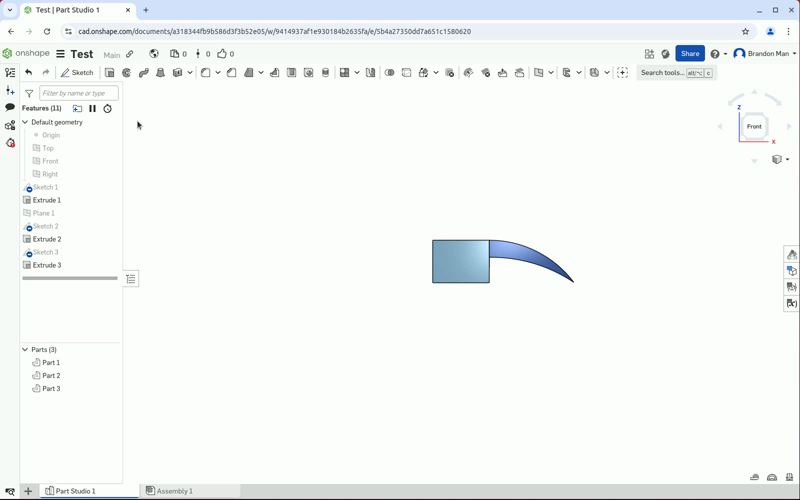
key(shift+h)
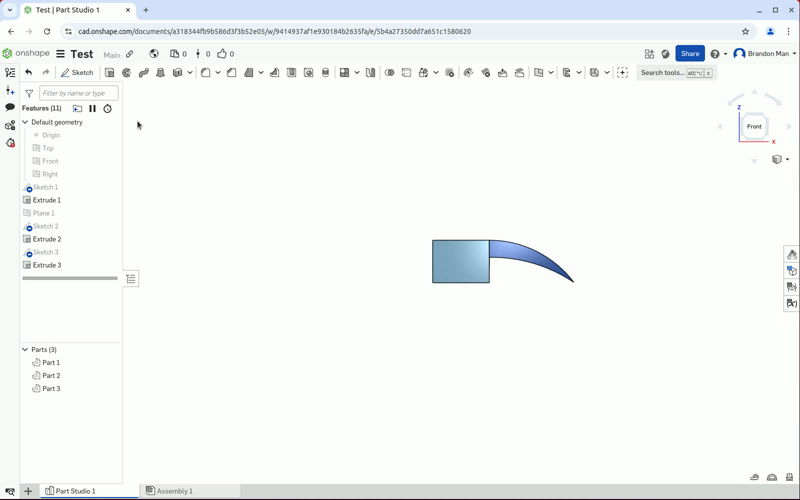
key(shift+h)
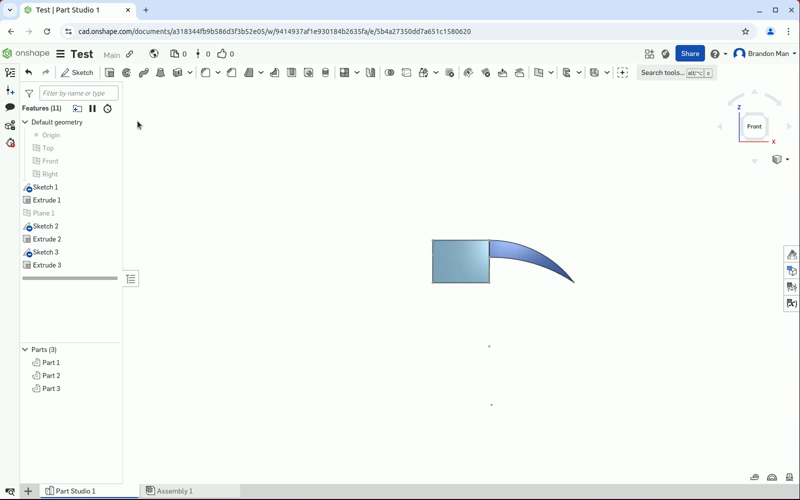
key(shift+7)
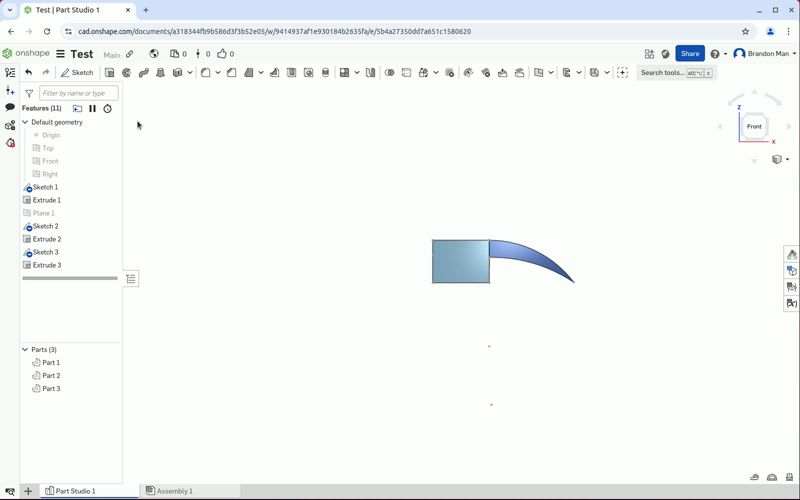
key(left, 2)
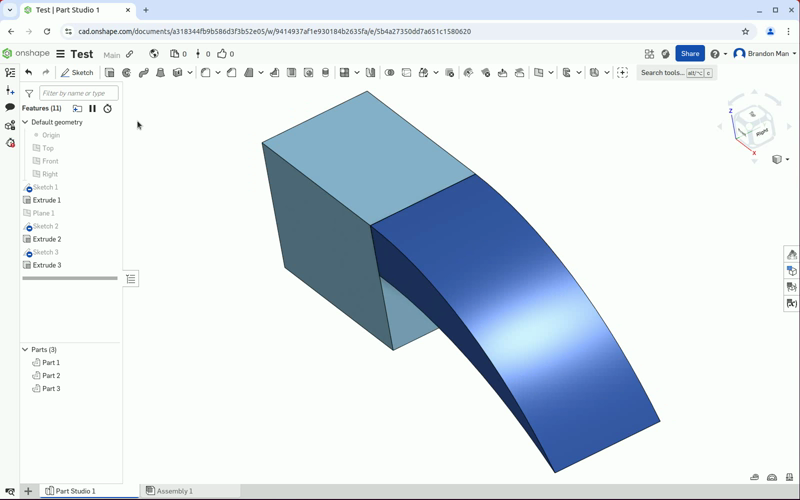
key(down, 2)
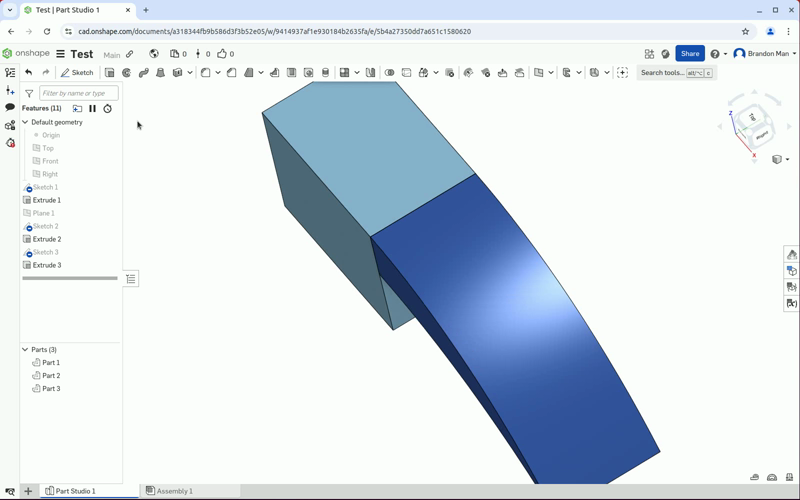
key(up, 2)
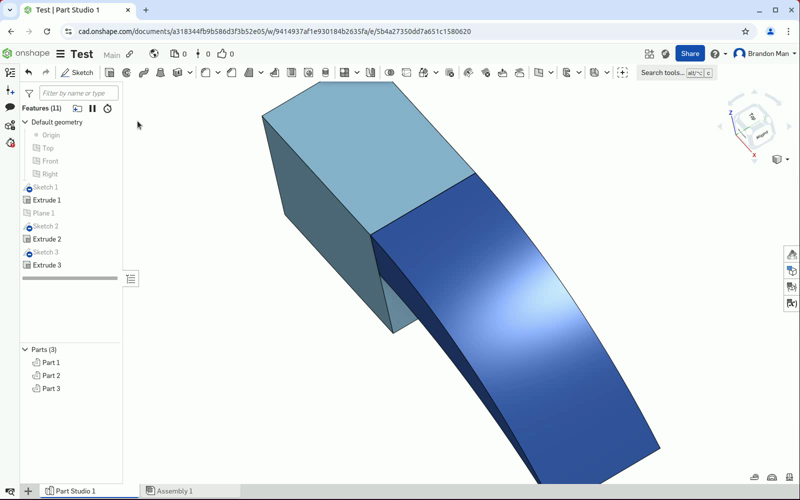
key(right, 2)
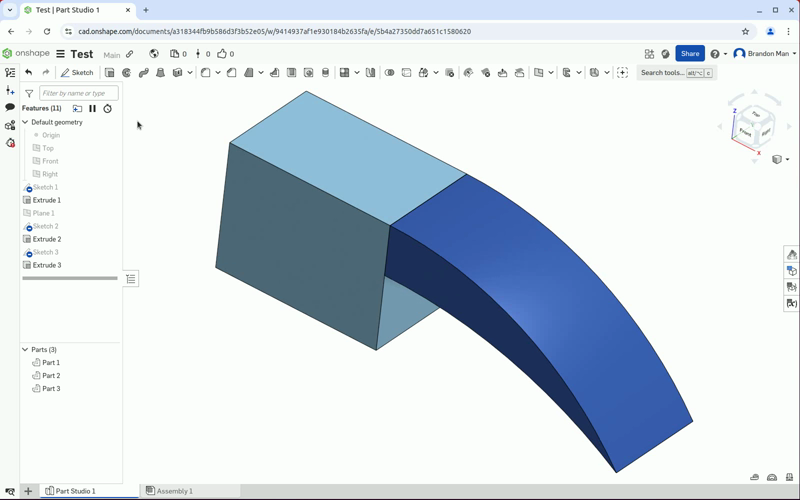
mouse_move(73, 189)
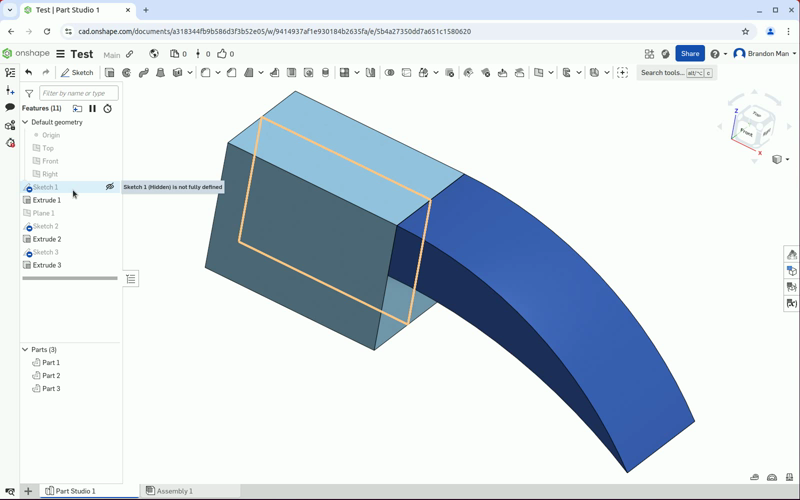
click(73, 189)